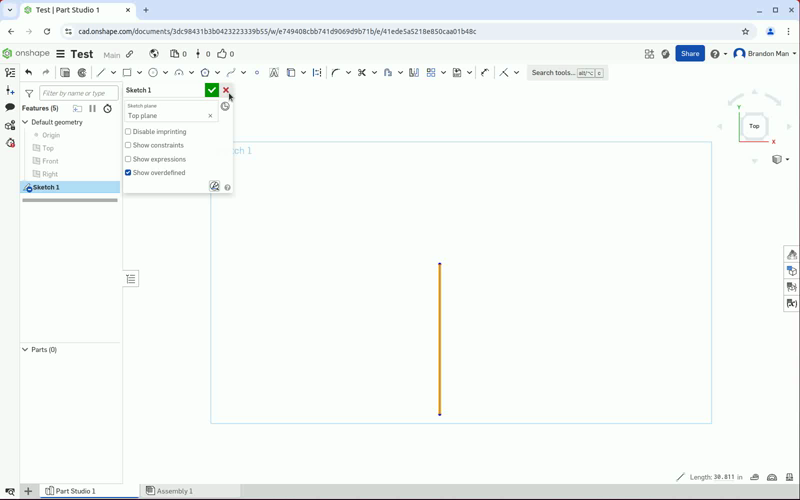
key(shift+h)
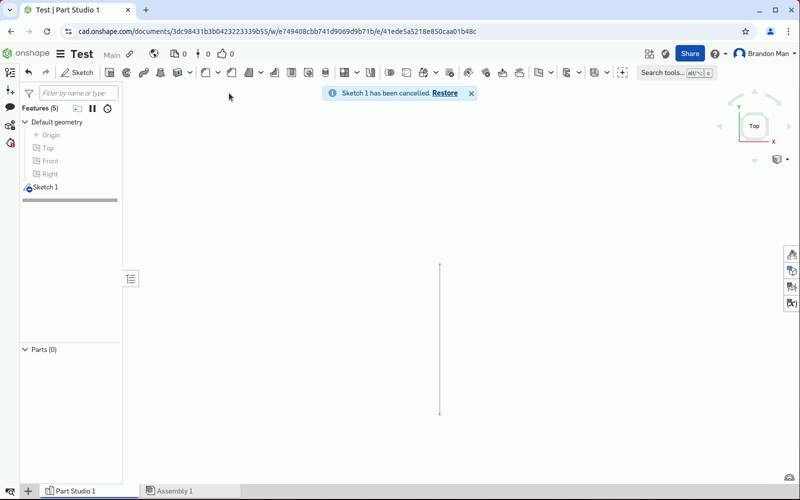
key(shift+s)
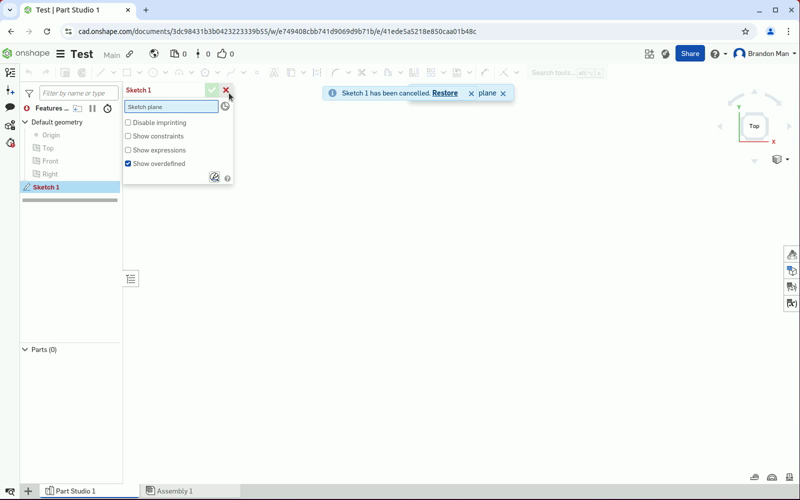
mouse_move(73, 150)
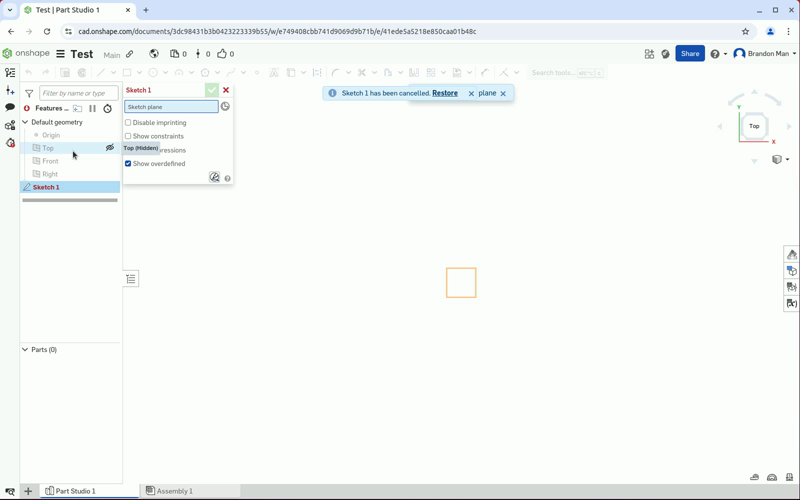
click(73, 150)
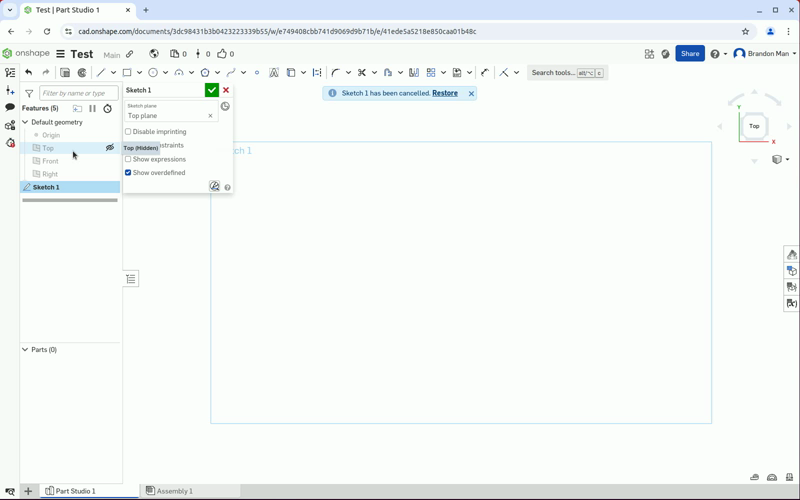
mouse_move(73, 352)
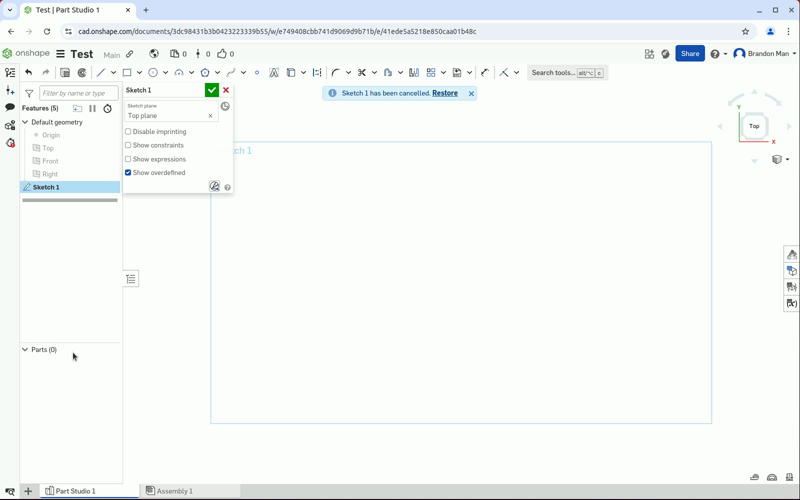
key(y)
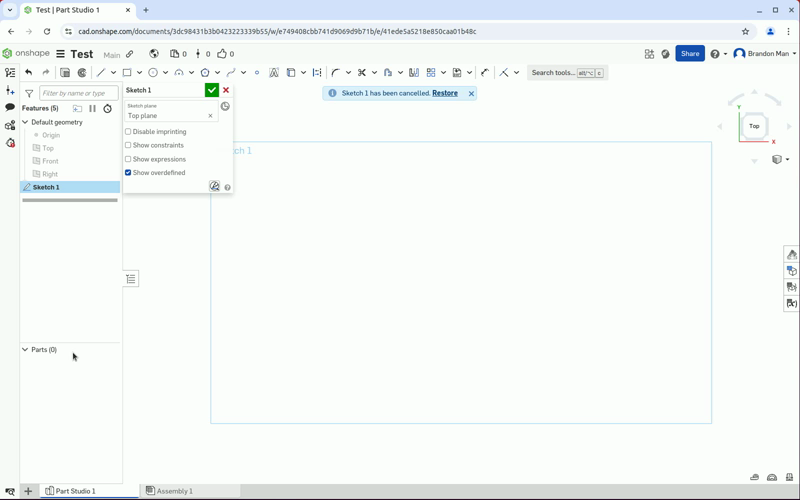
key(l)
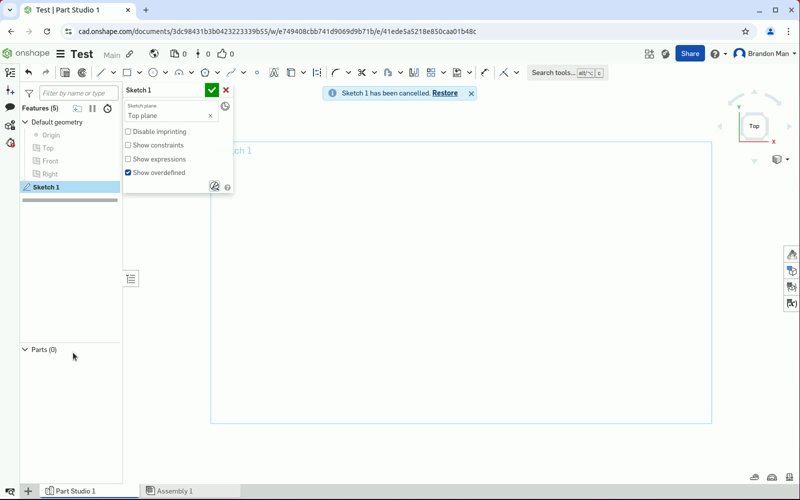
key_down(shift)
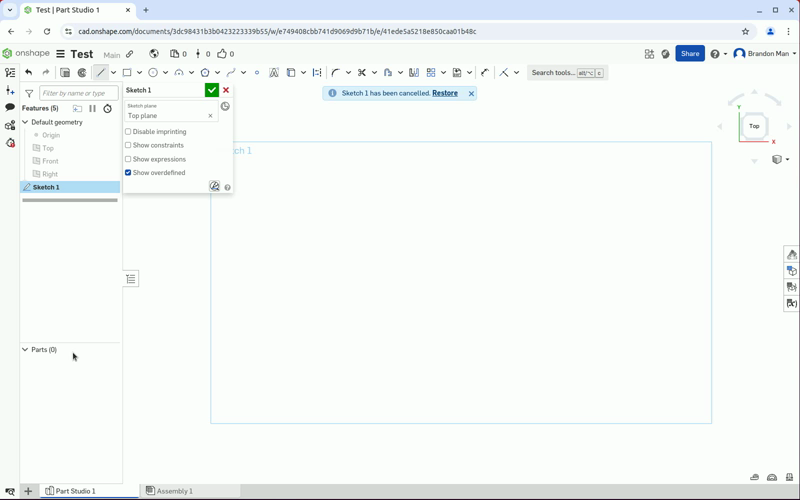
mouse_move(348, 339)
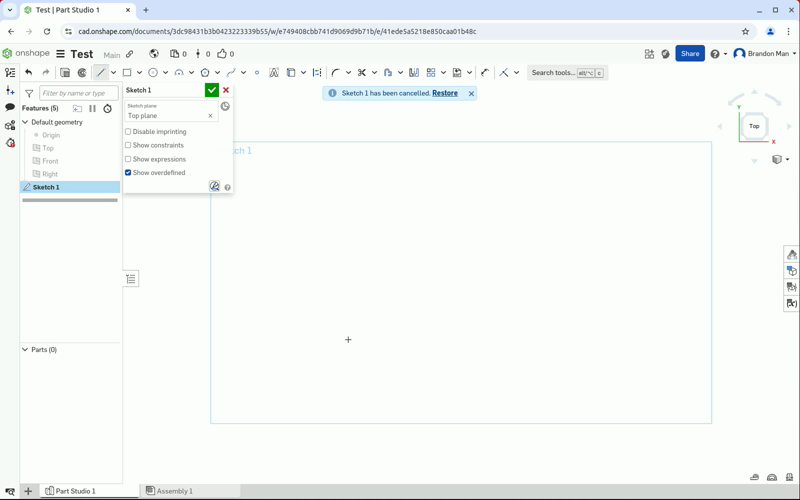
click(348, 339)
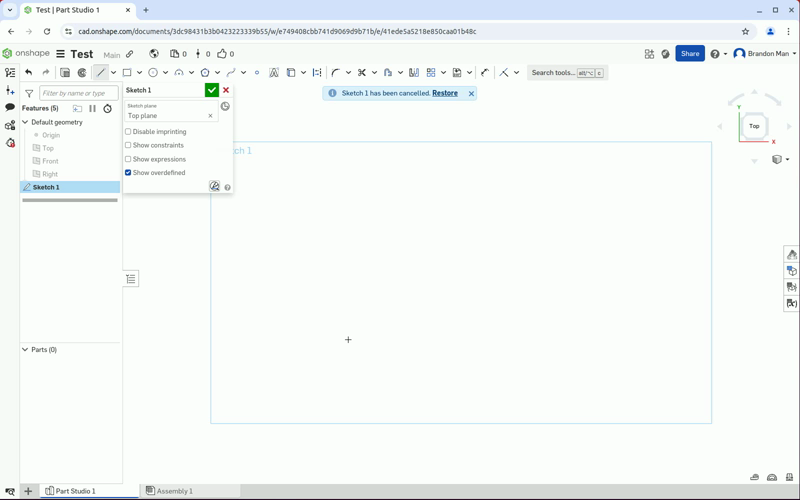
key_up(shift)
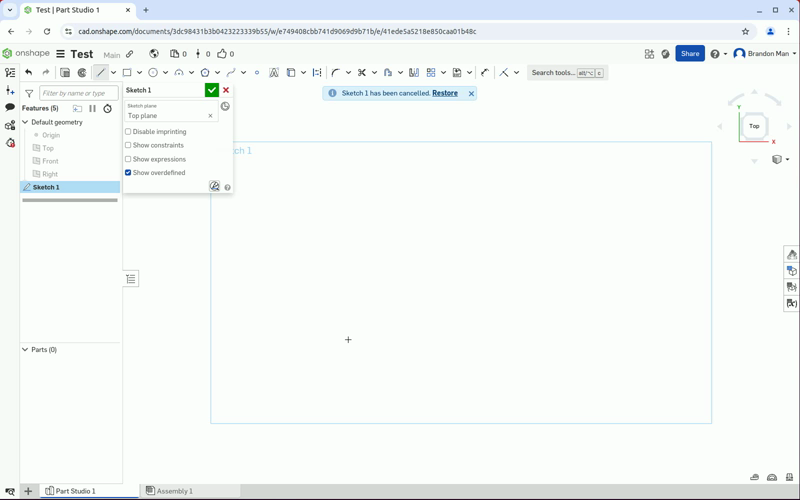
key_down(shift)
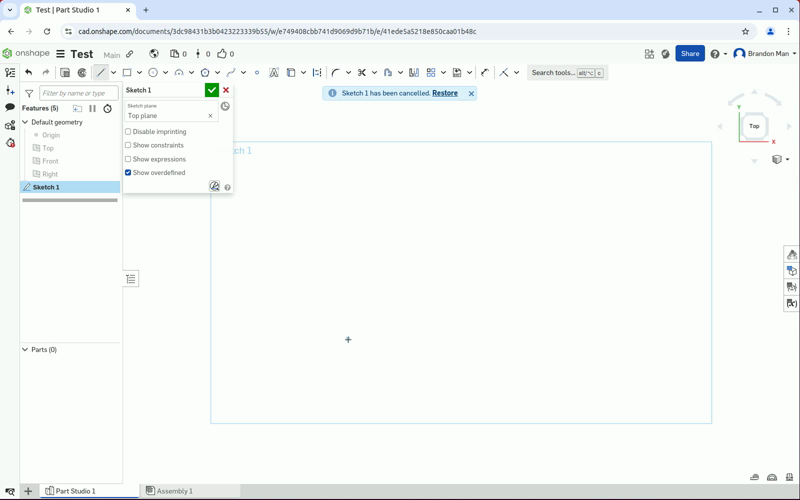
mouse_move(572, 339)
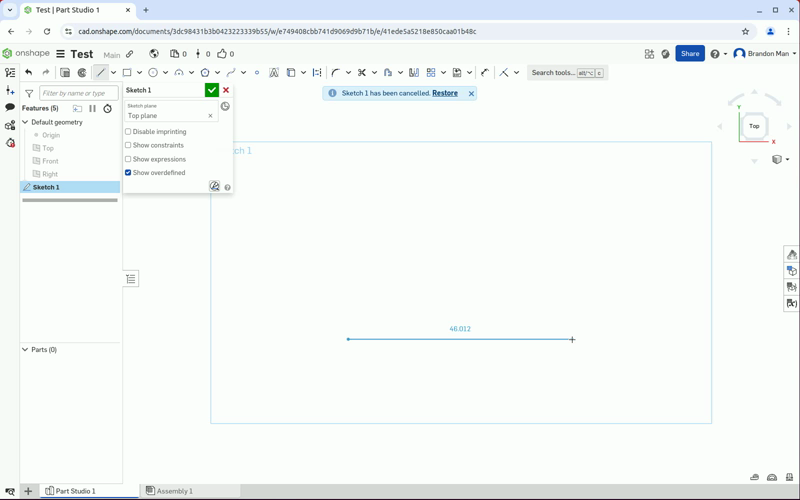
click(572, 339)
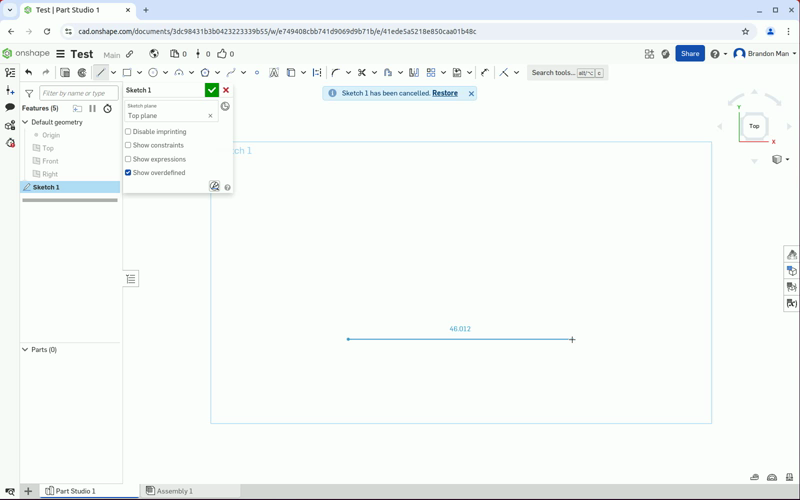
key_up(shift)
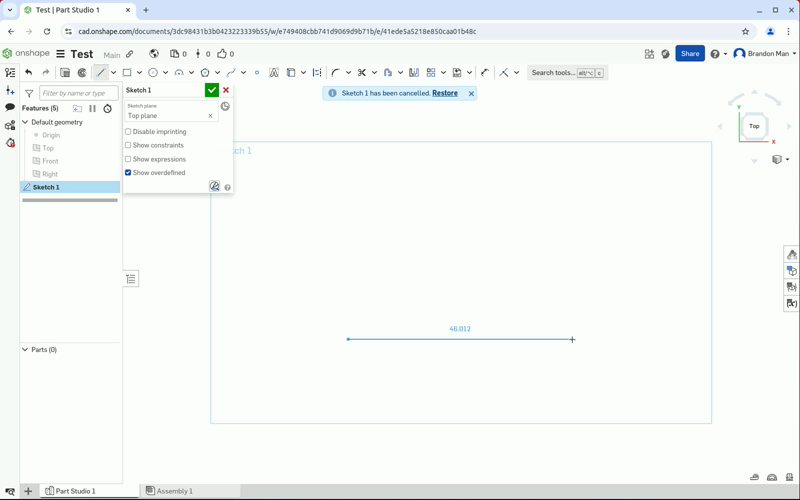
key_down(shift)
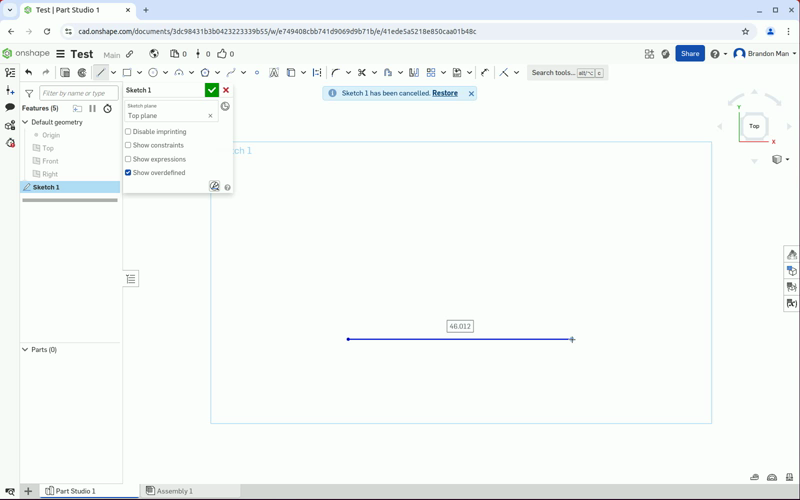
mouse_move(572, 226)
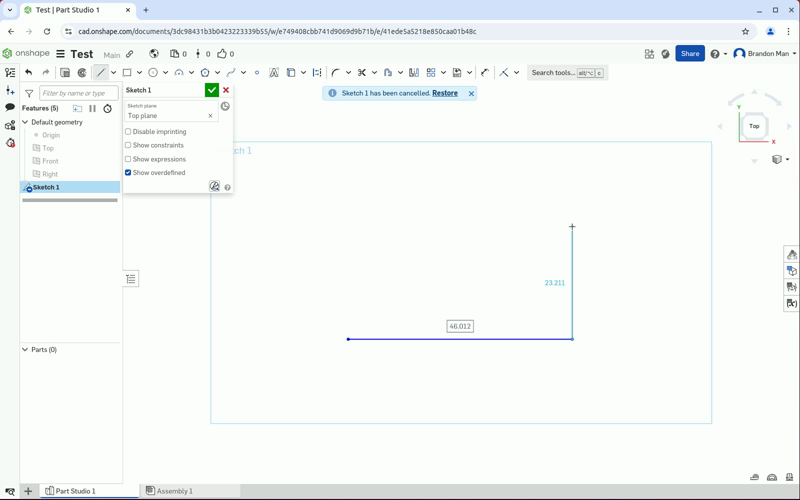
click(572, 226)
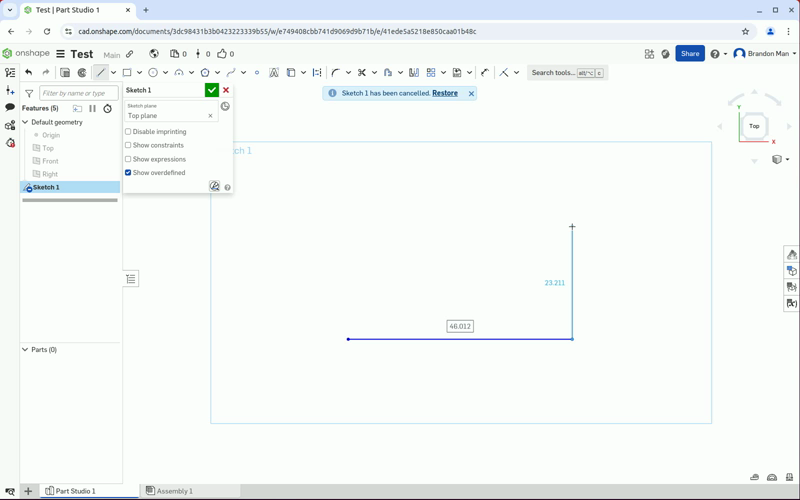
key_up(shift)
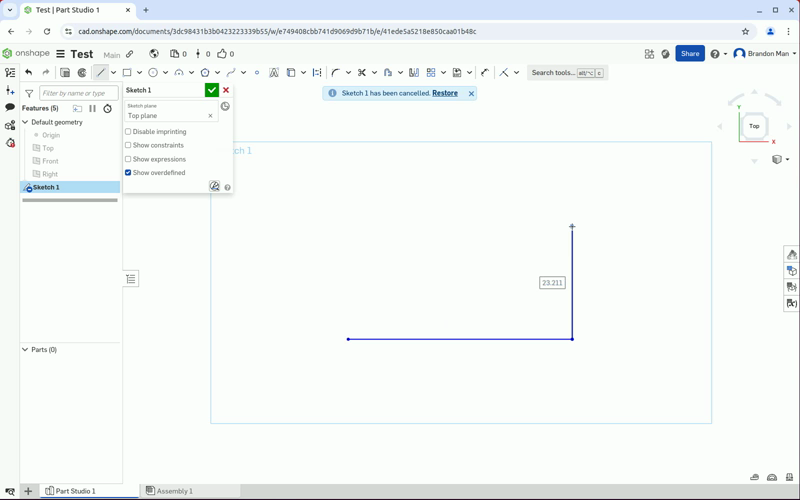
key_down(shift)
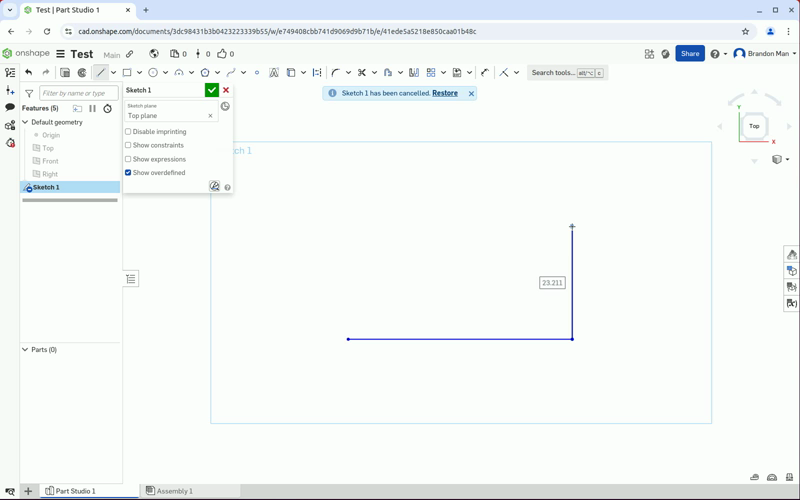
mouse_move(348, 226)
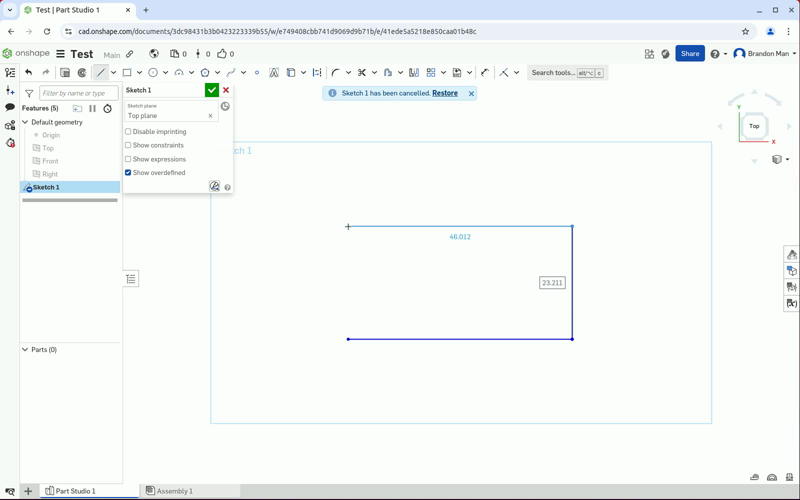
click(348, 226)
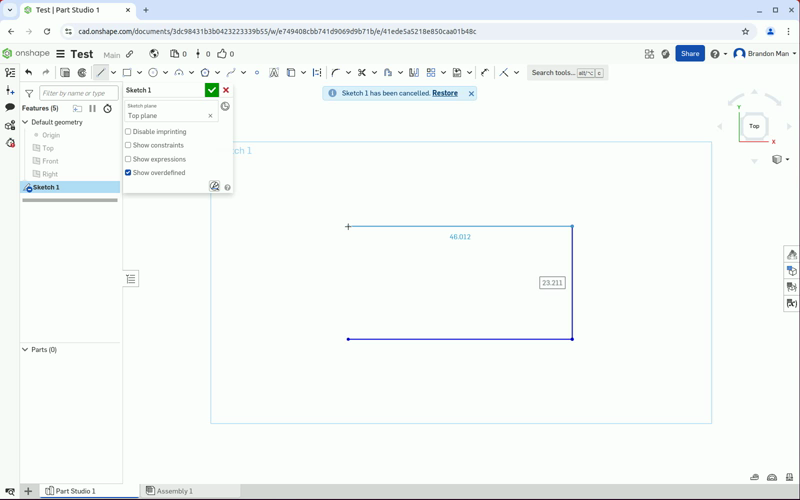
key_up(shift)
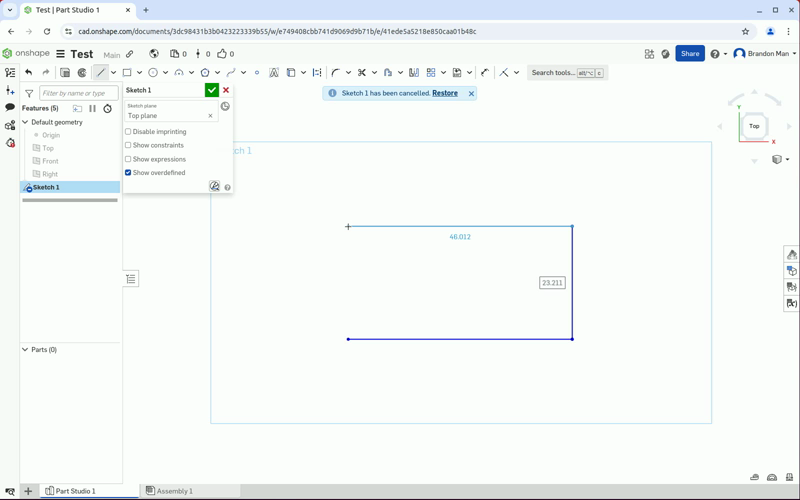
key_down(shift)
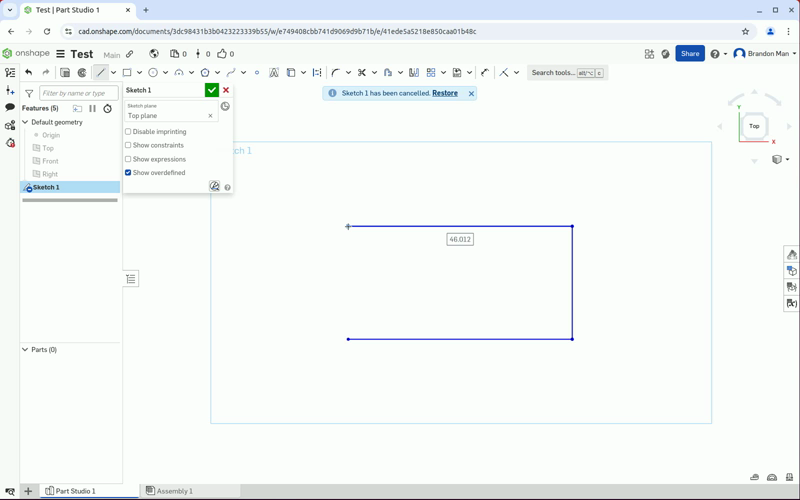
mouse_move(348, 339)
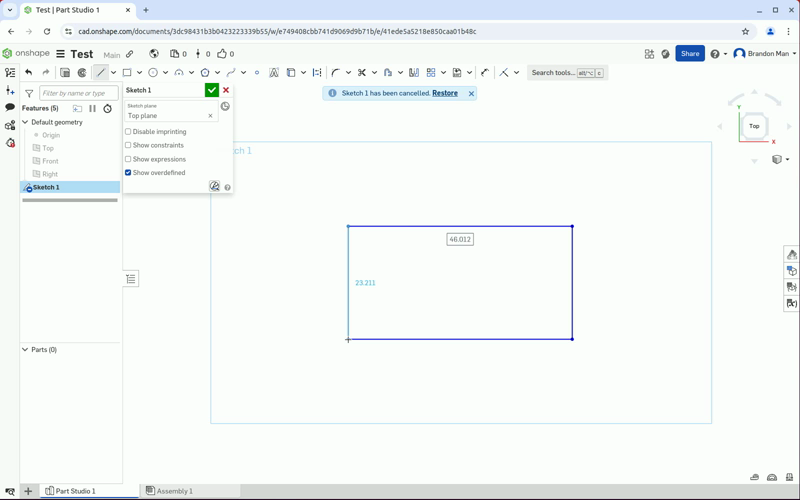
key_up(shift)
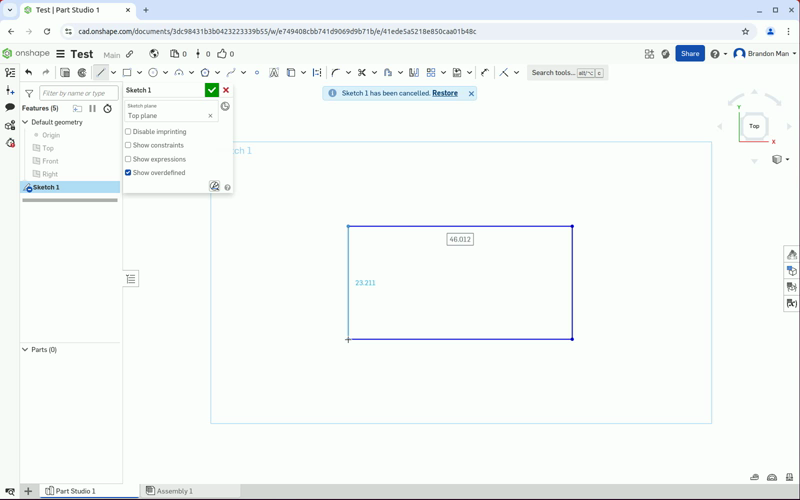
click(348, 339)
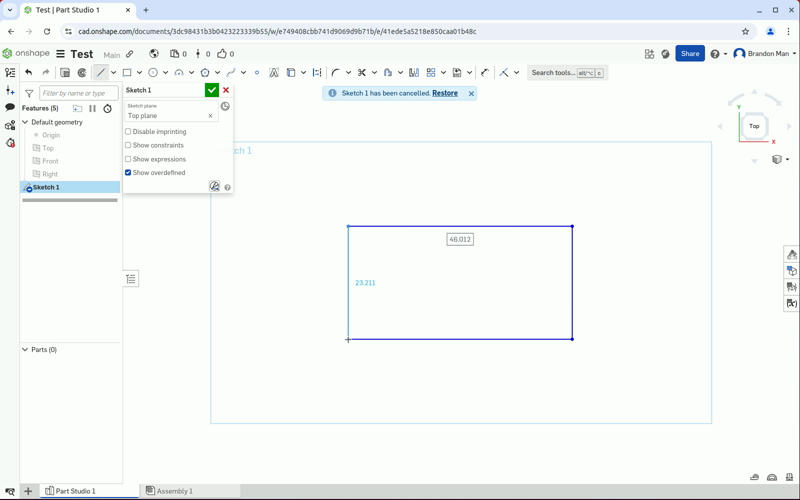
key(esc)
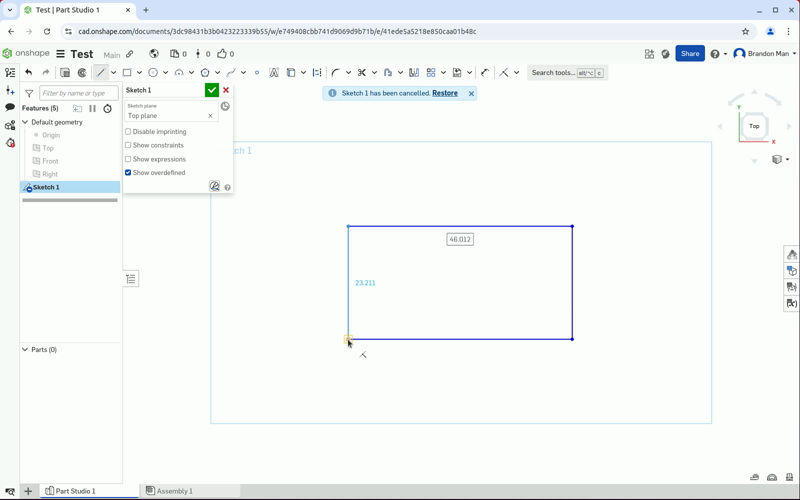
mouse_move(506, 298)
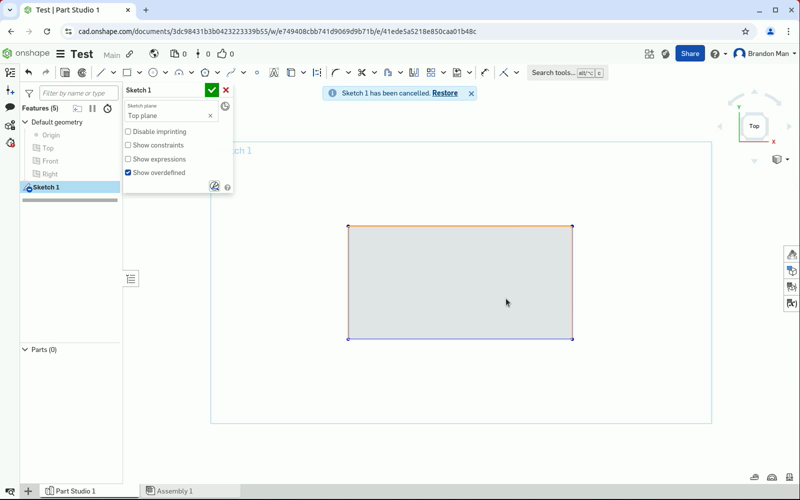
click(506, 298)
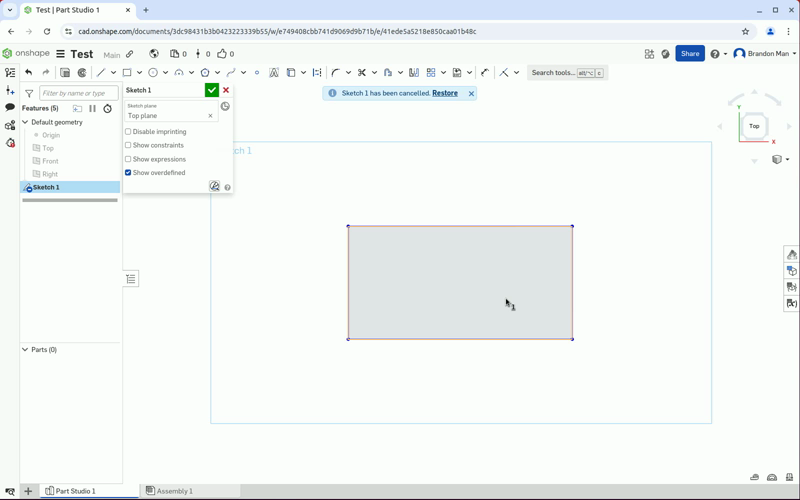
mouse_move(73, 352)
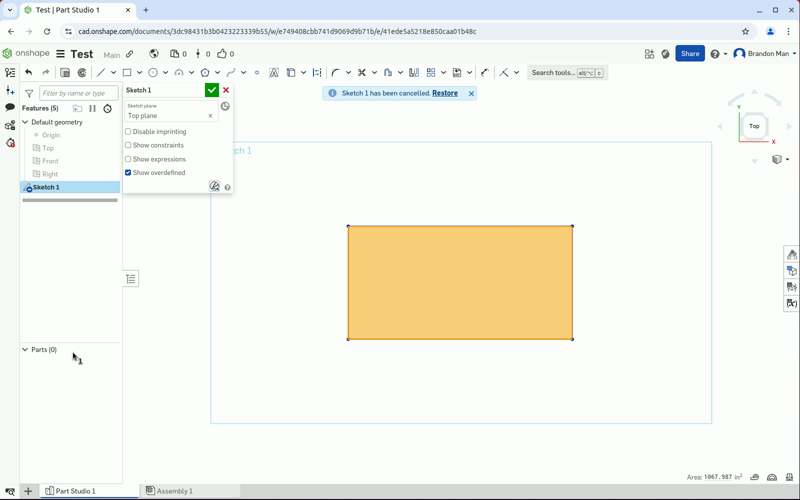
key(shift+y)
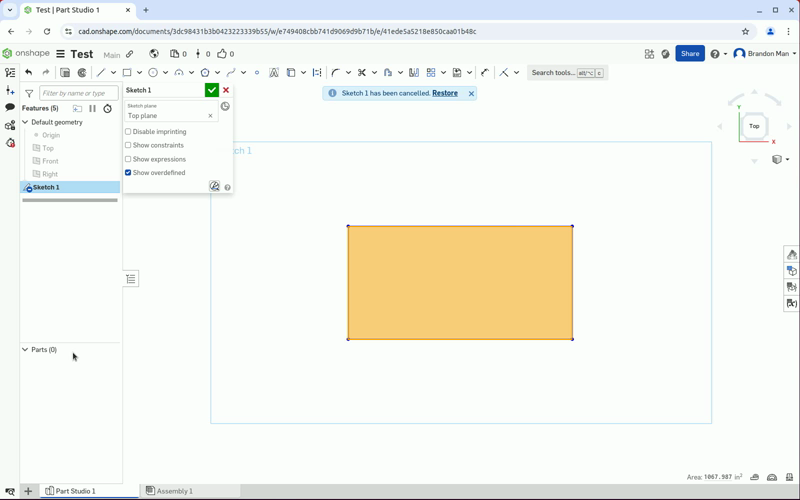
key(shift+e)
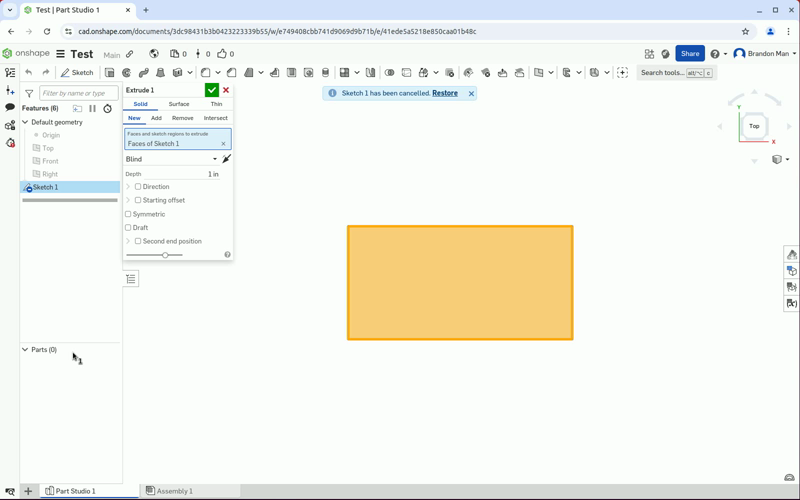
mouse_move(143, 106)
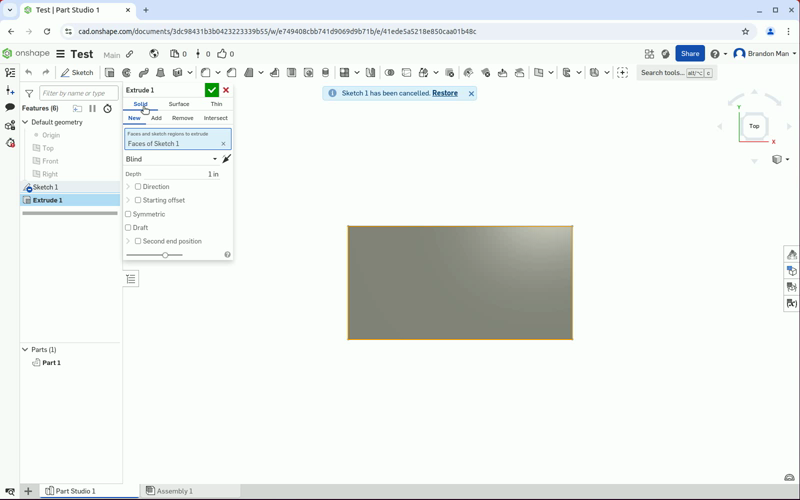
click(143, 106)
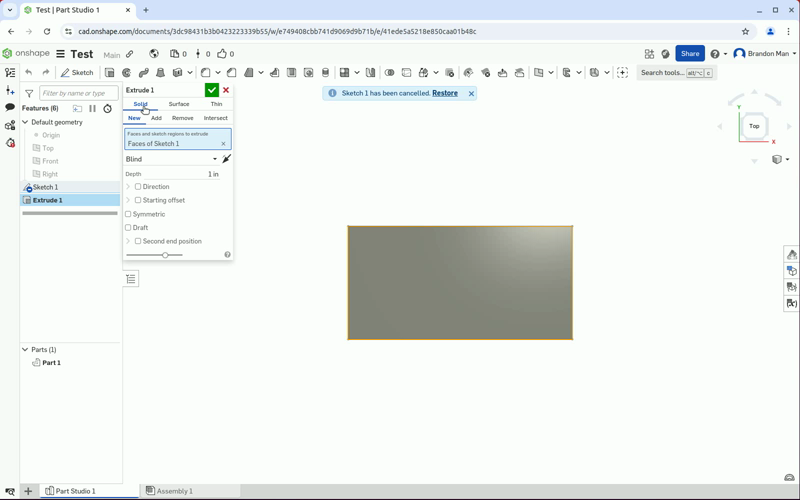
mouse_move(137, 120)
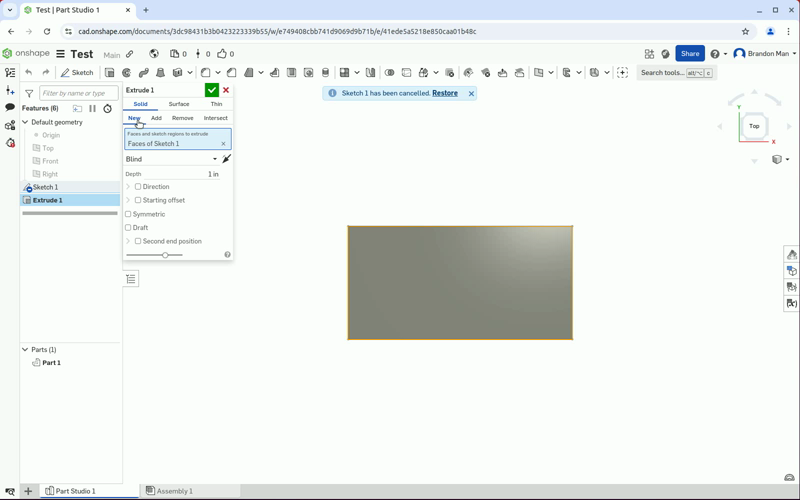
click(137, 120)
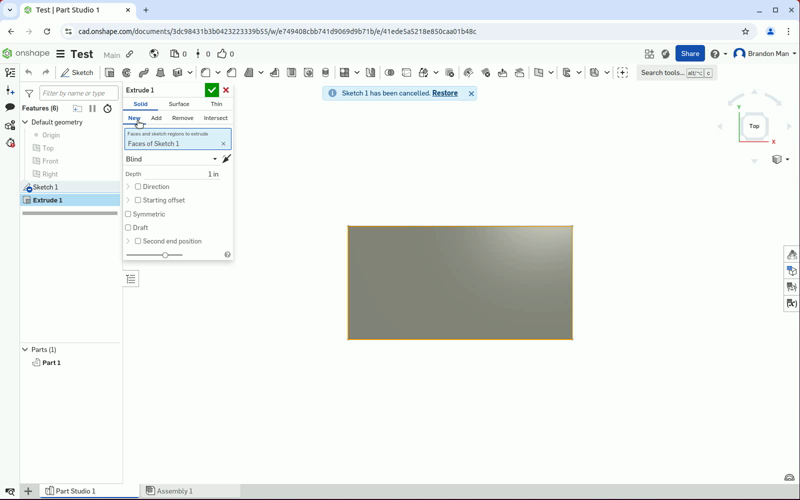
key(tab, 4)
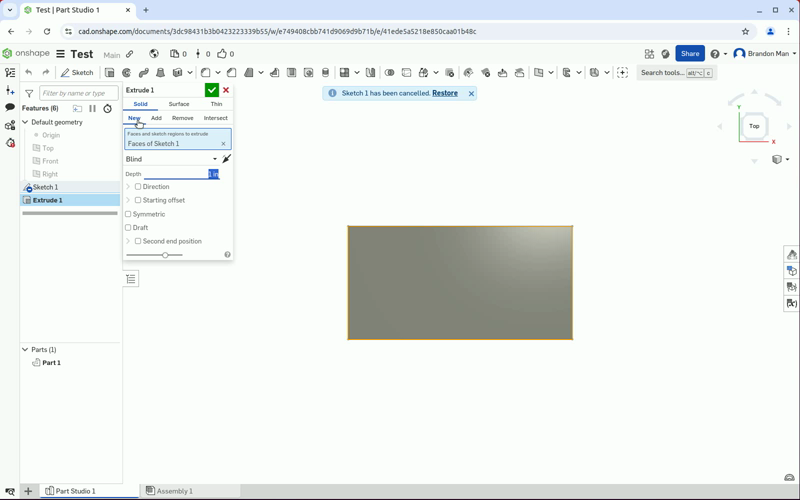
text(1.444)
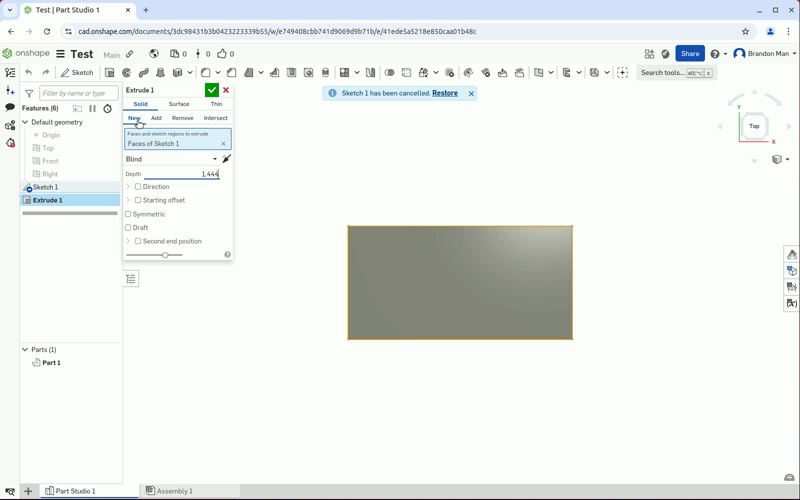
key(enter)
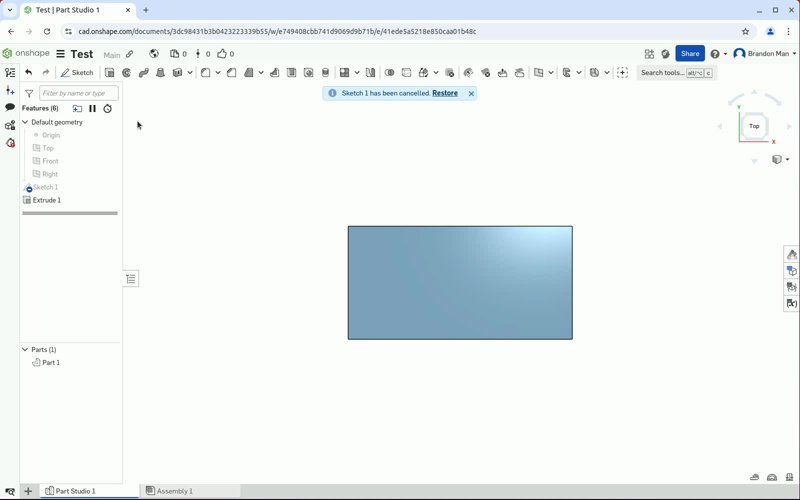
key(shift+h)
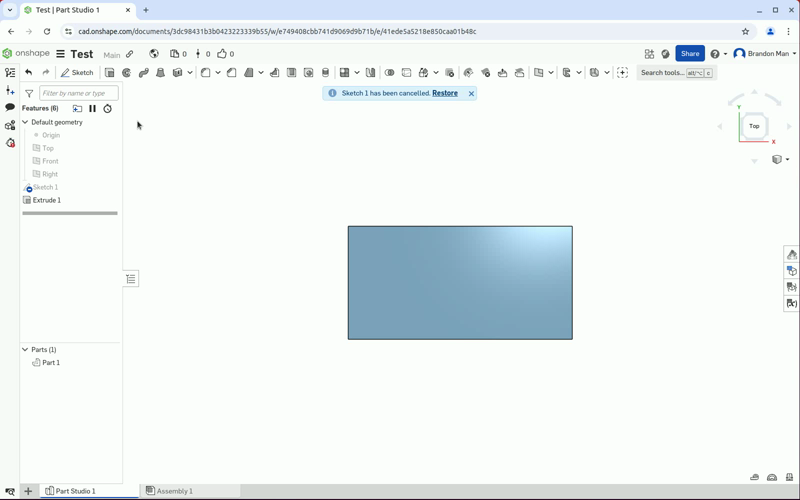
key(shift+h)
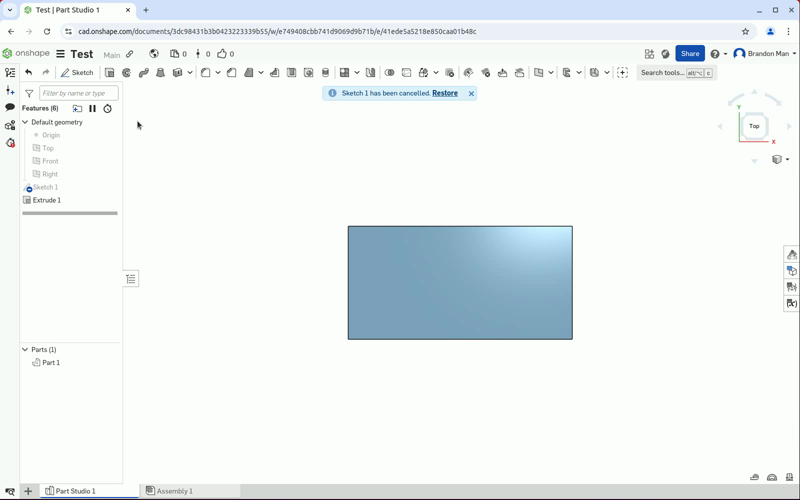
mouse_move(73, 189)
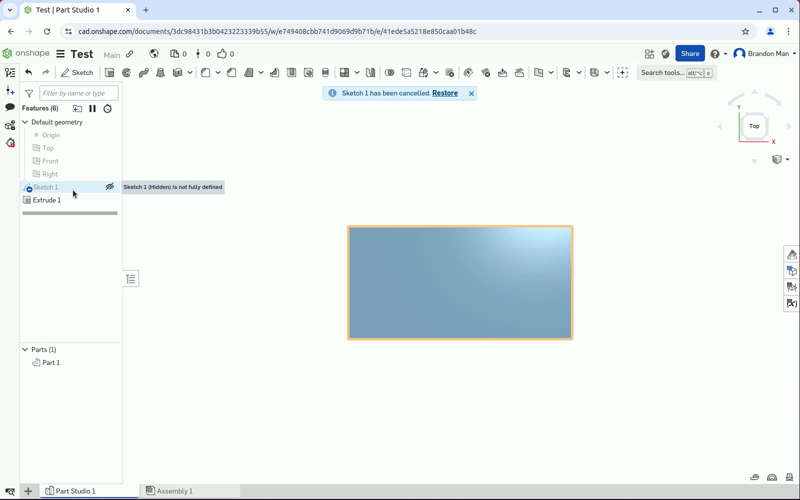
click(73, 189)
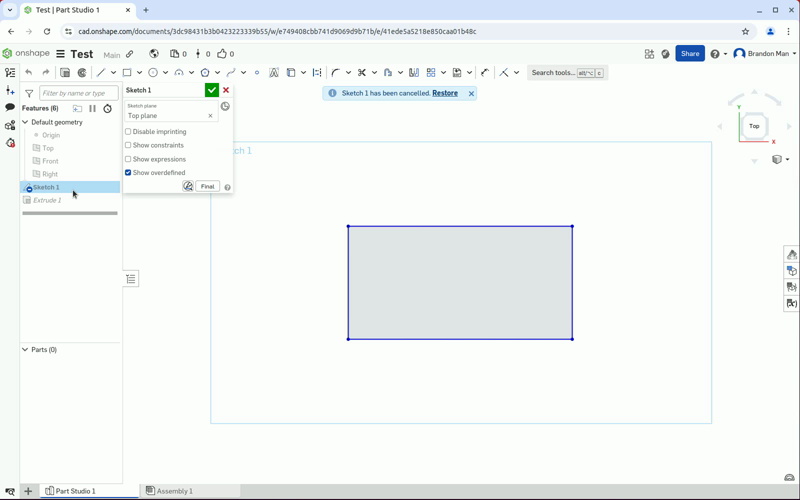
mouse_move(229, 92)
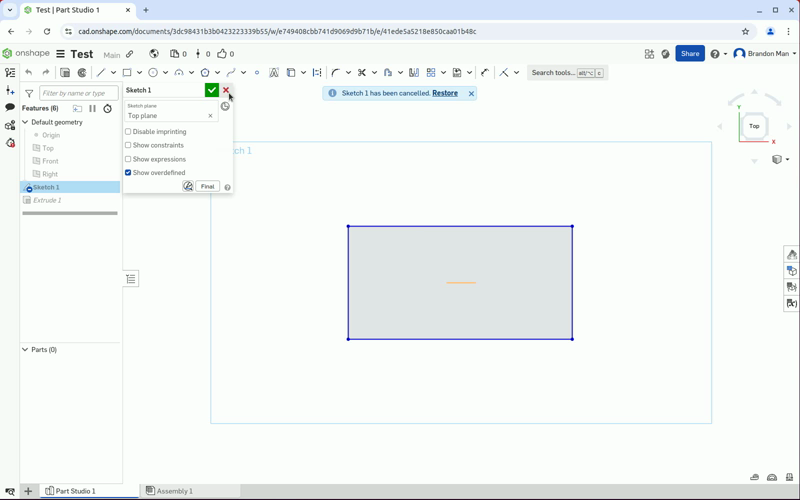
click(229, 92)
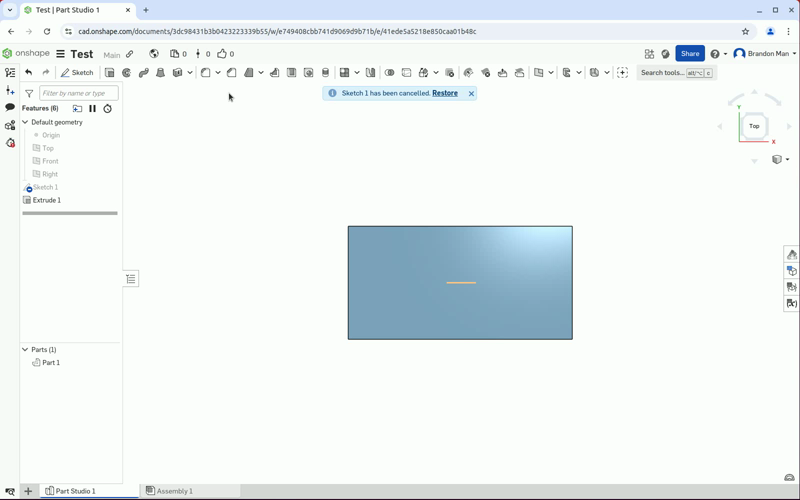
mouse_move(541, 75)
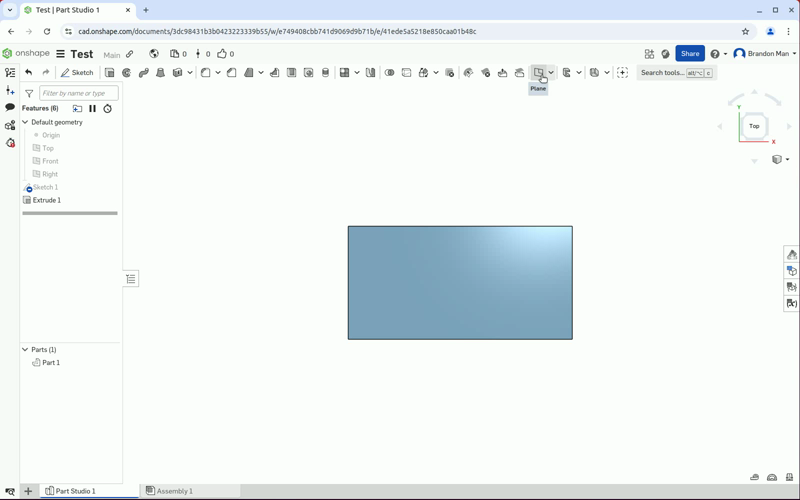
click(541, 75)
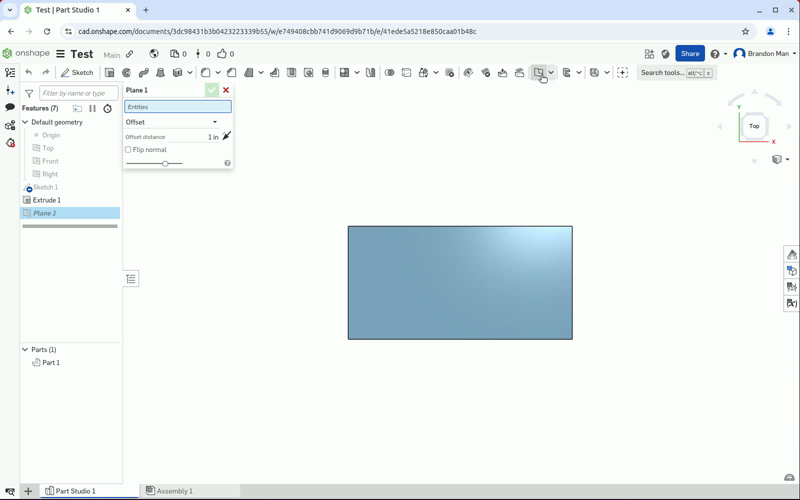
mouse_move(73, 150)
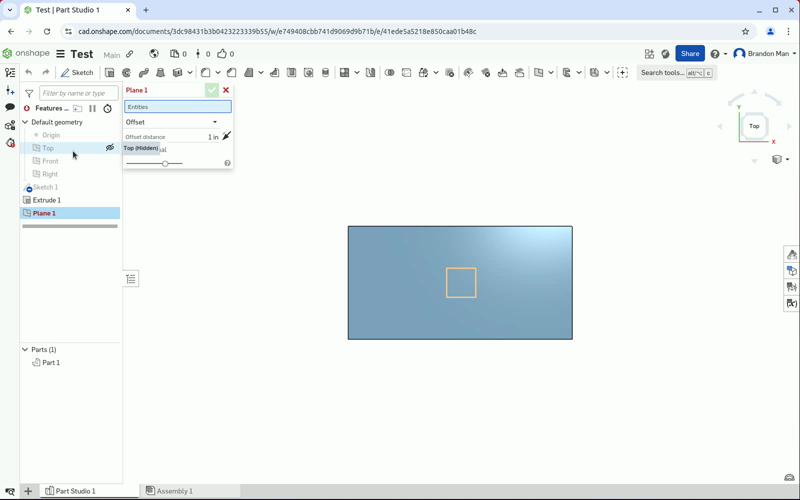
click(73, 150)
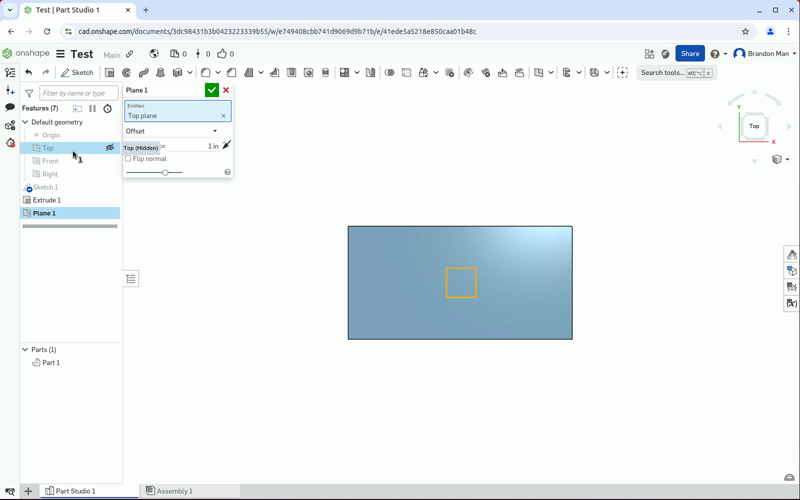
key(tab, 2)
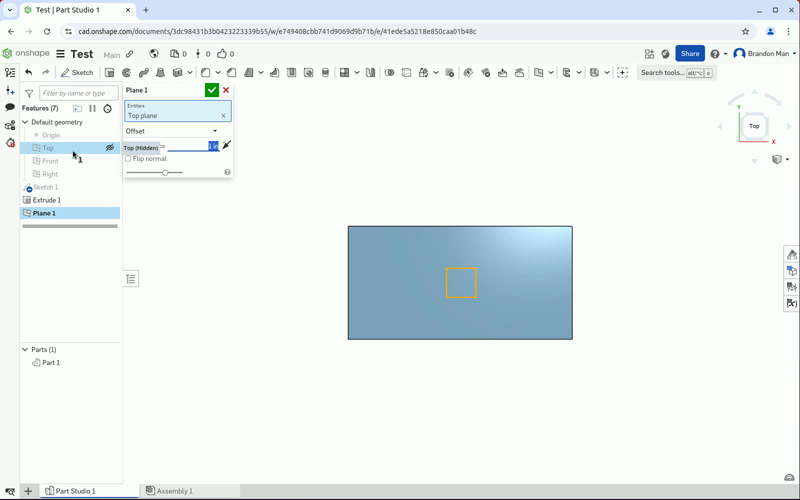
text(1.448)
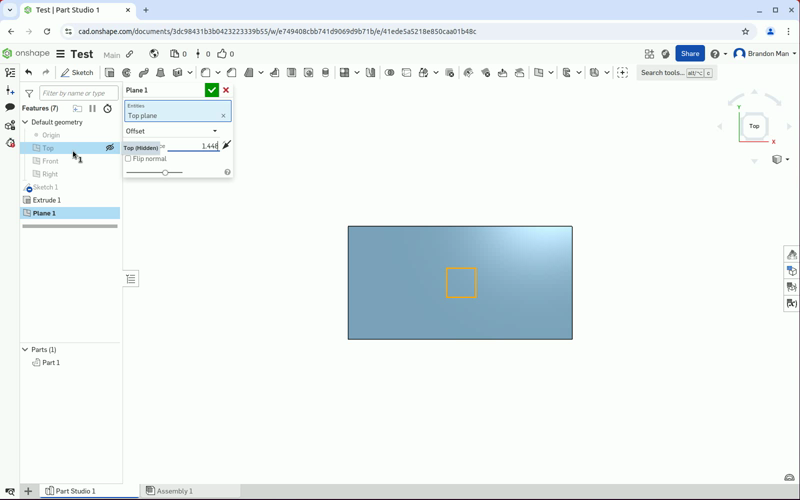
key(enter, 2)
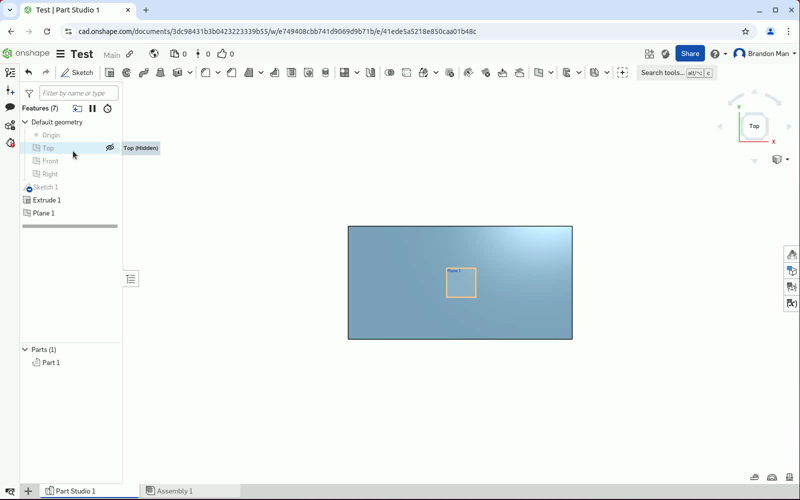
key(shift+s)
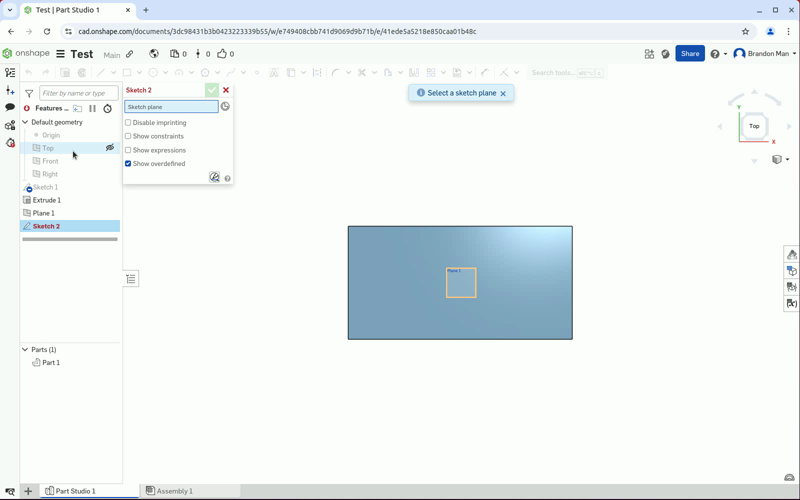
mouse_move(73, 215)
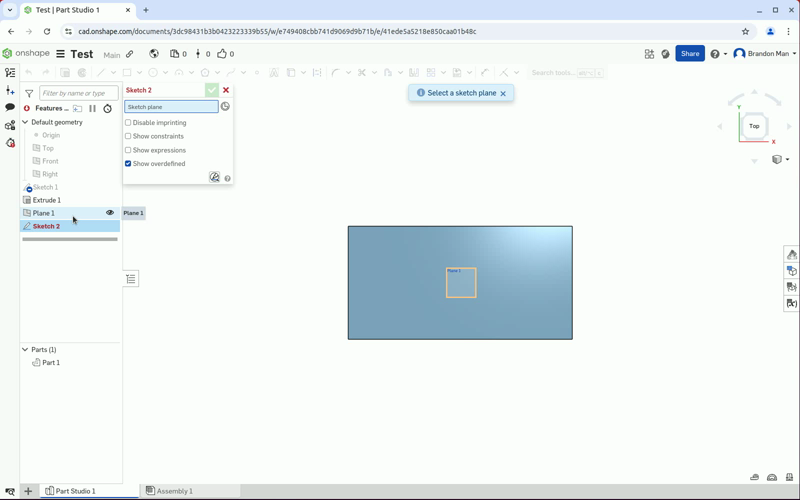
click(73, 215)
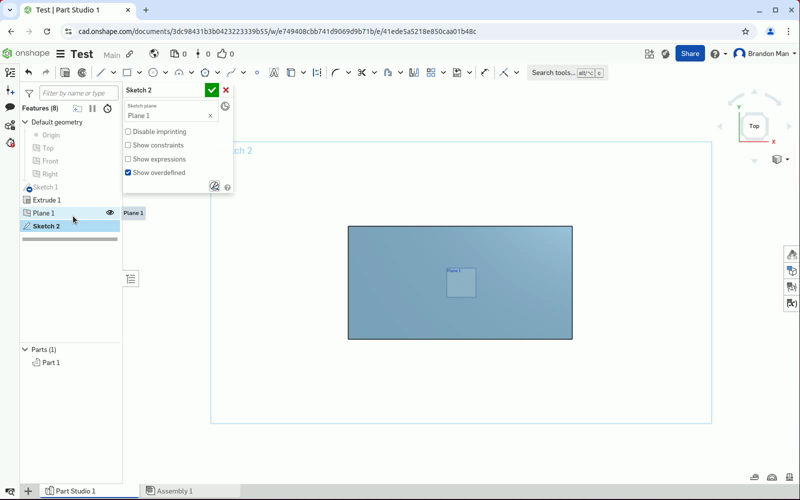
mouse_move(73, 352)
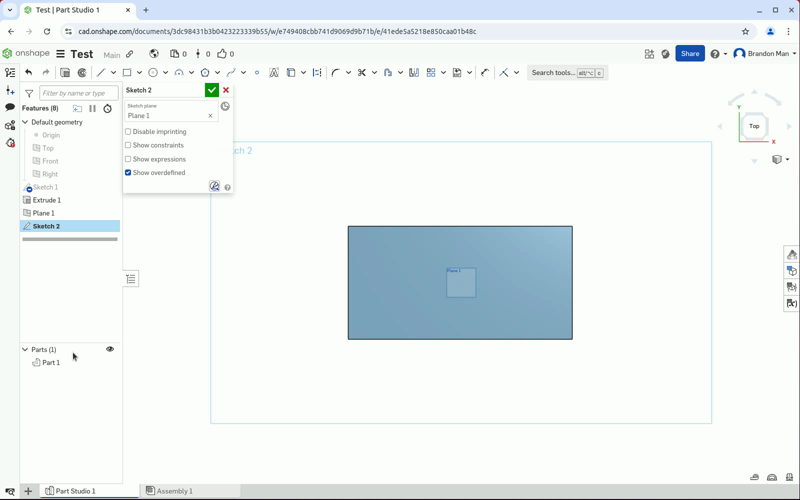
key(y)
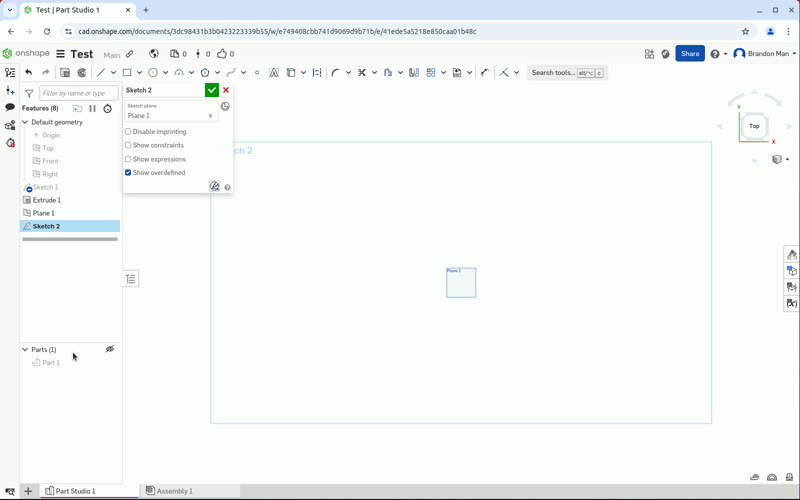
key(l)
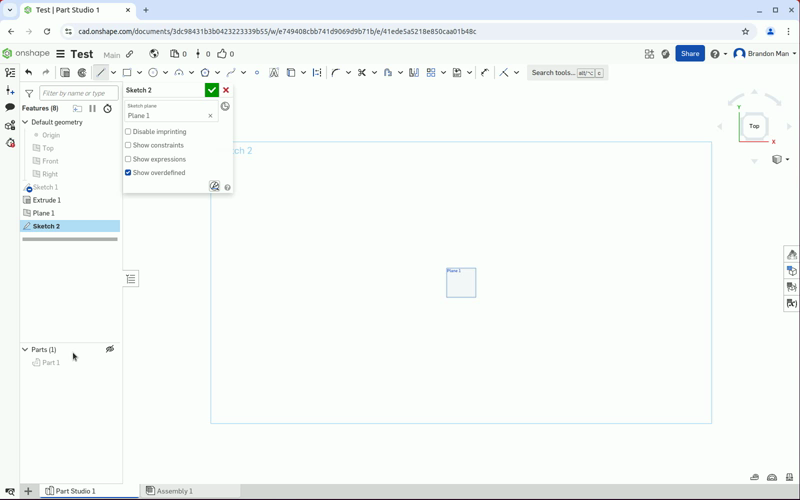
key_down(shift)
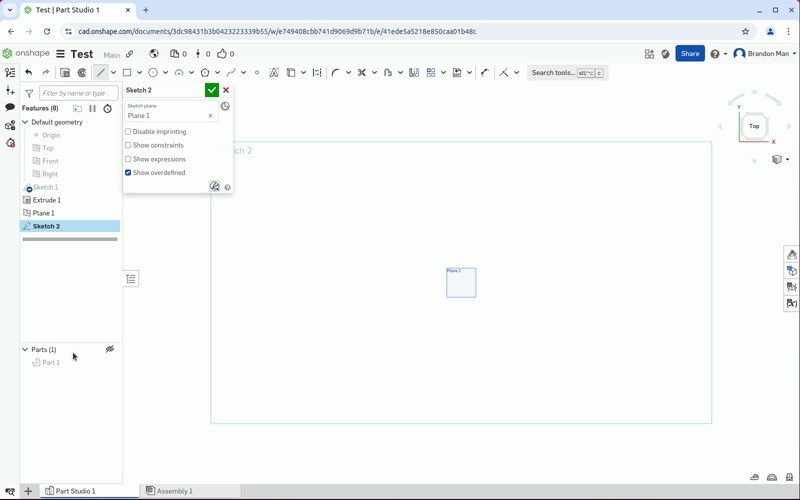
mouse_move(348, 266)
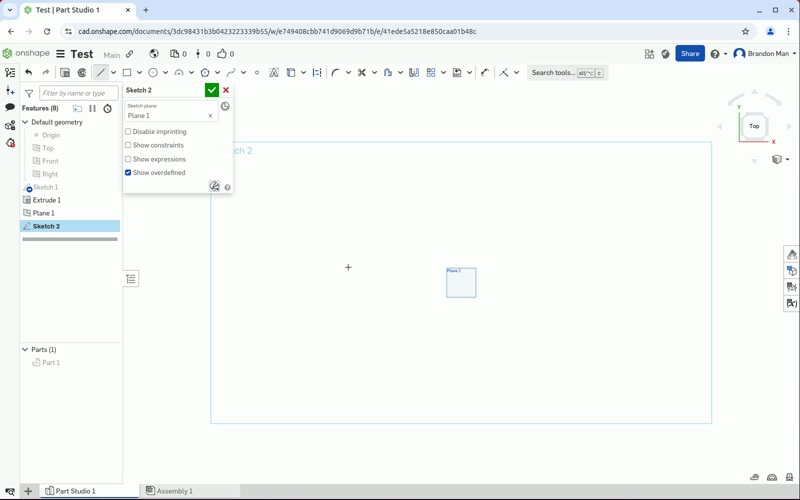
click(348, 266)
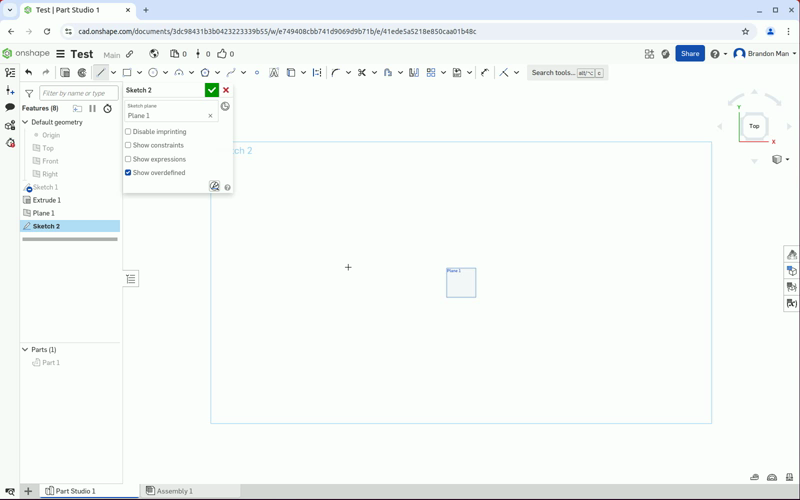
key_up(shift)
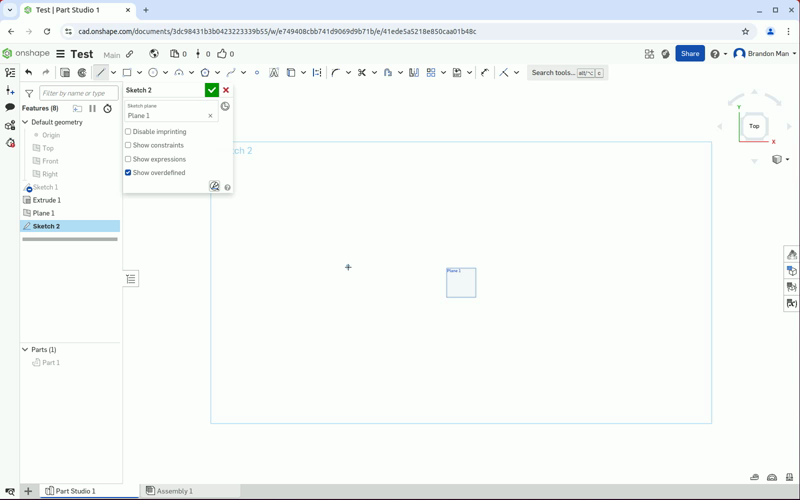
key_down(shift)
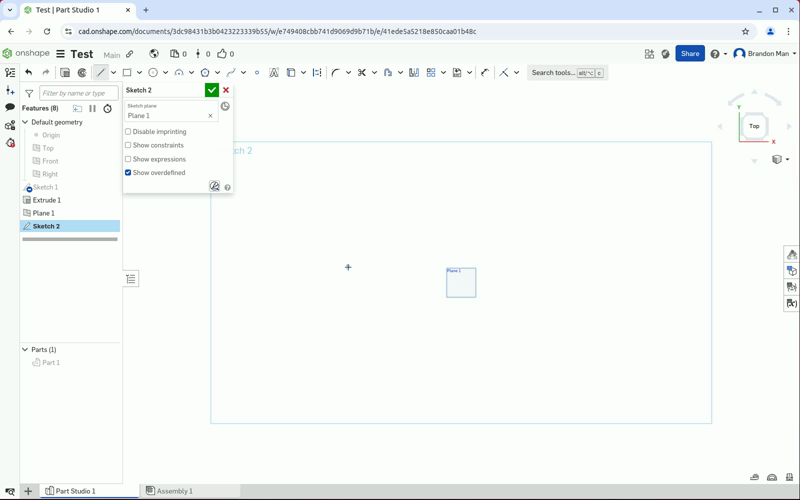
mouse_move(378, 266)
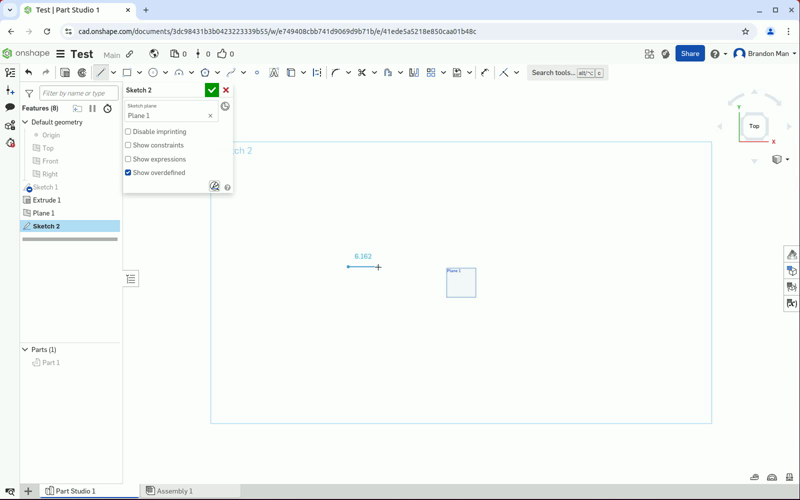
mouse_move(353, 266)
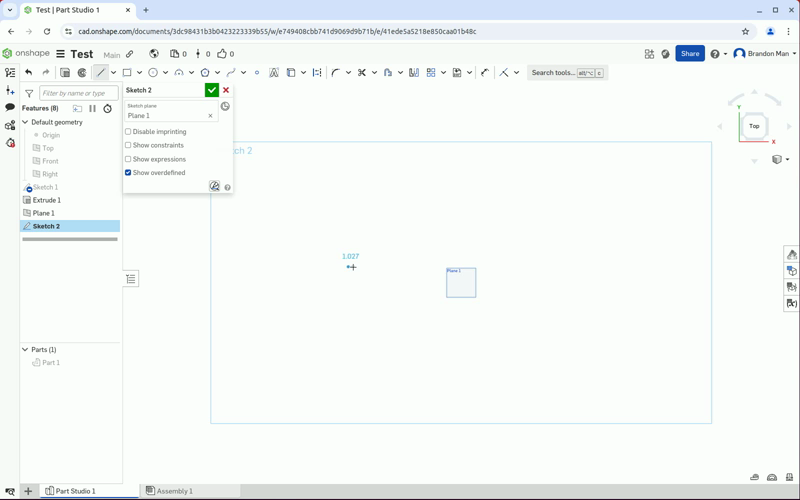
scroll(6)
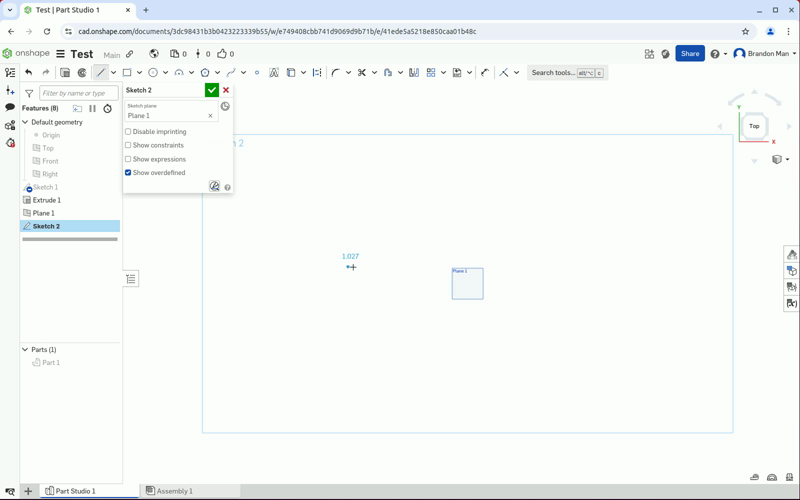
scroll(6)
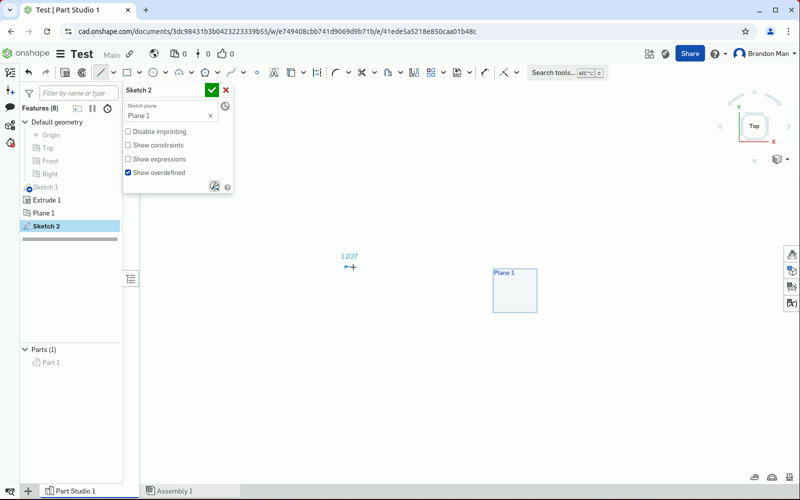
scroll(6)
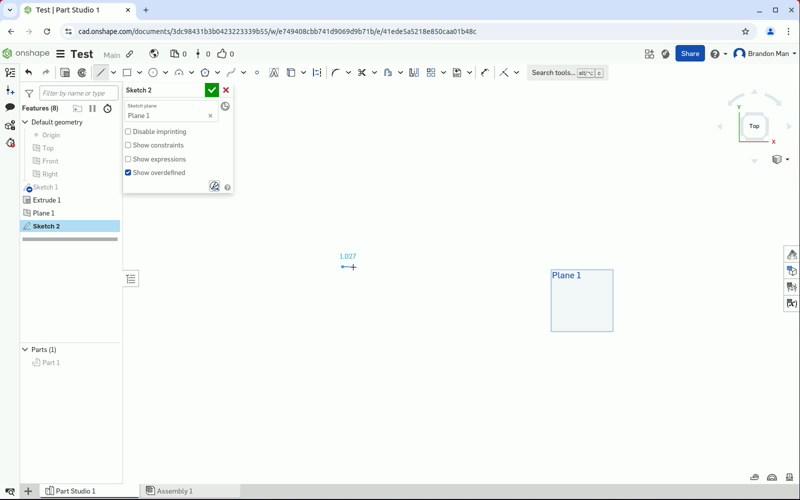
scroll(6)
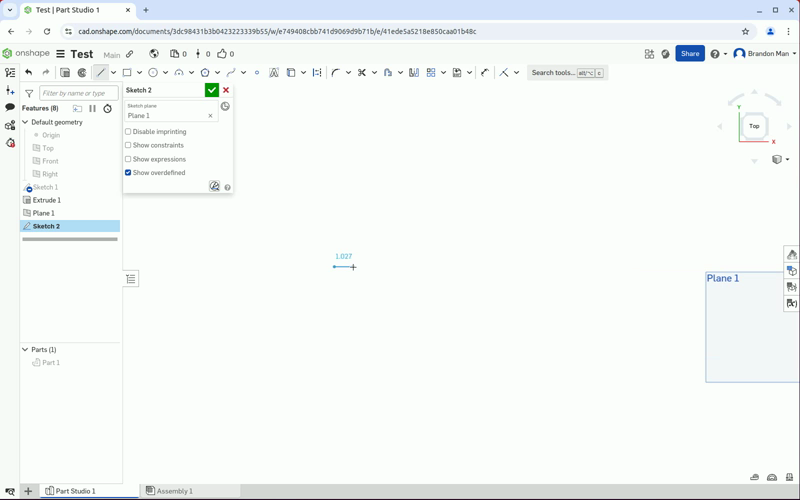
scroll(6)
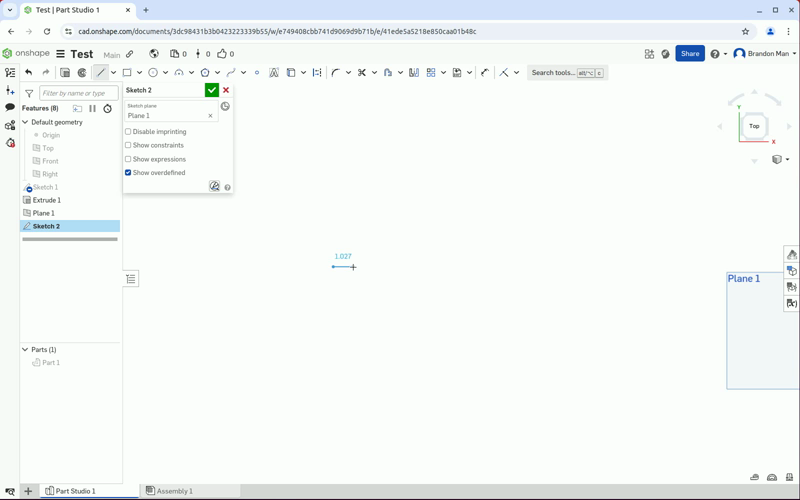
scroll(6)
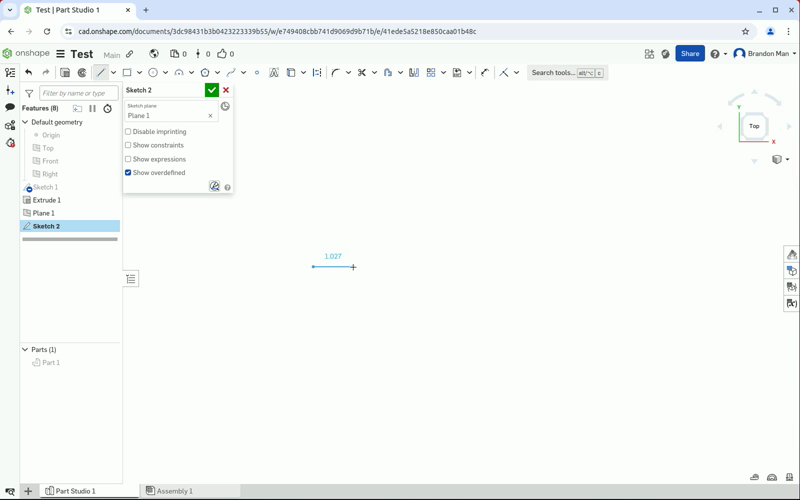
scroll(6)
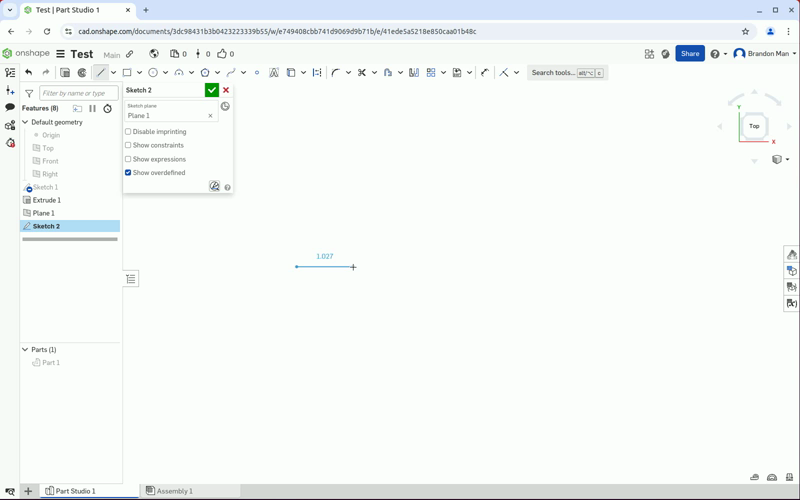
click(353, 266)
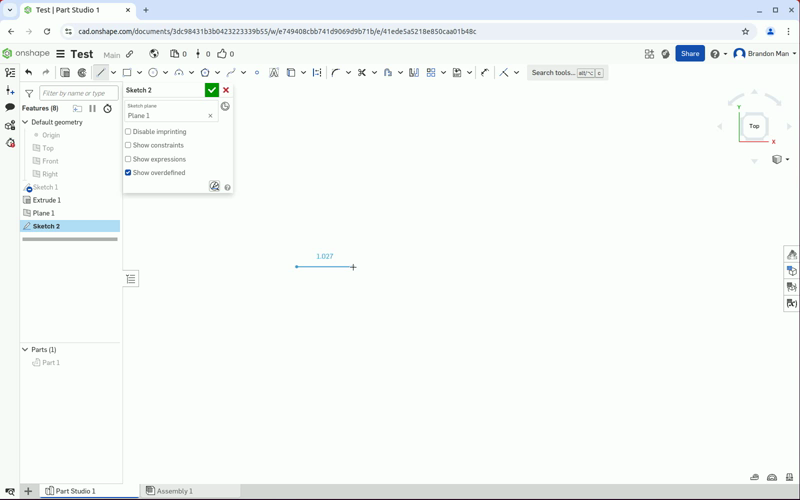
scroll(-6)
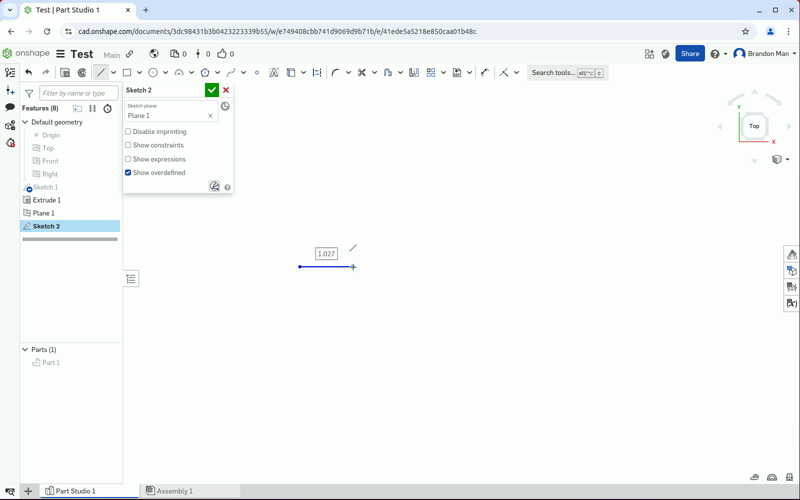
scroll(-6)
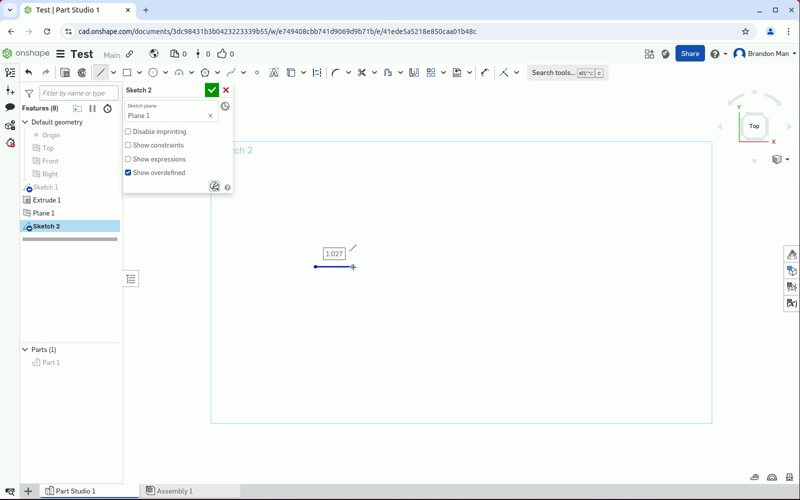
scroll(-6)
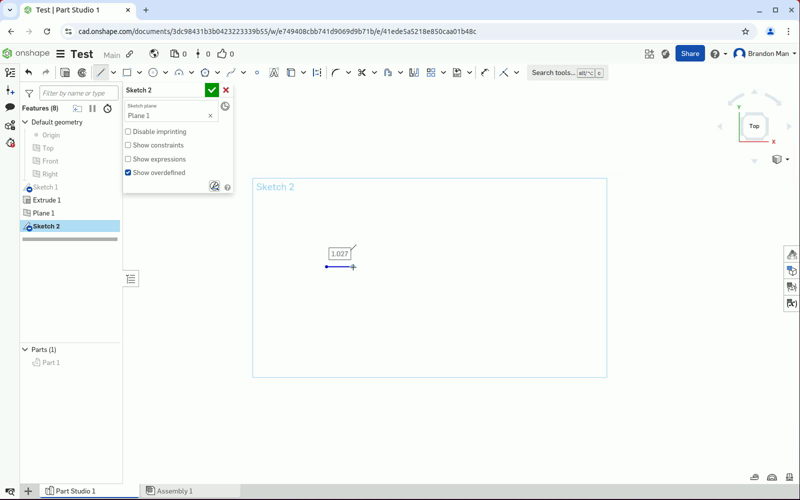
scroll(-6)
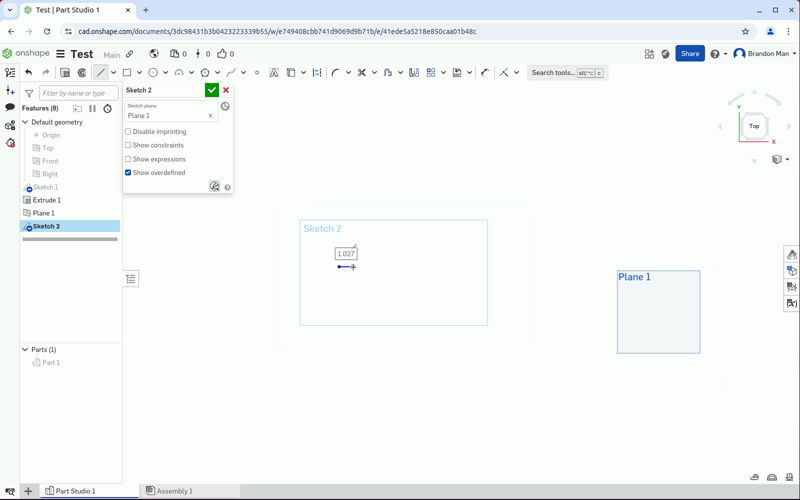
scroll(-6)
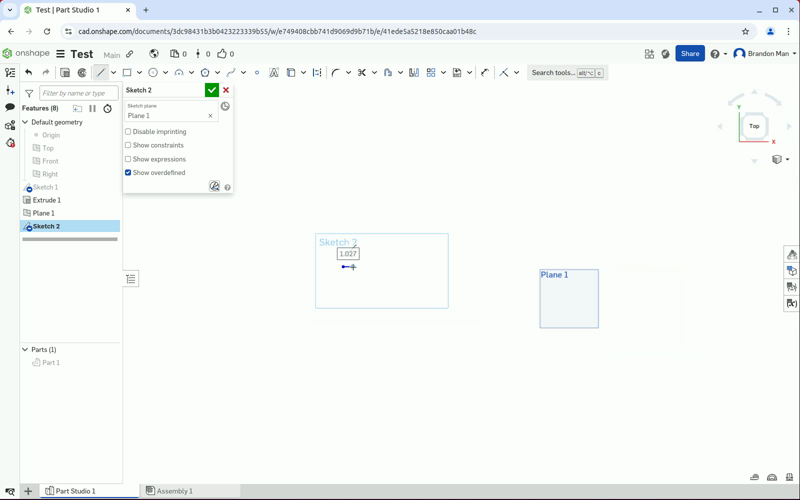
scroll(-6)
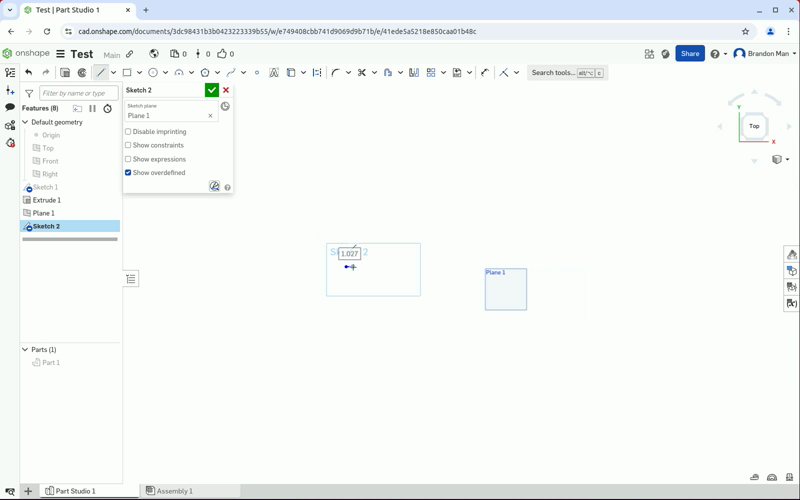
scroll(-6)
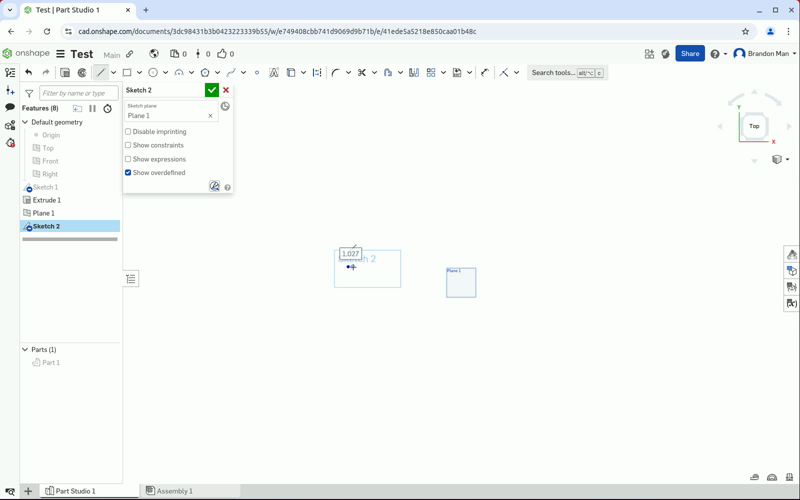
key_up(shift)
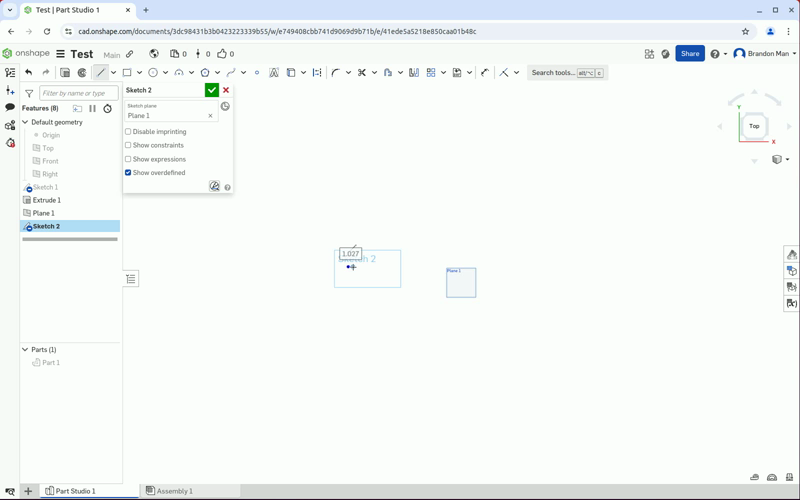
key_down(shift)
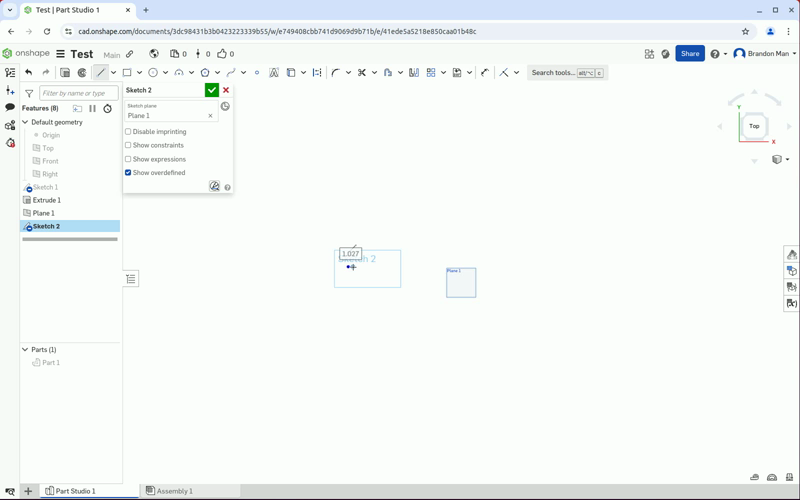
mouse_move(383, 266)
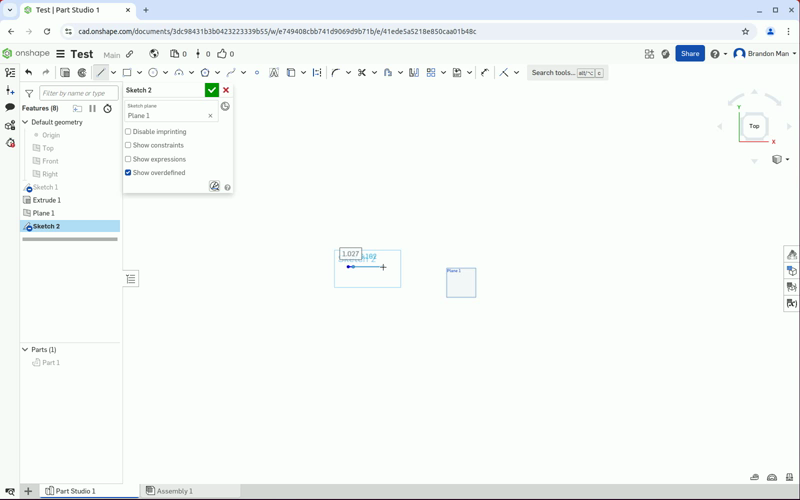
mouse_move(367, 266)
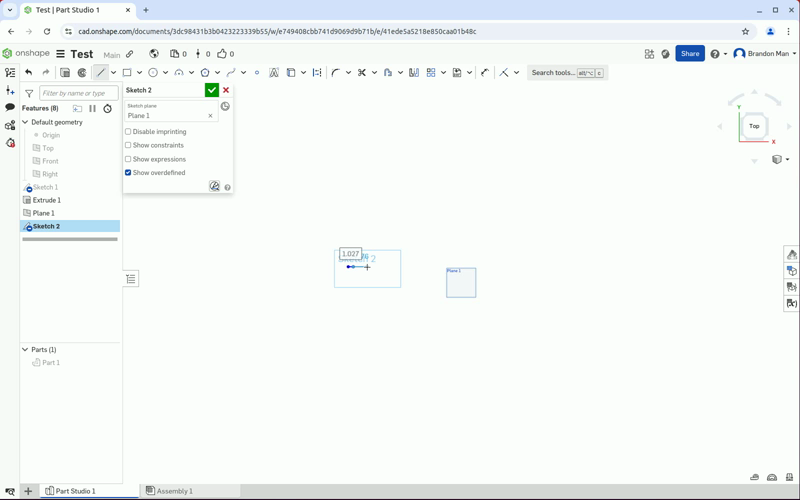
click(367, 266)
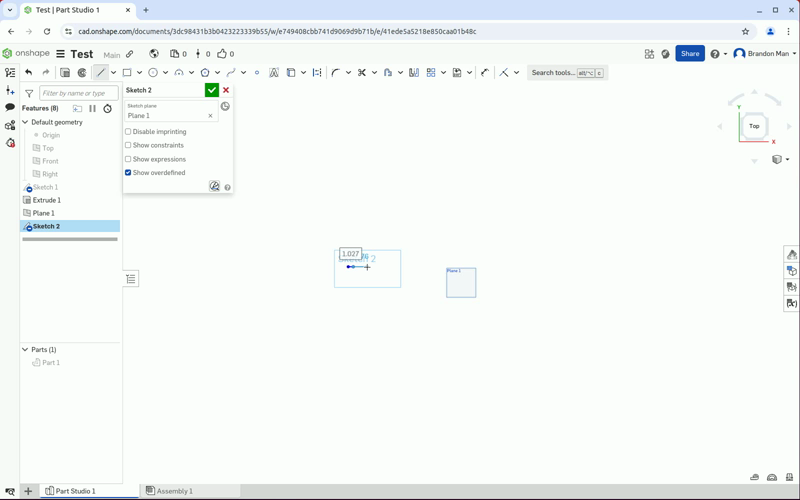
key_up(shift)
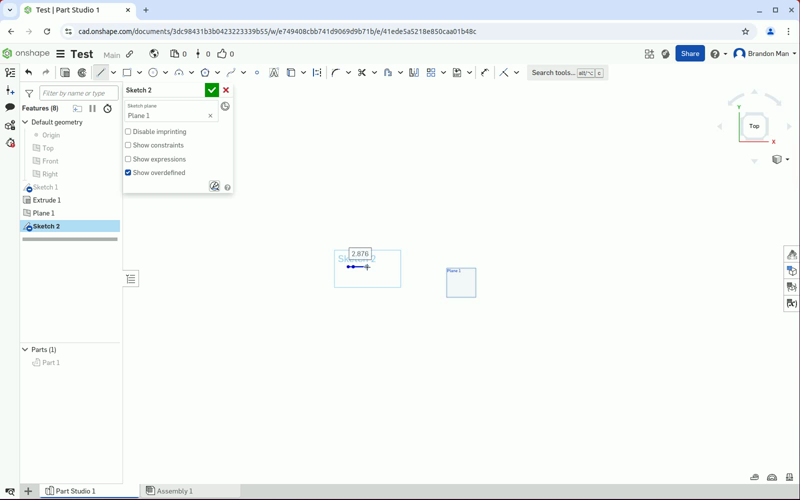
key_down(shift)
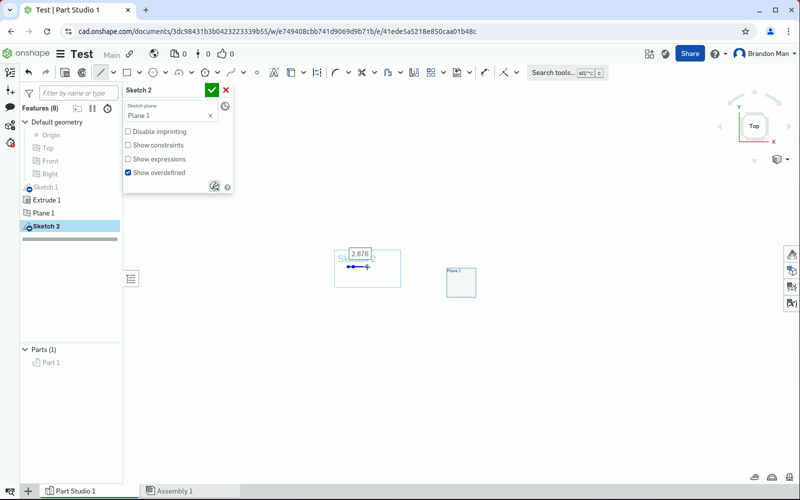
mouse_move(553, 266)
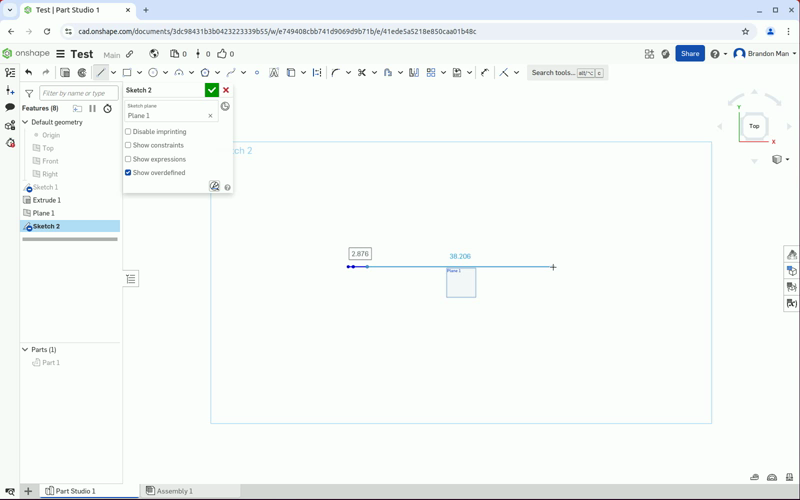
click(553, 266)
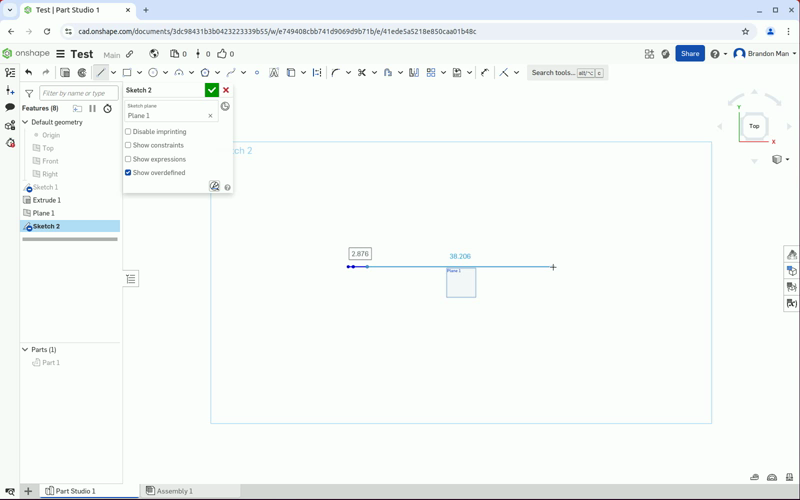
key_up(shift)
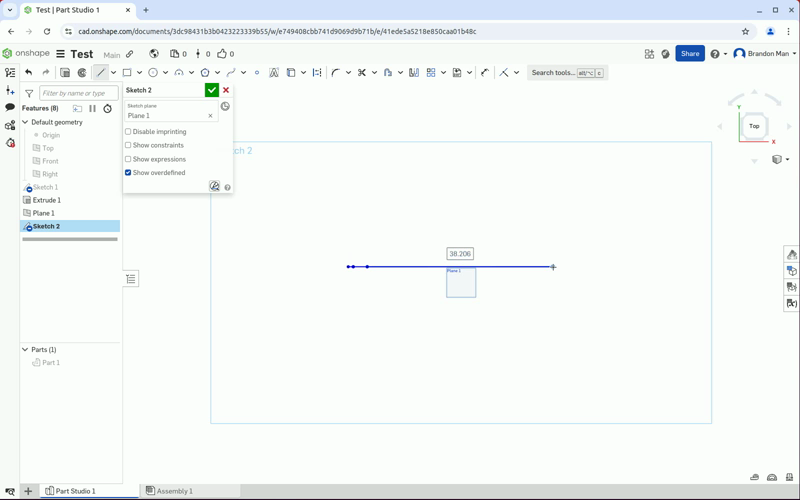
key_down(shift)
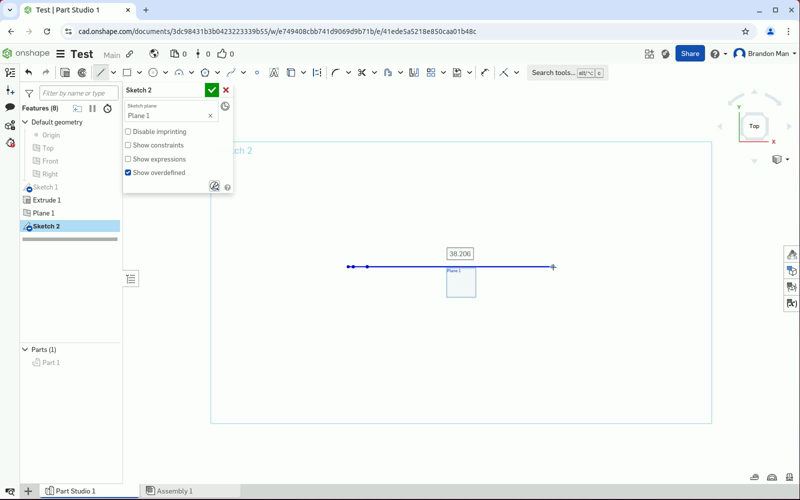
mouse_move(583, 266)
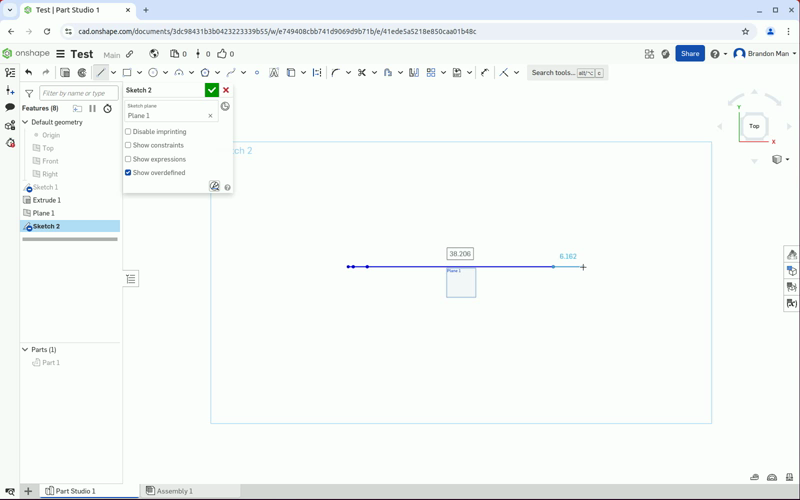
mouse_move(567, 266)
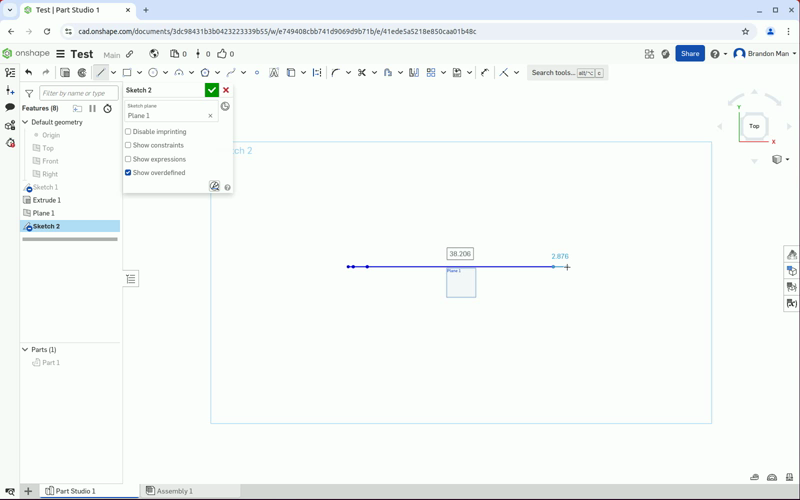
click(567, 266)
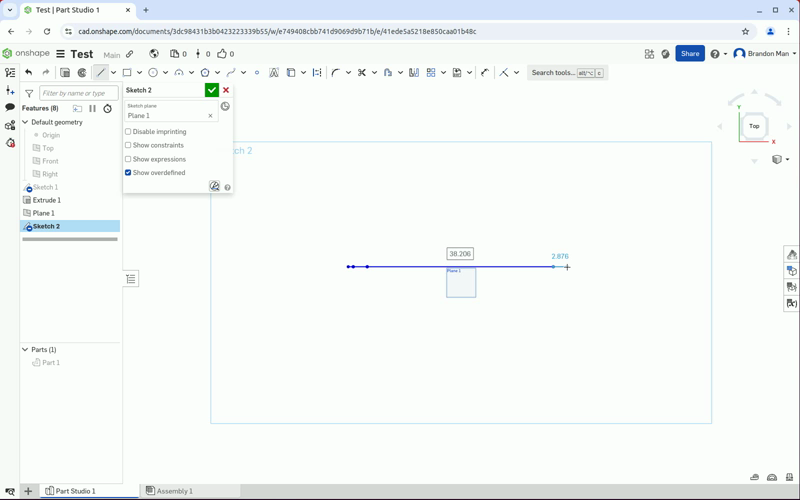
key_up(shift)
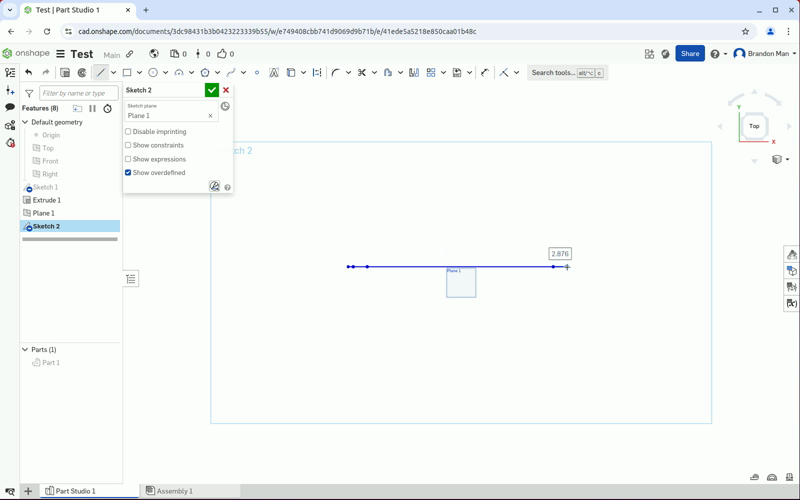
key_down(shift)
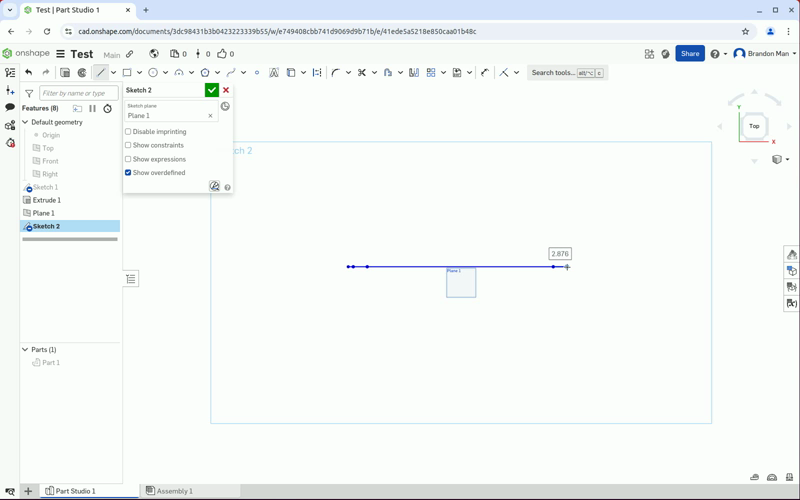
mouse_move(589, 266)
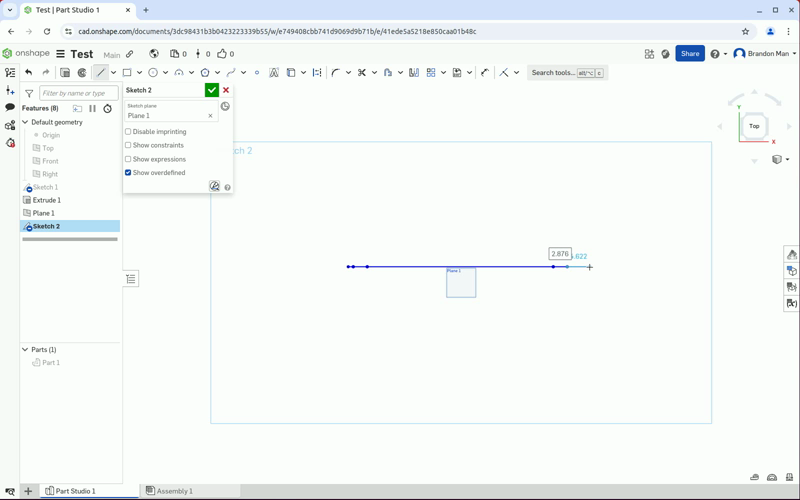
mouse_move(572, 266)
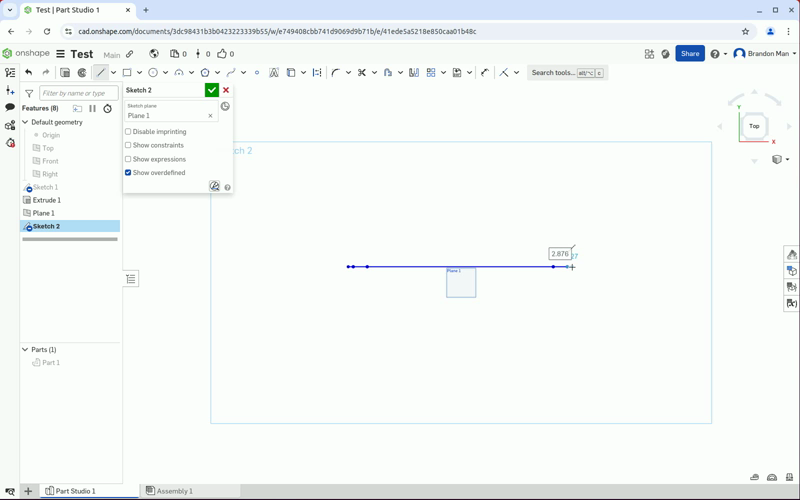
scroll(6)
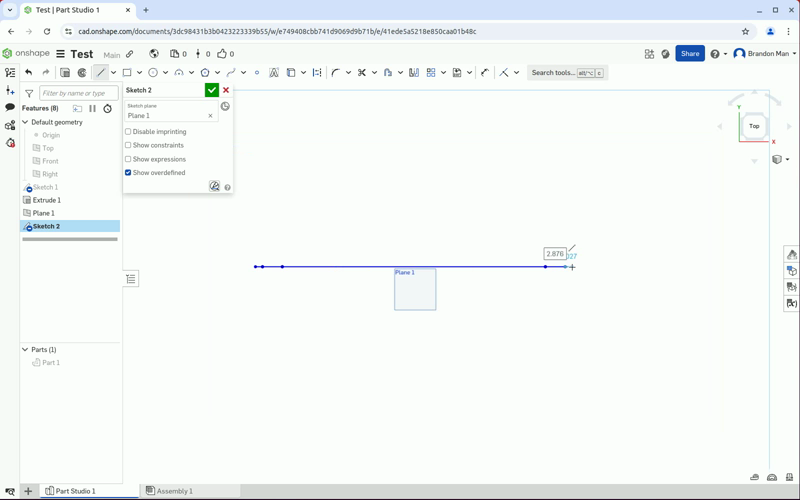
scroll(6)
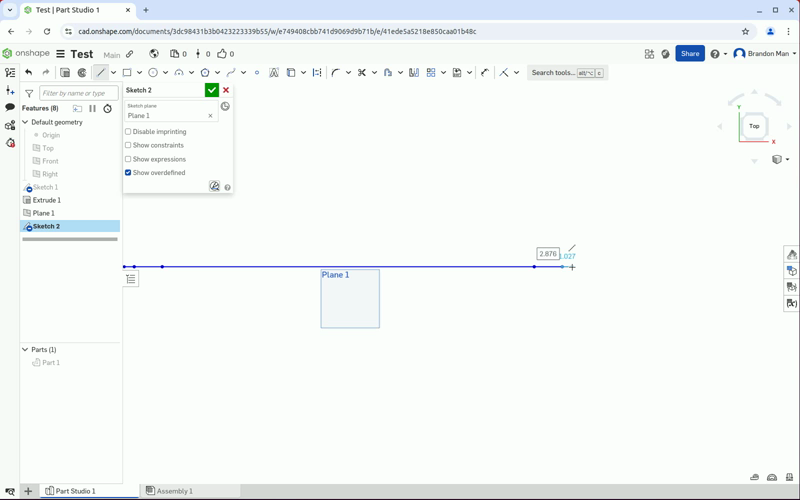
scroll(6)
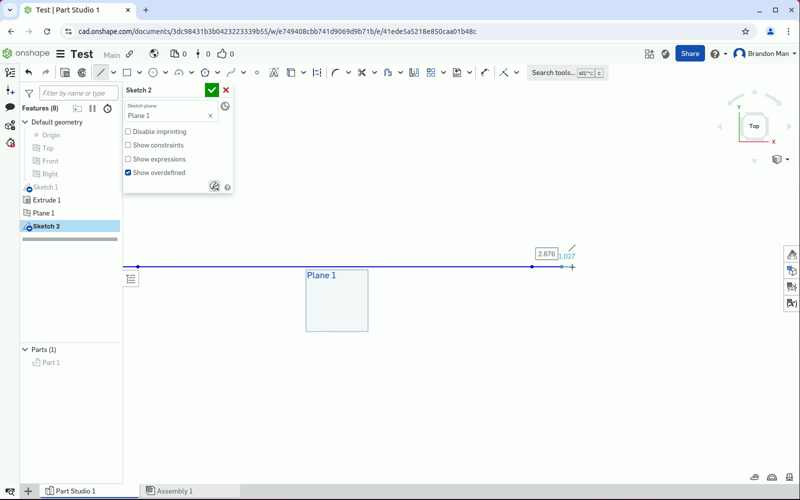
scroll(6)
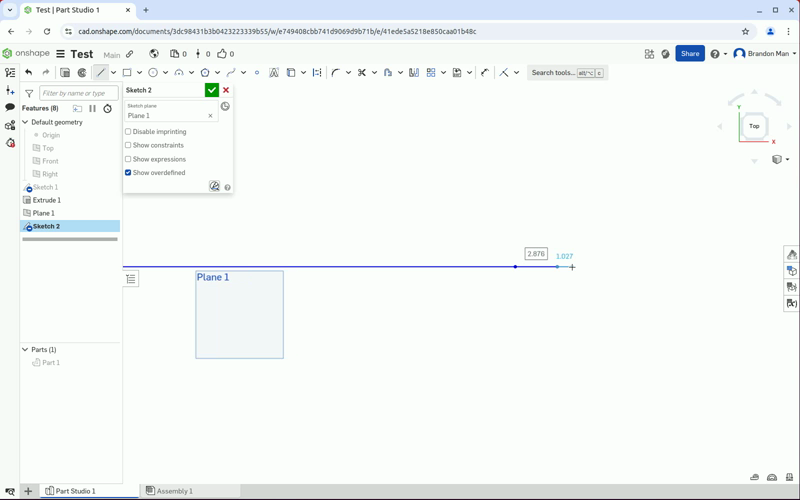
scroll(6)
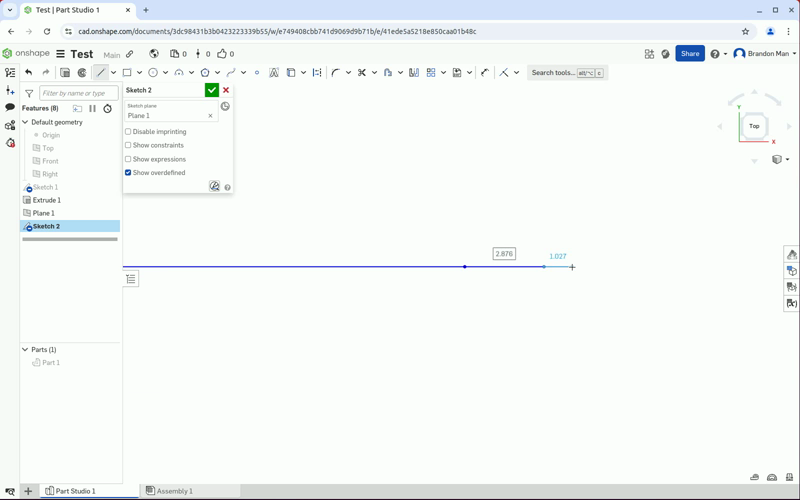
scroll(6)
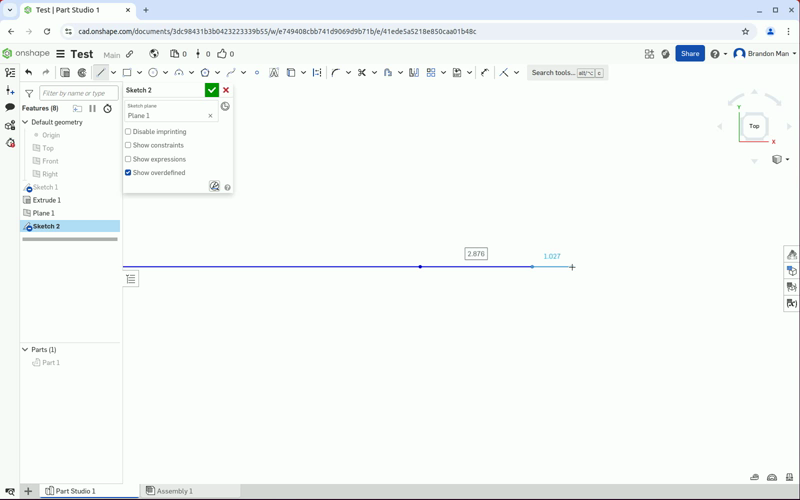
scroll(6)
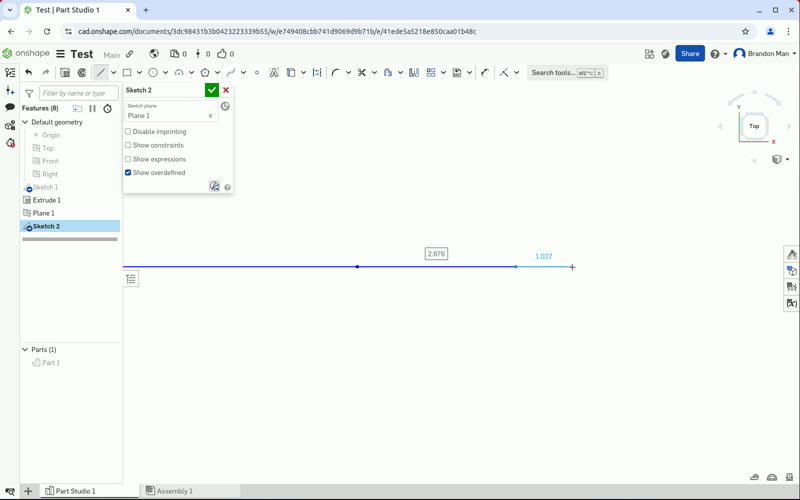
click(572, 266)
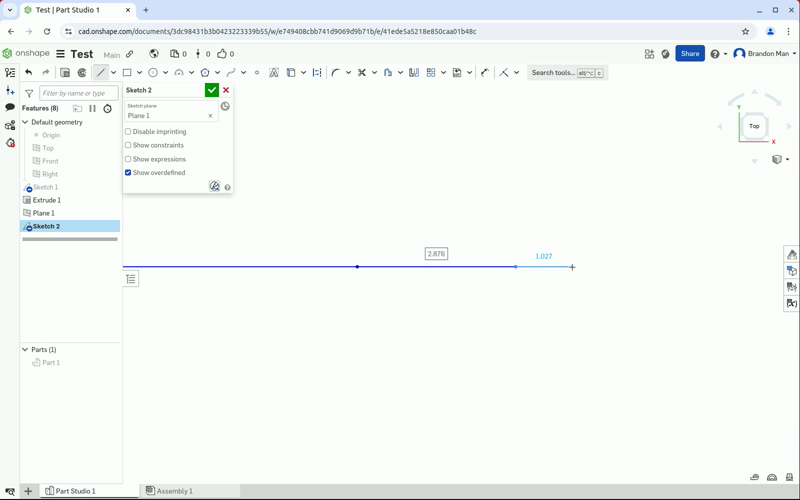
scroll(-6)
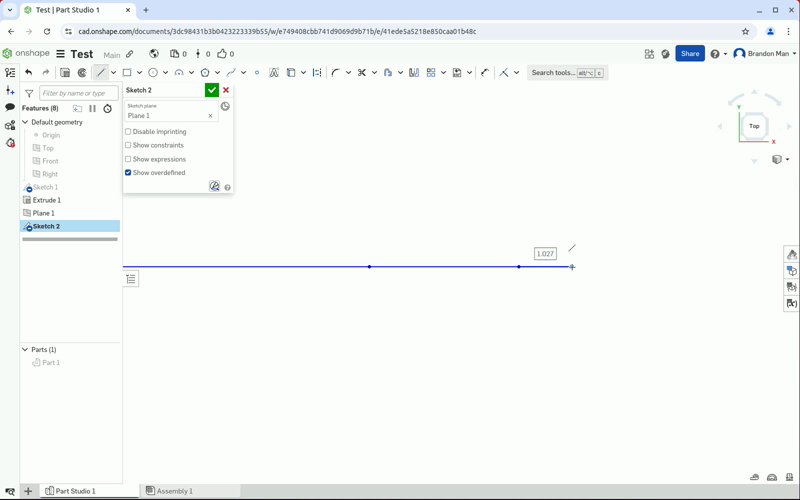
scroll(-6)
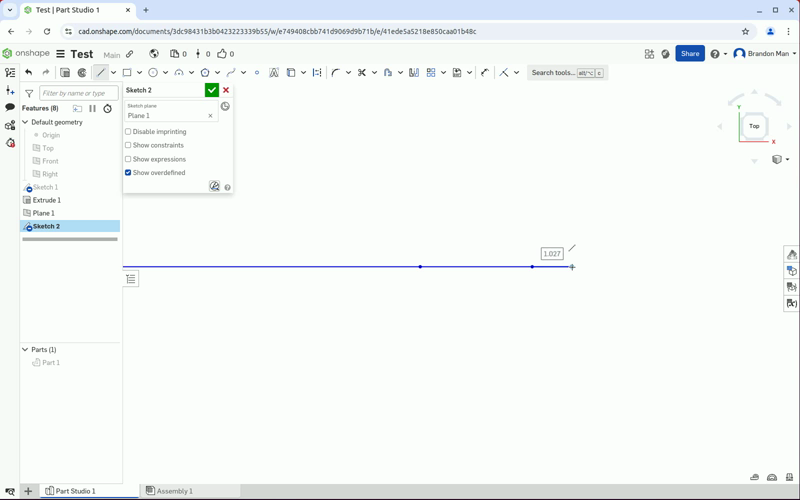
scroll(-6)
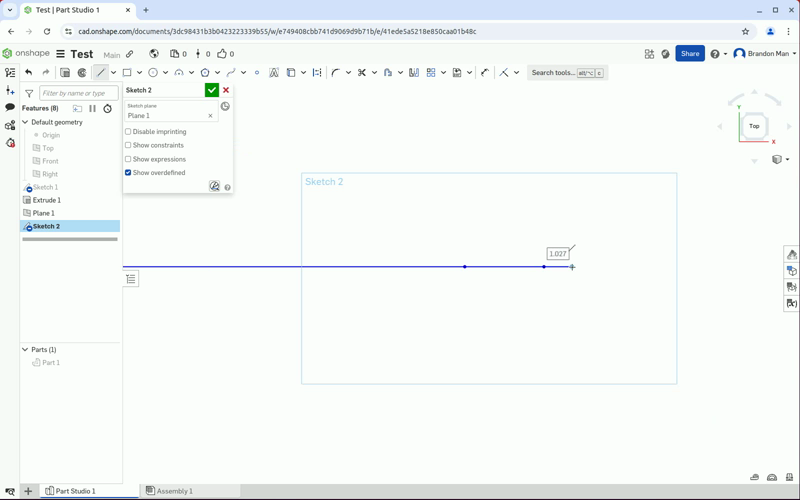
scroll(-6)
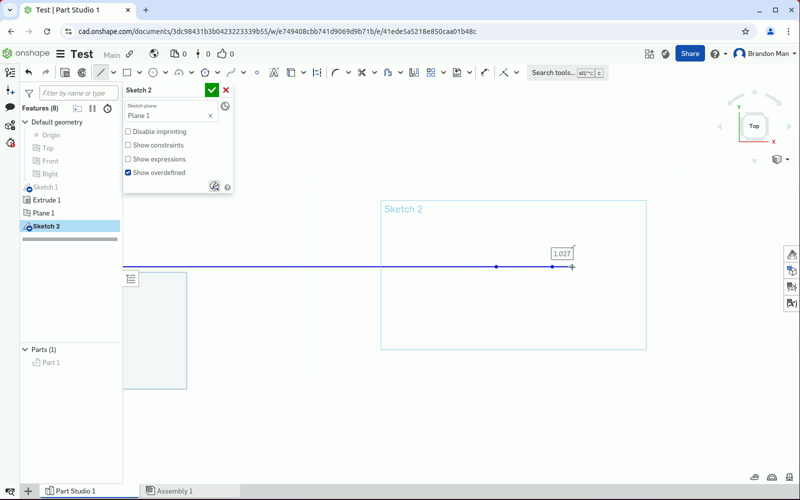
scroll(-6)
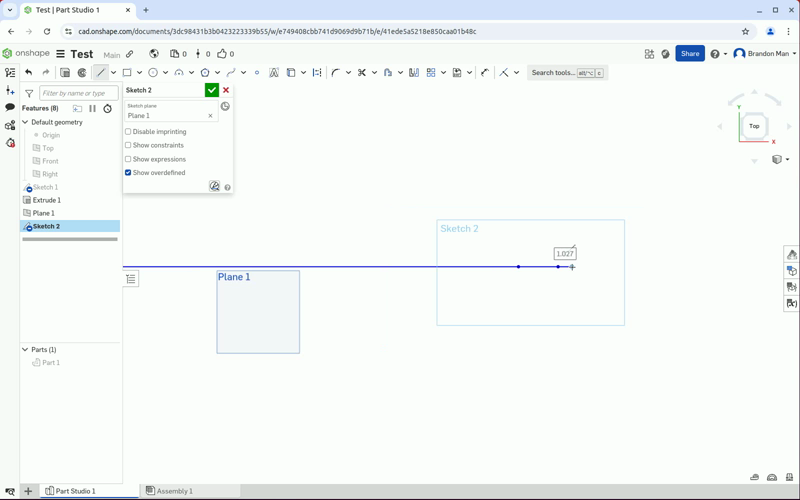
scroll(-6)
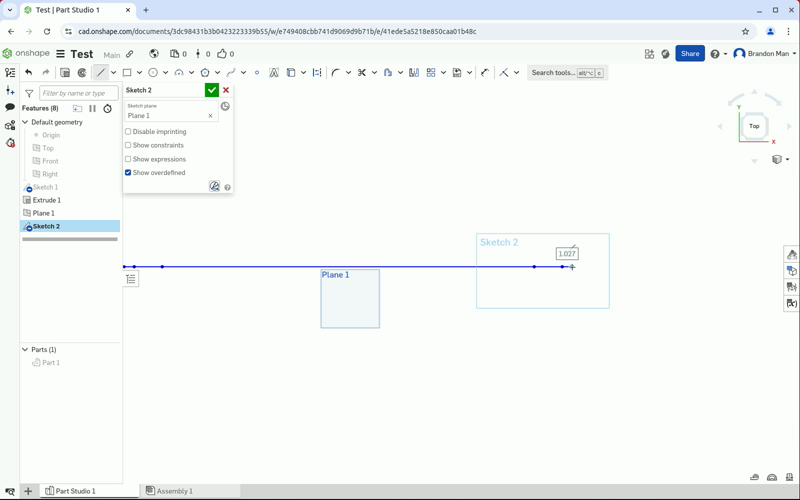
scroll(-6)
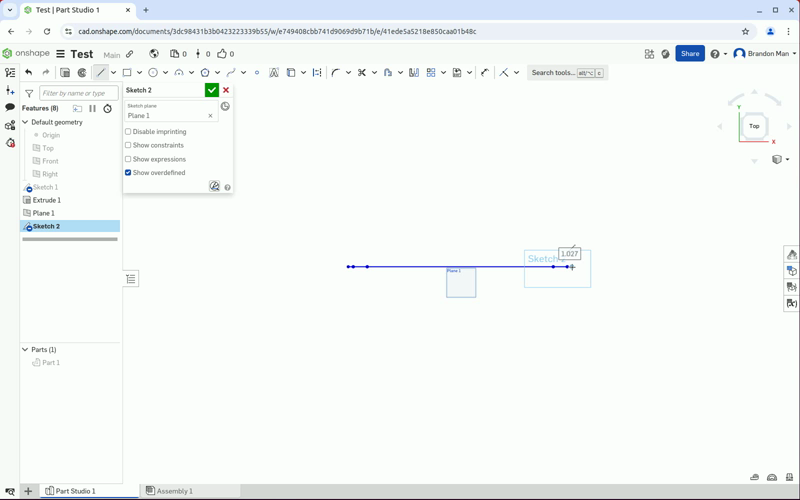
key_up(shift)
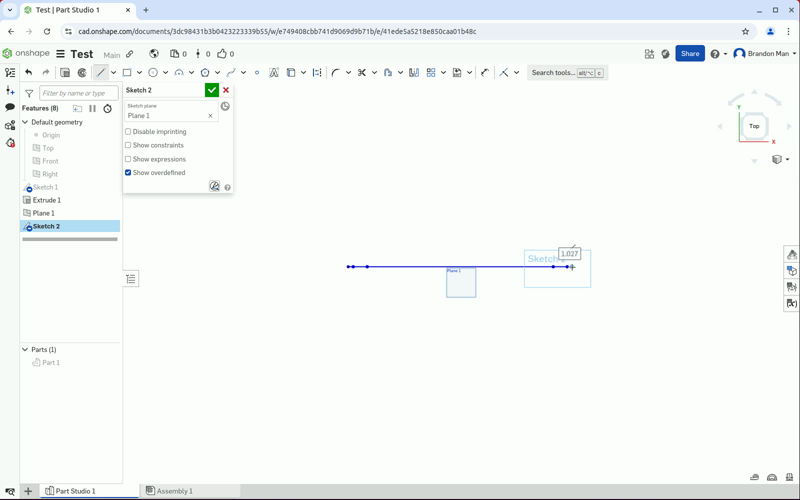
key_down(shift)
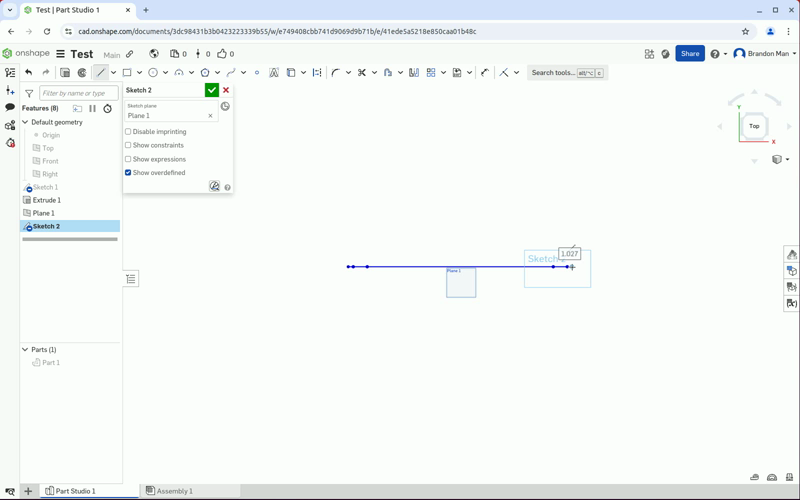
mouse_move(589, 266)
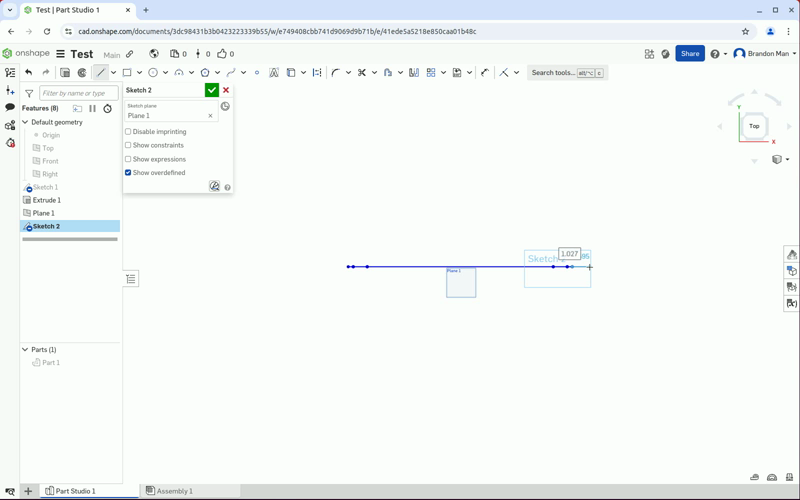
mouse_move(572, 259)
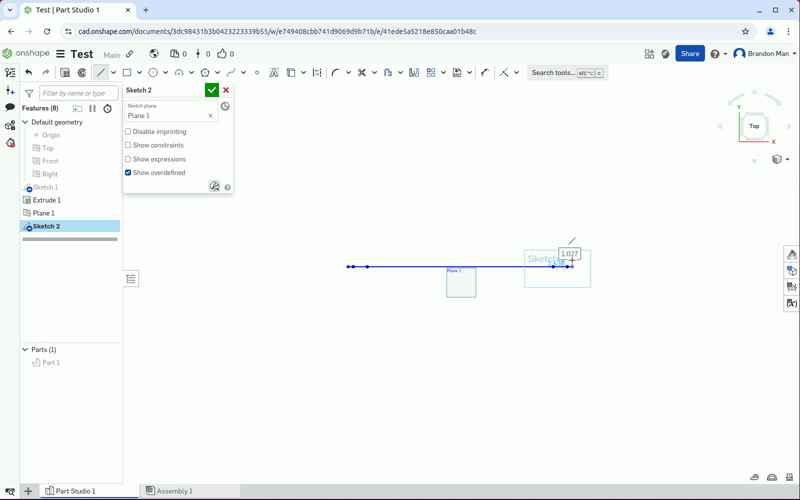
scroll(6)
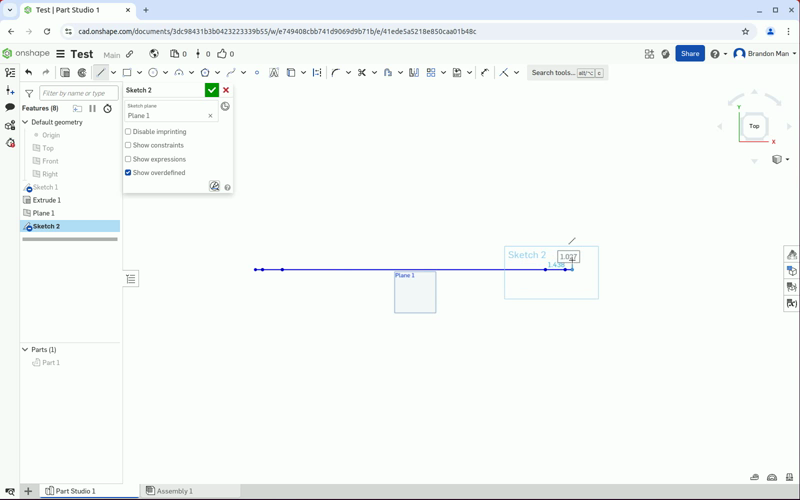
scroll(6)
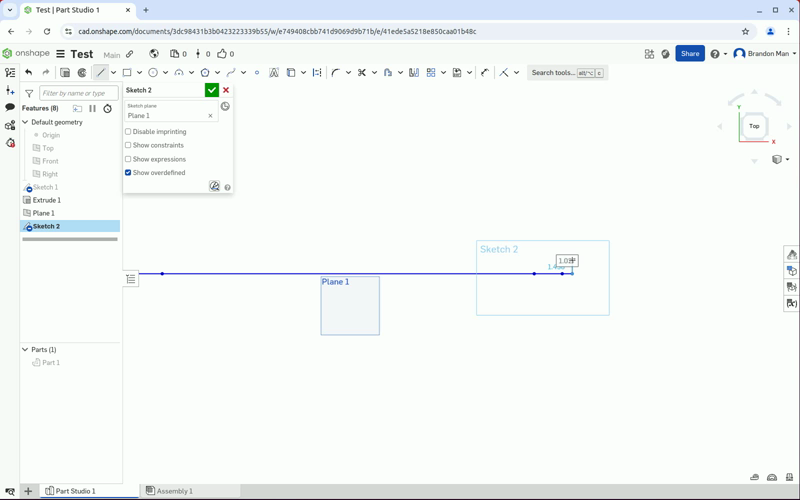
scroll(6)
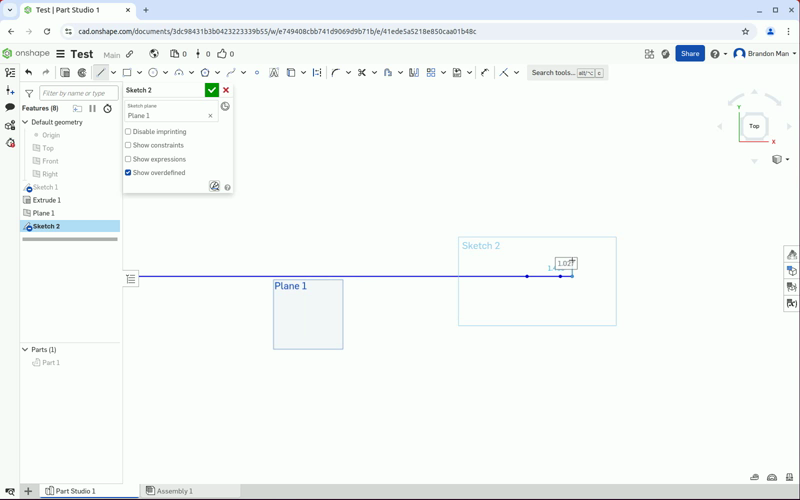
scroll(6)
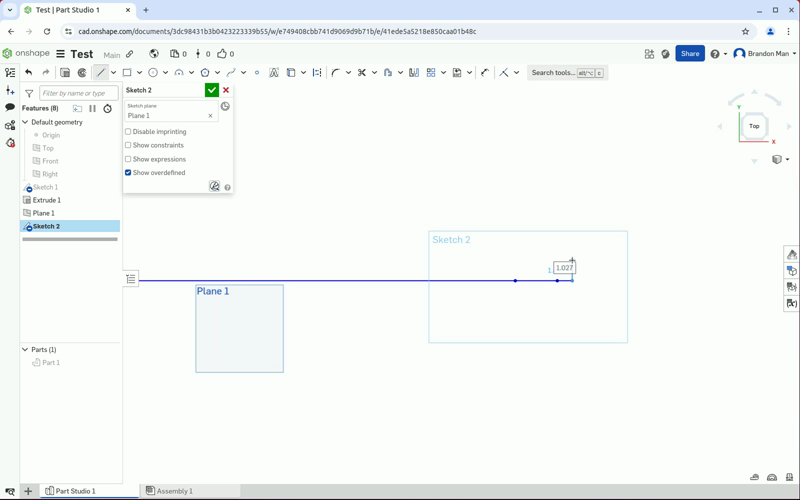
scroll(6)
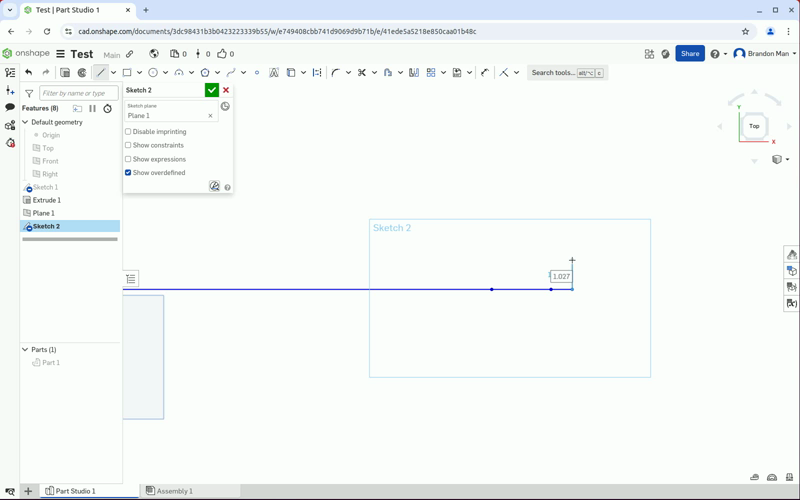
scroll(6)
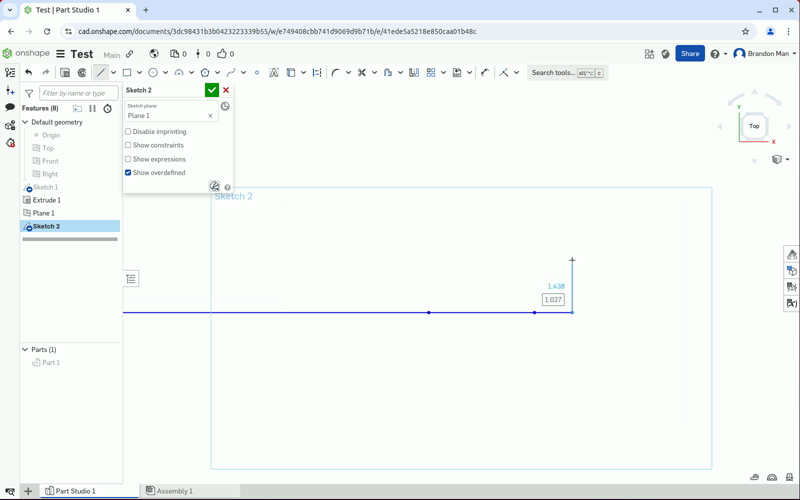
scroll(6)
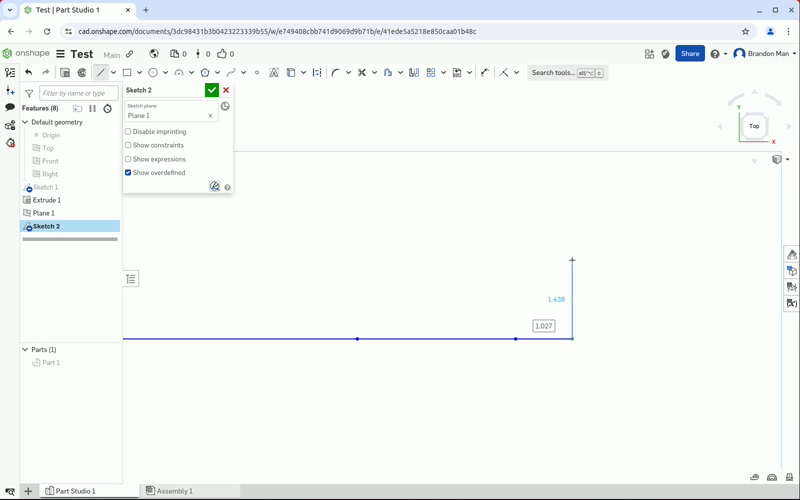
click(572, 259)
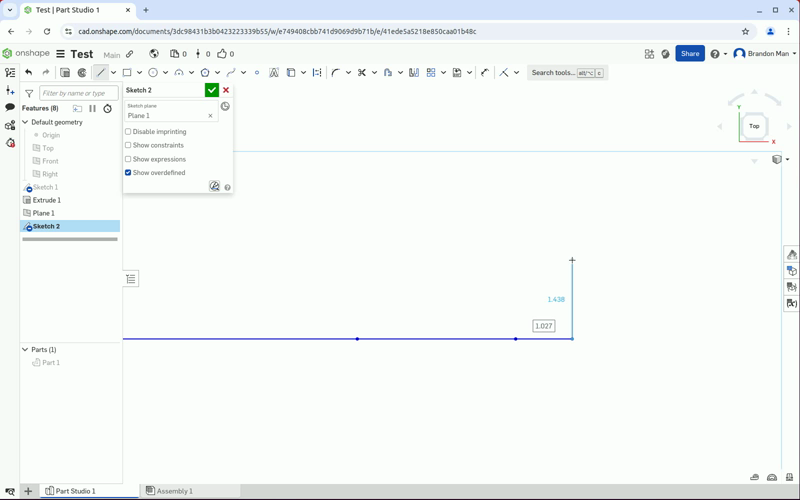
scroll(-6)
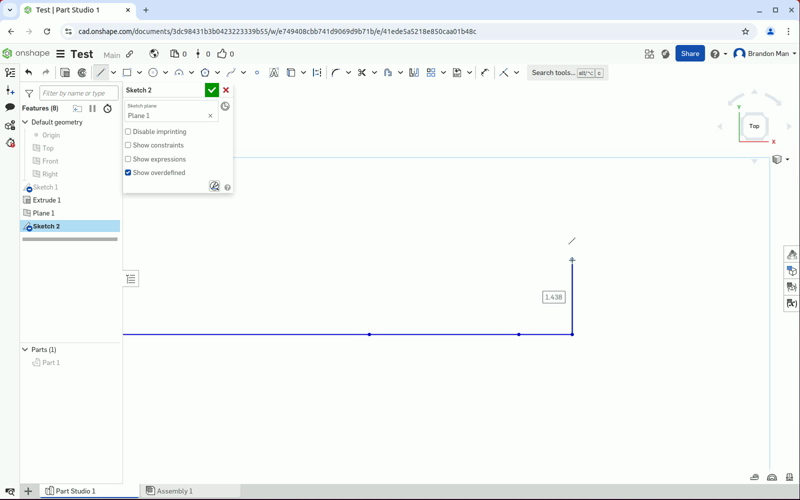
scroll(-6)
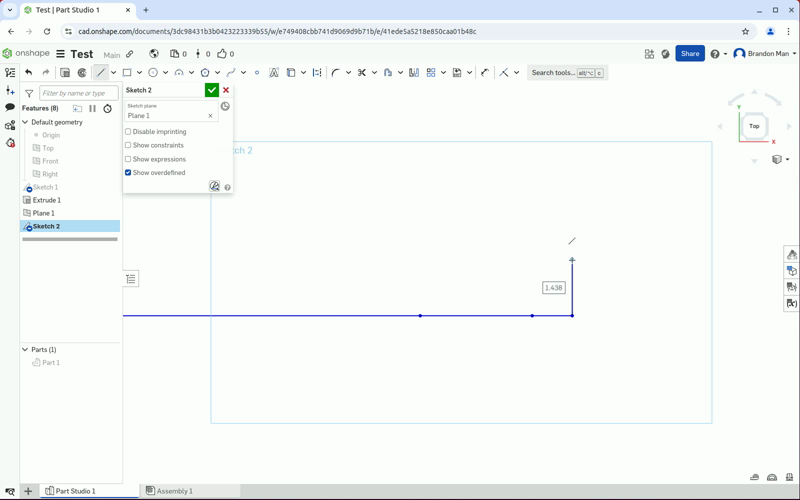
scroll(-6)
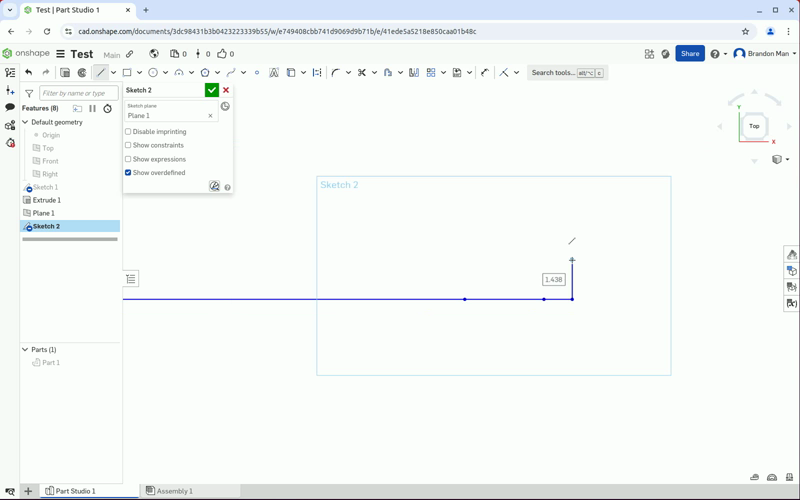
scroll(-6)
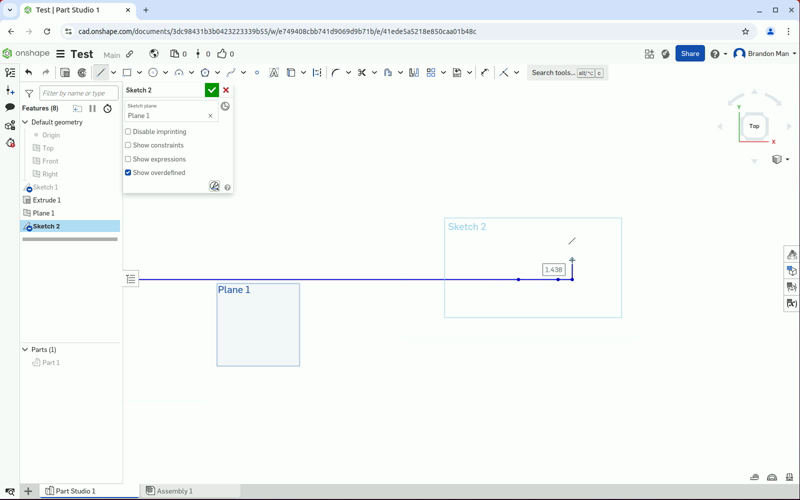
scroll(-6)
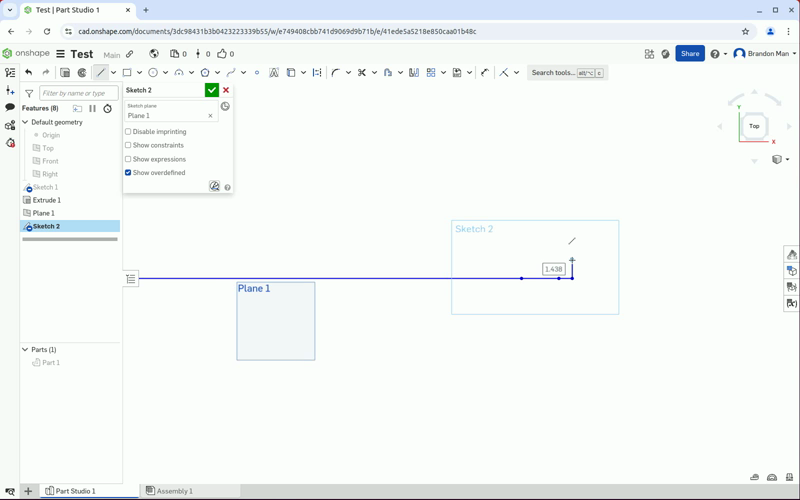
scroll(-6)
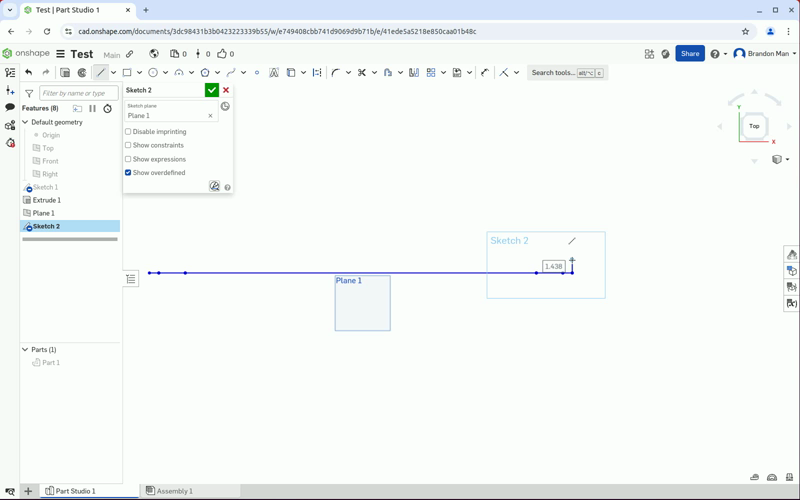
scroll(-6)
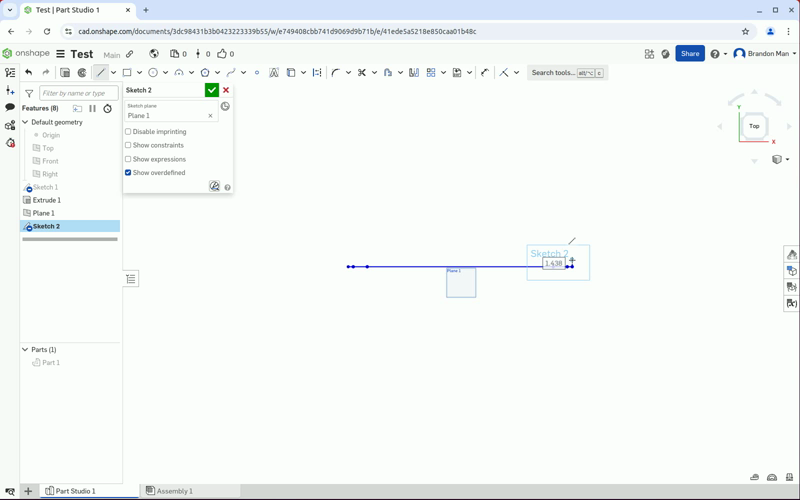
key_up(shift)
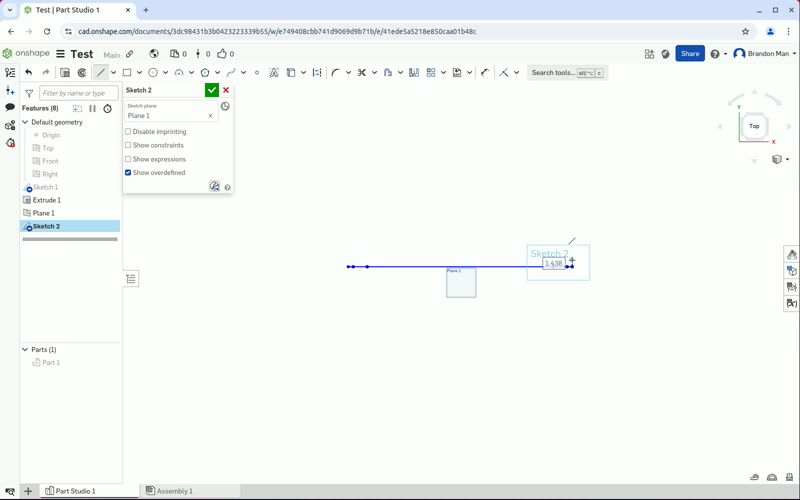
key_down(shift)
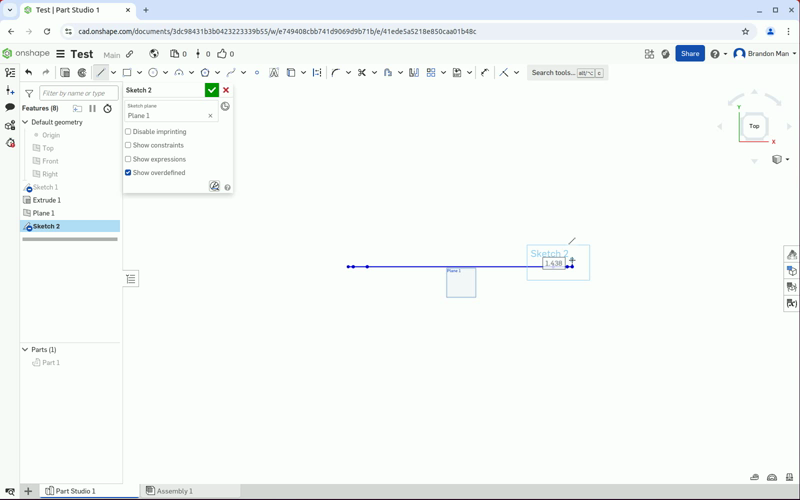
mouse_move(348, 259)
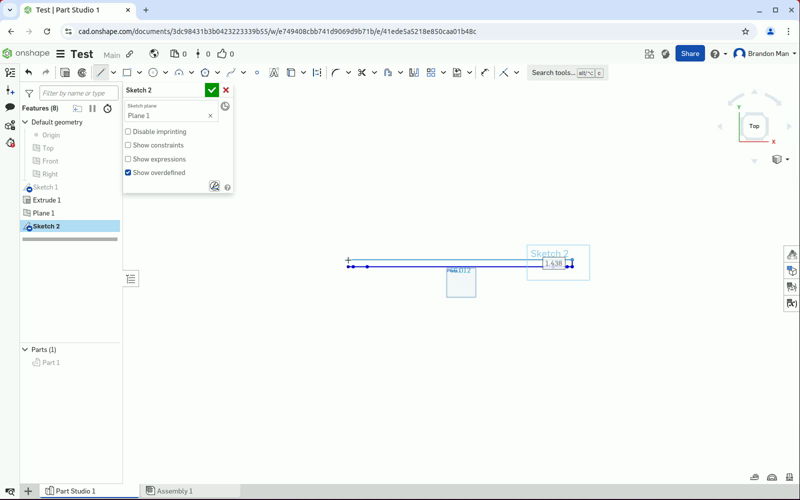
click(348, 259)
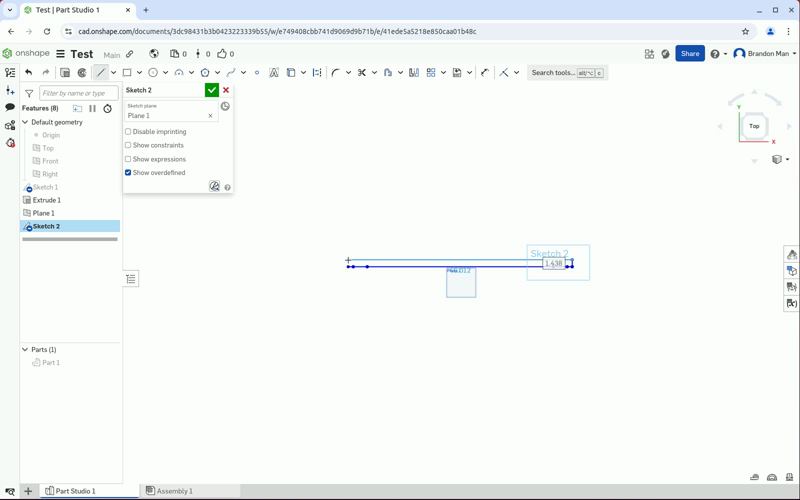
key_up(shift)
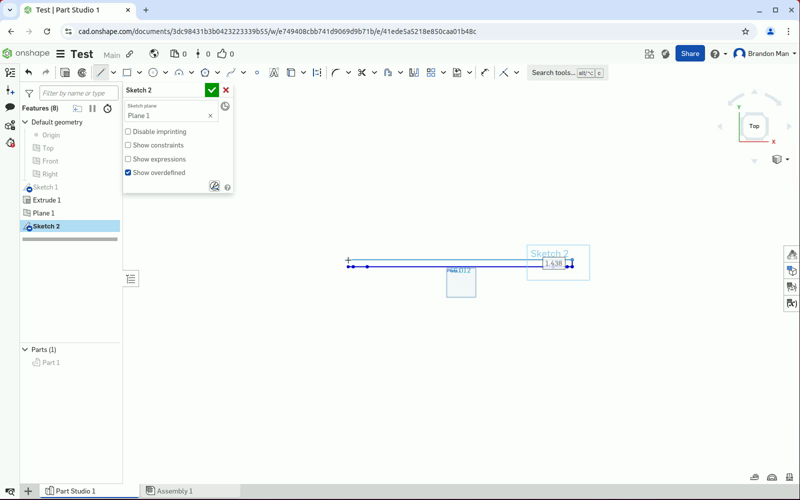
mouse_move(378, 259)
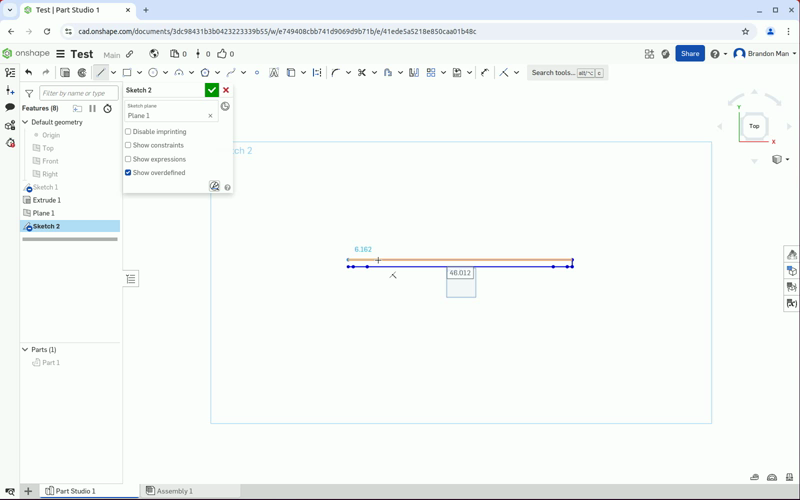
key_down(shift)
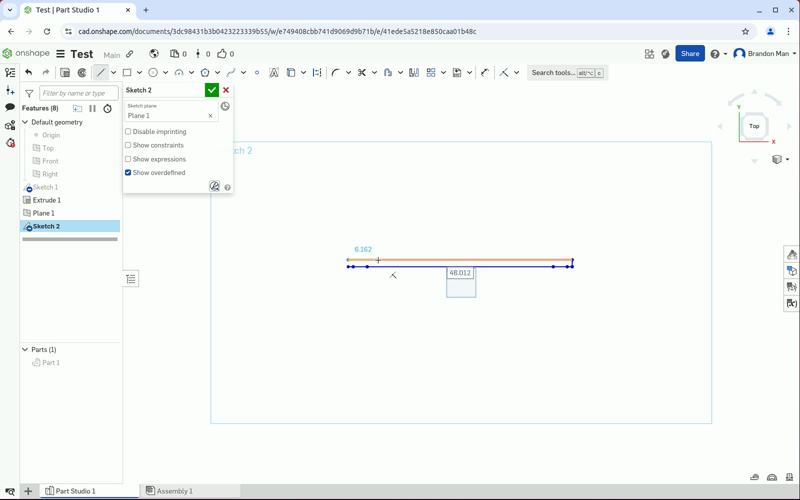
mouse_move(348, 266)
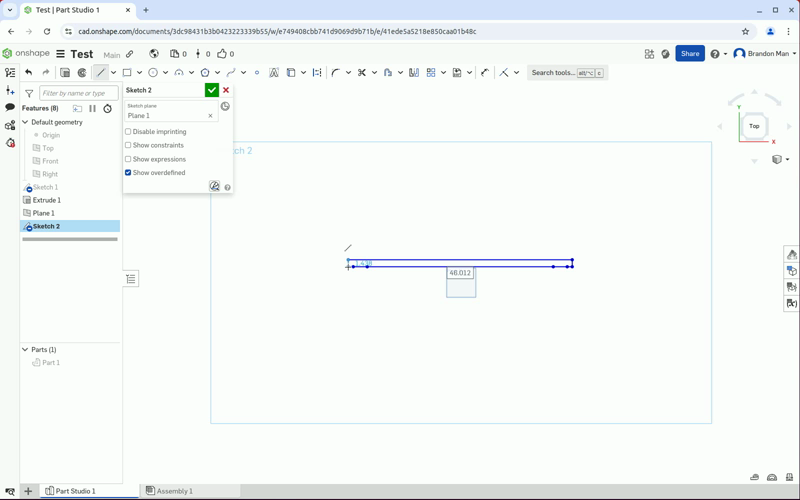
scroll(6)
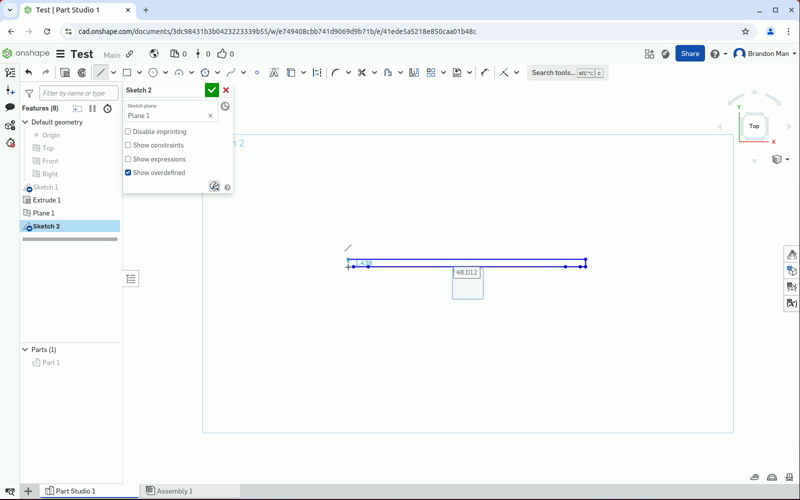
scroll(6)
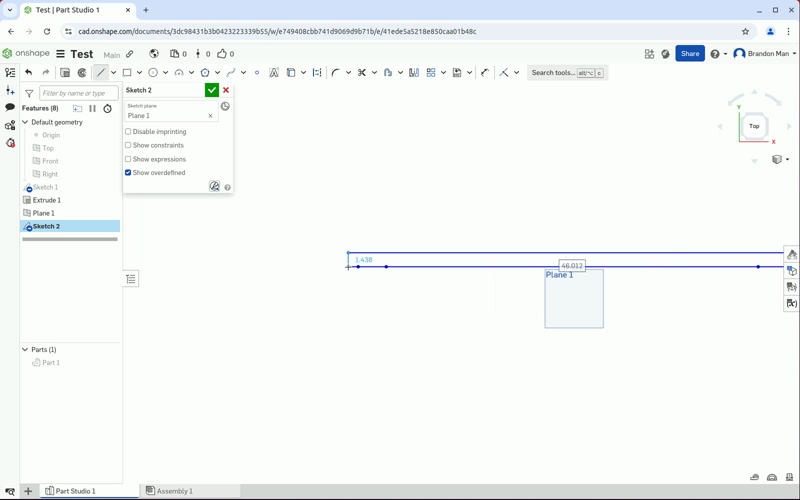
scroll(6)
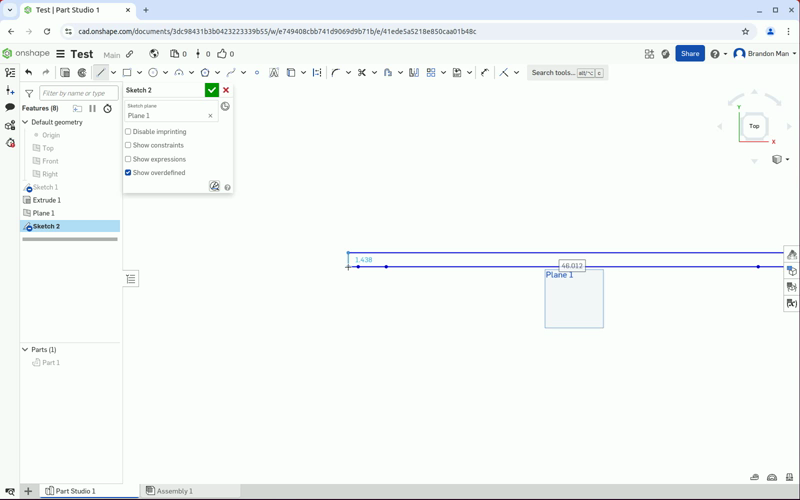
scroll(6)
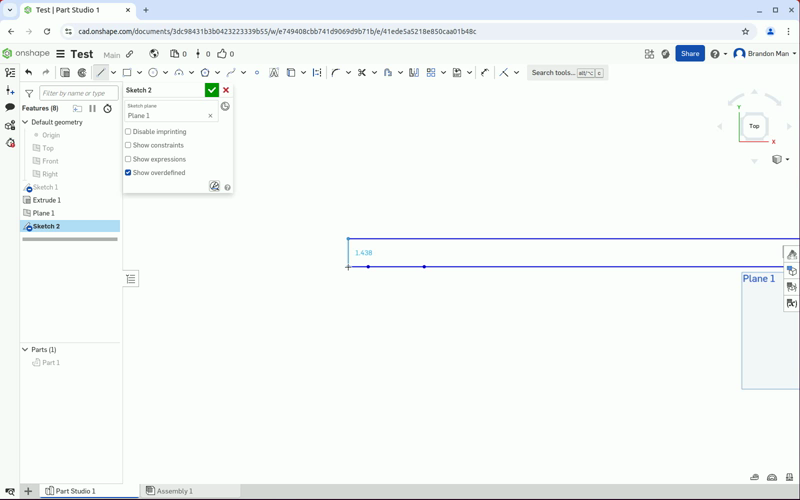
scroll(6)
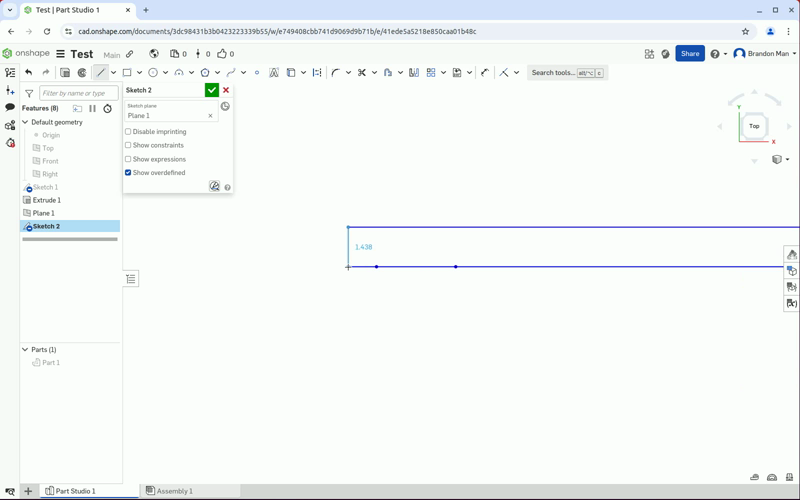
scroll(6)
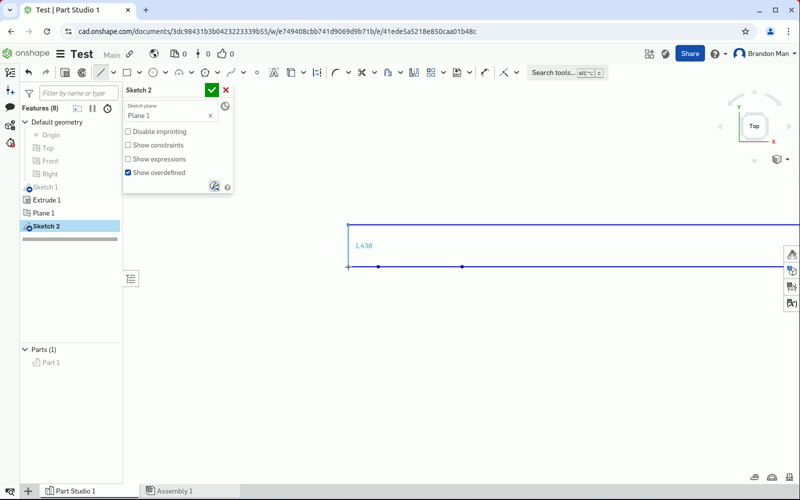
scroll(6)
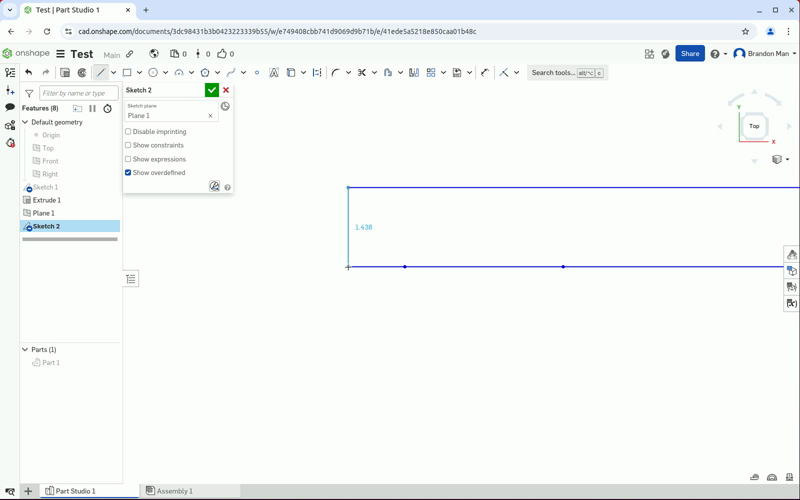
key_up(shift)
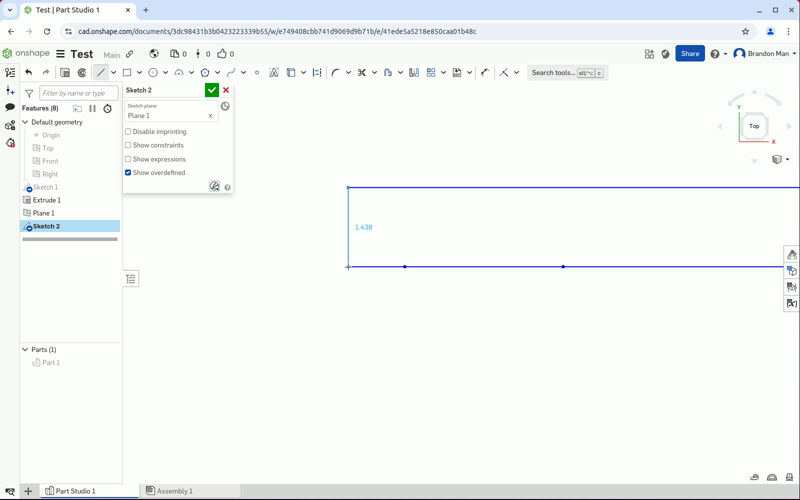
click(348, 266)
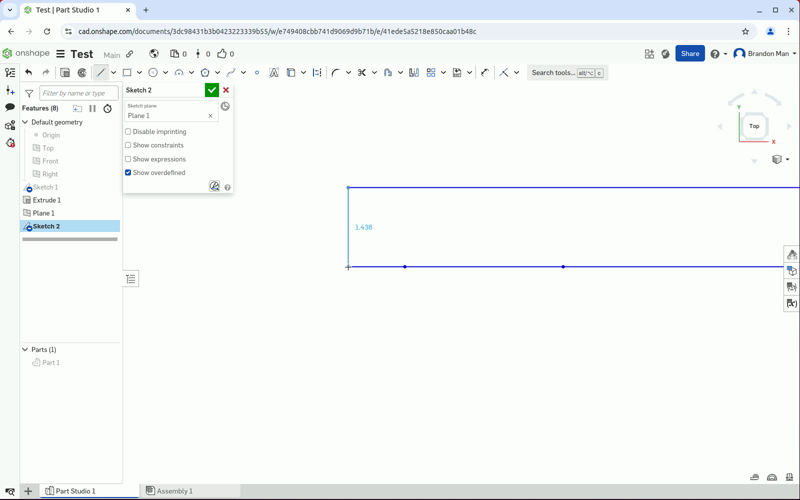
scroll(-6)
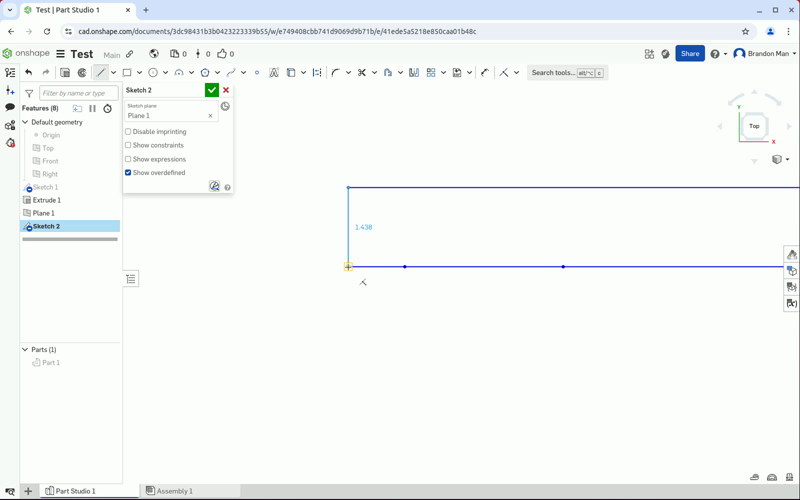
scroll(-6)
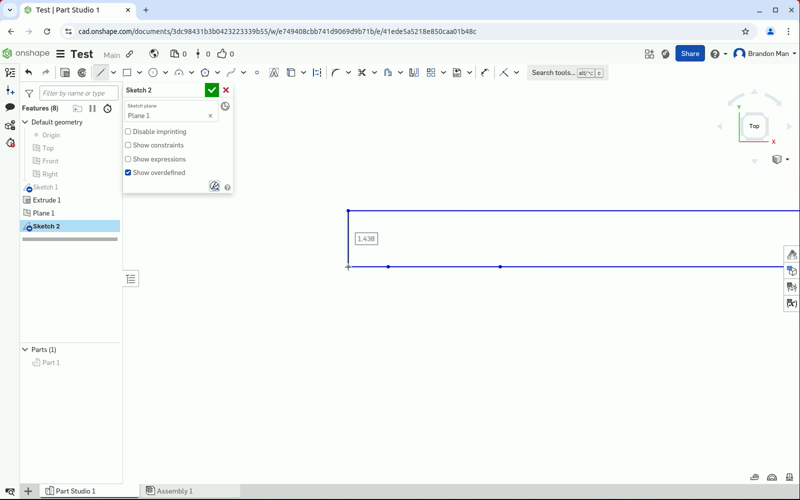
scroll(-6)
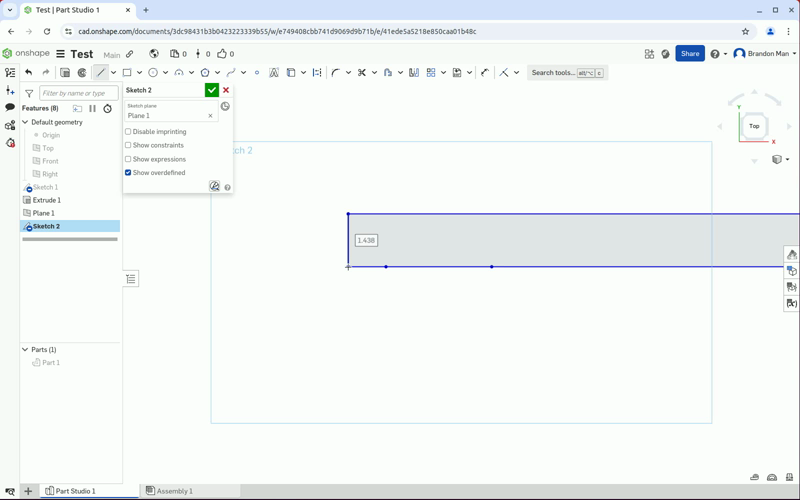
scroll(-6)
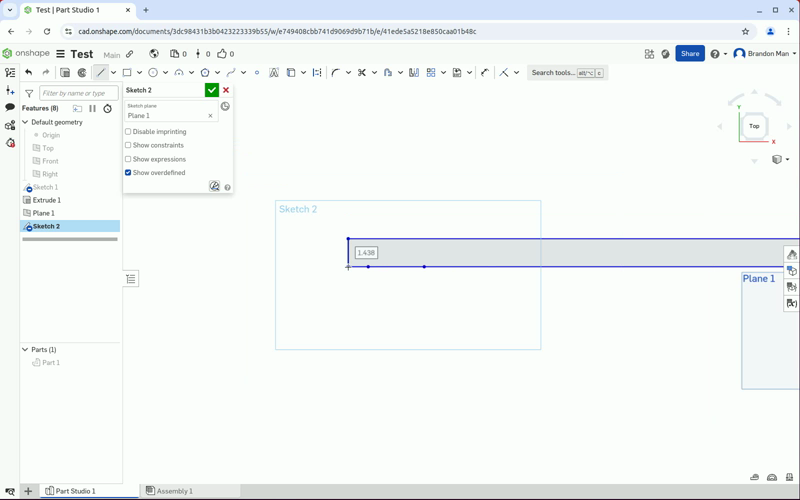
scroll(-6)
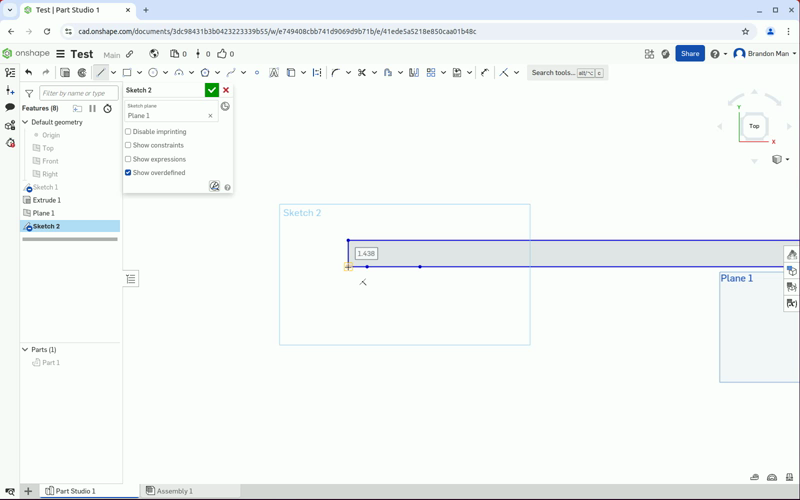
scroll(-6)
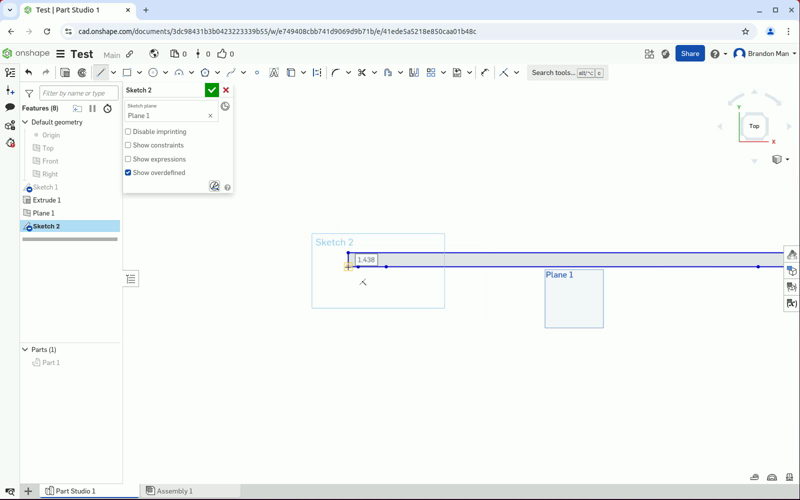
scroll(-6)
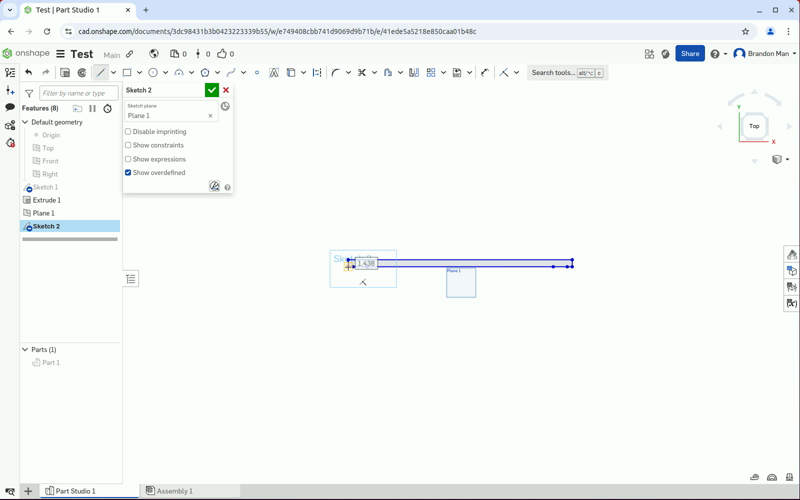
key(esc)
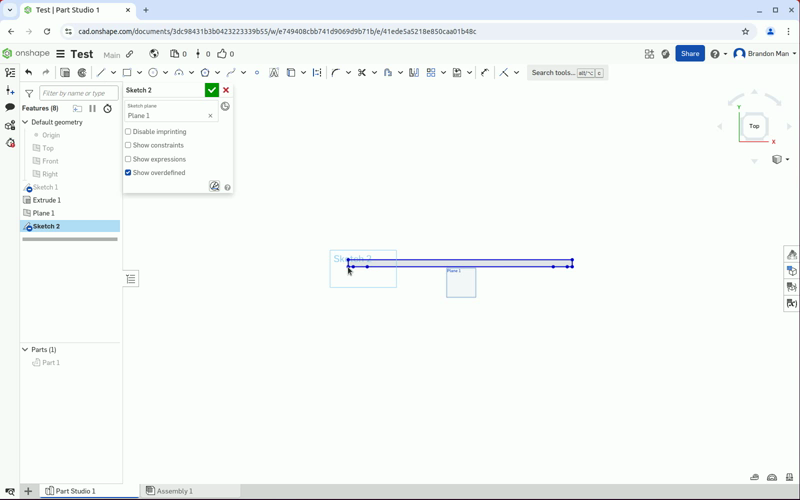
mouse_move(408, 262)
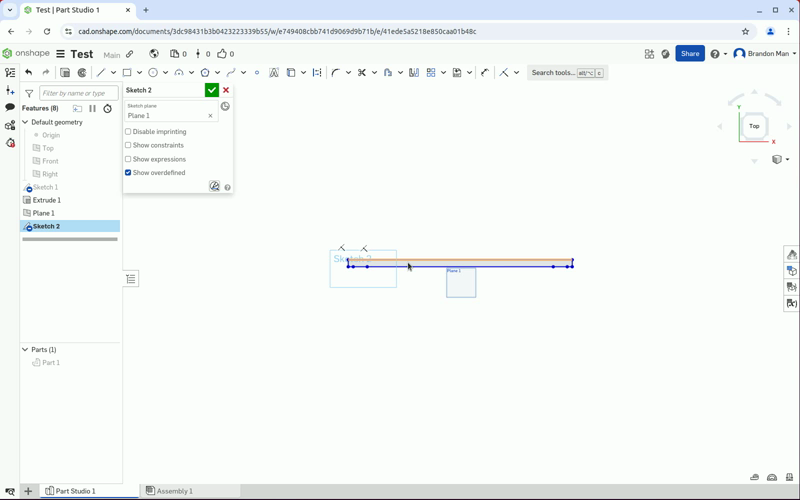
scroll(6)
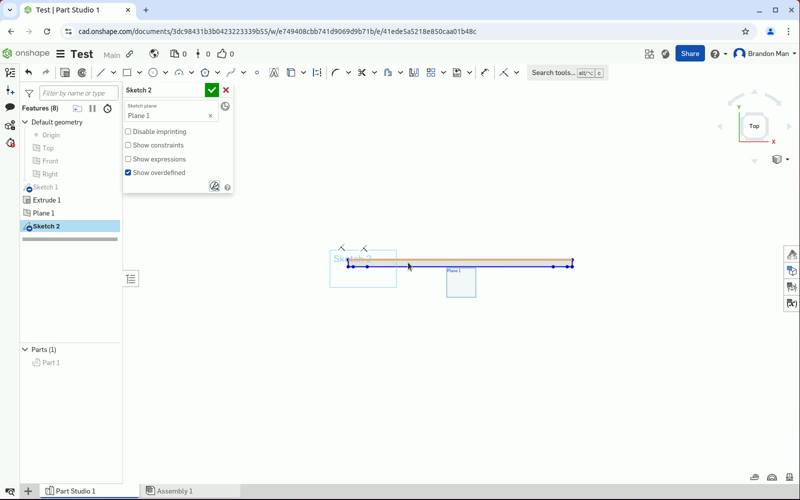
scroll(6)
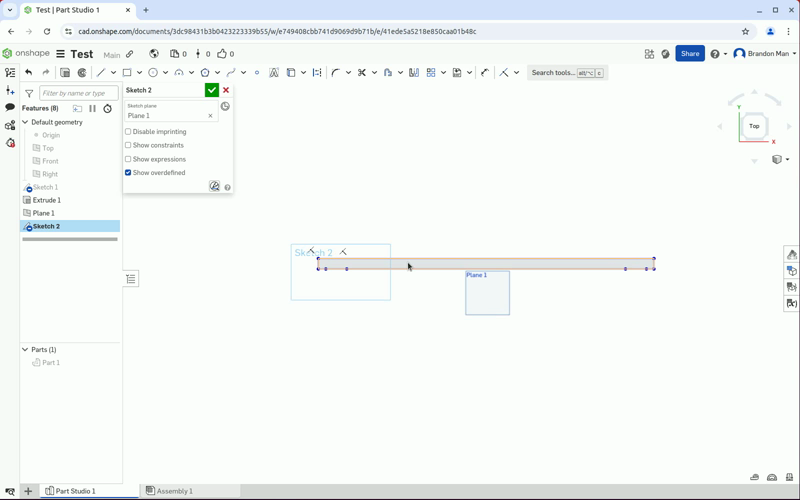
scroll(6)
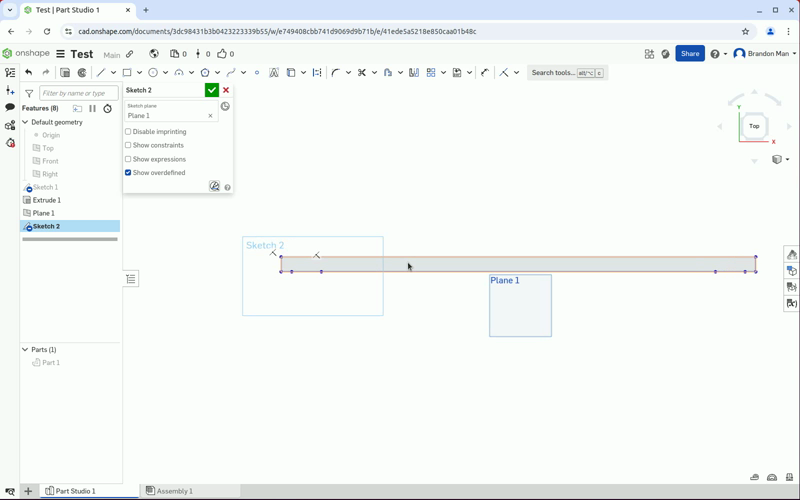
scroll(6)
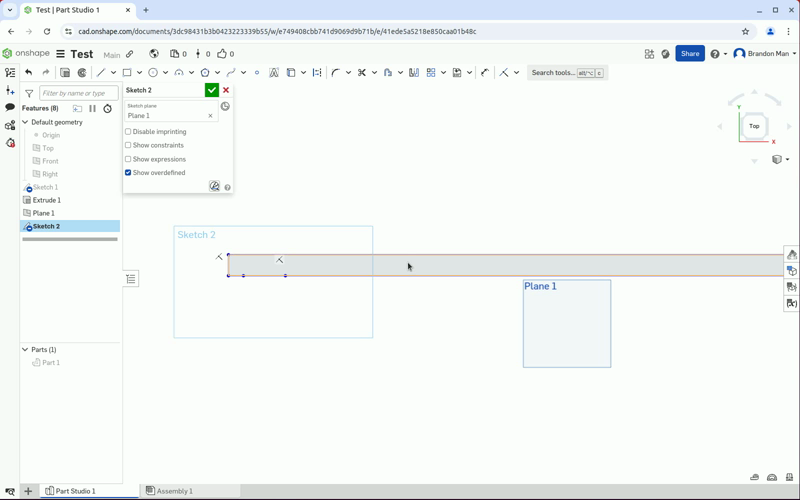
scroll(6)
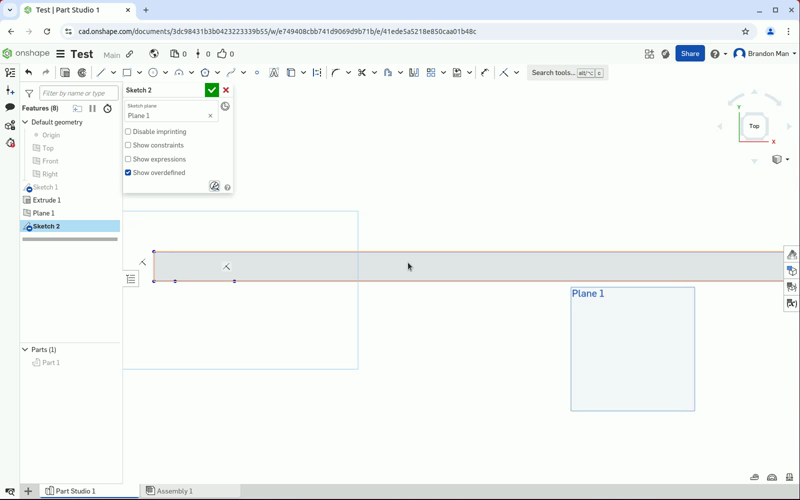
scroll(6)
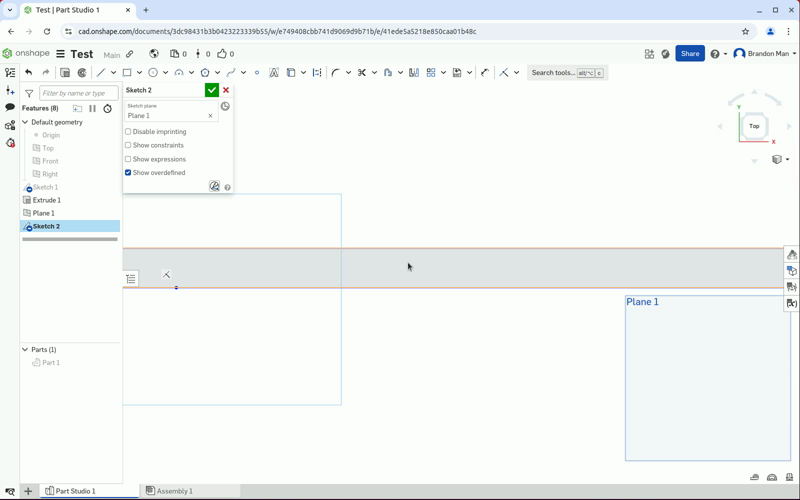
scroll(6)
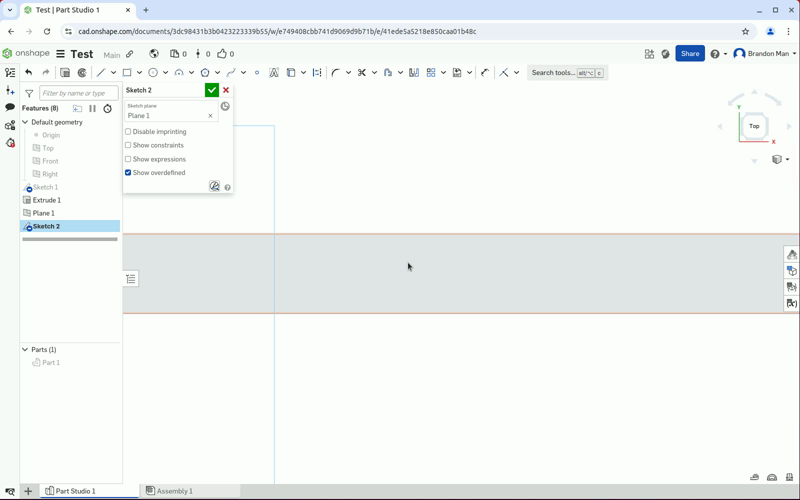
click(408, 262)
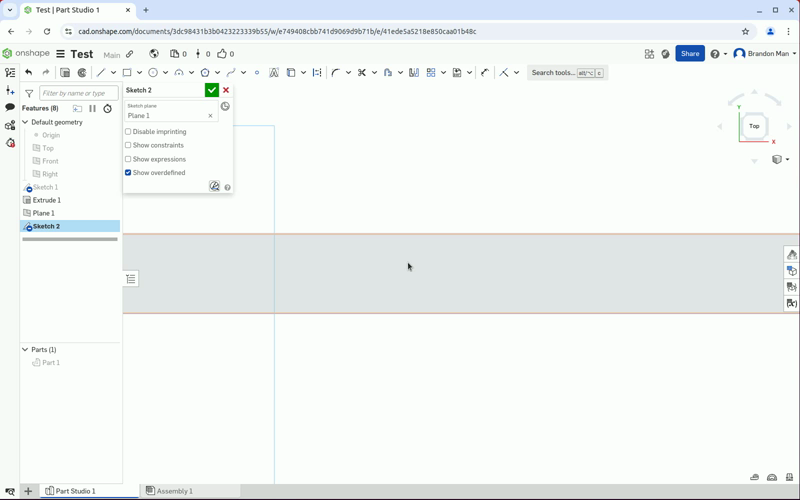
scroll(-6)
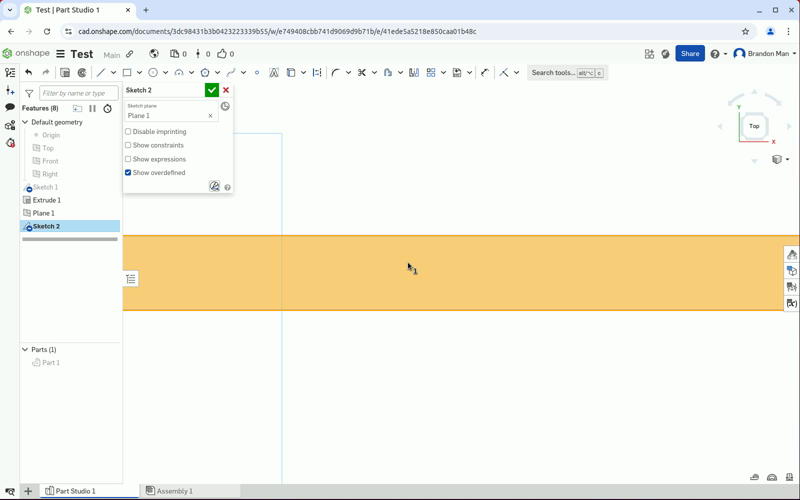
scroll(-6)
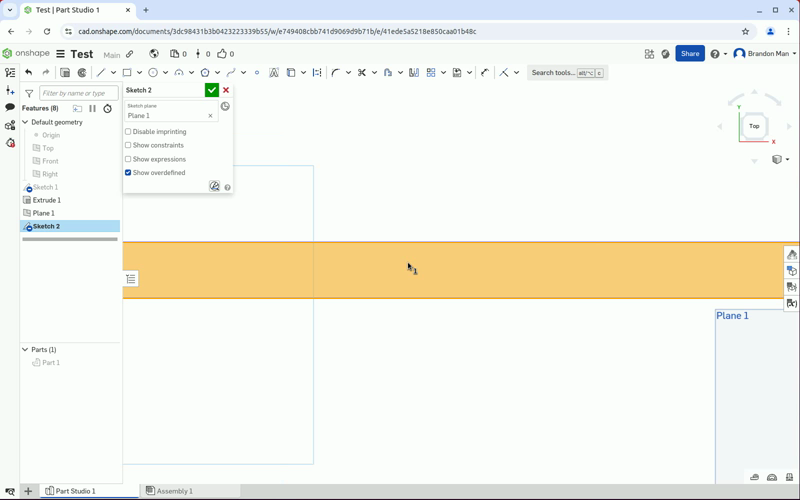
scroll(-6)
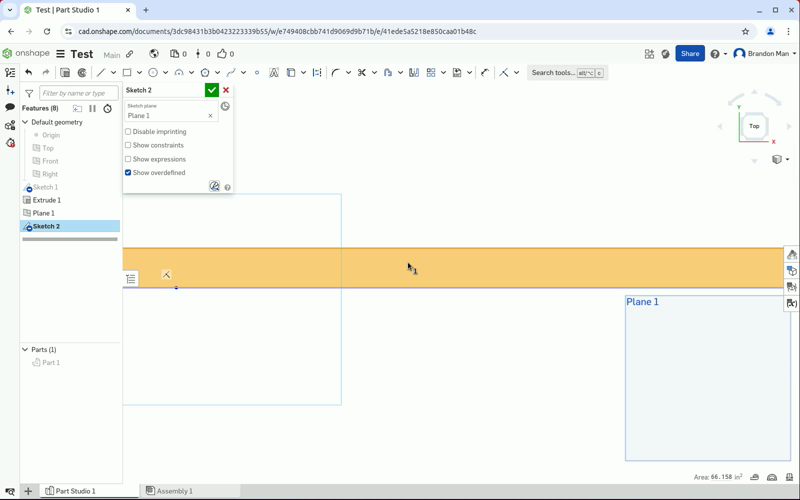
scroll(-6)
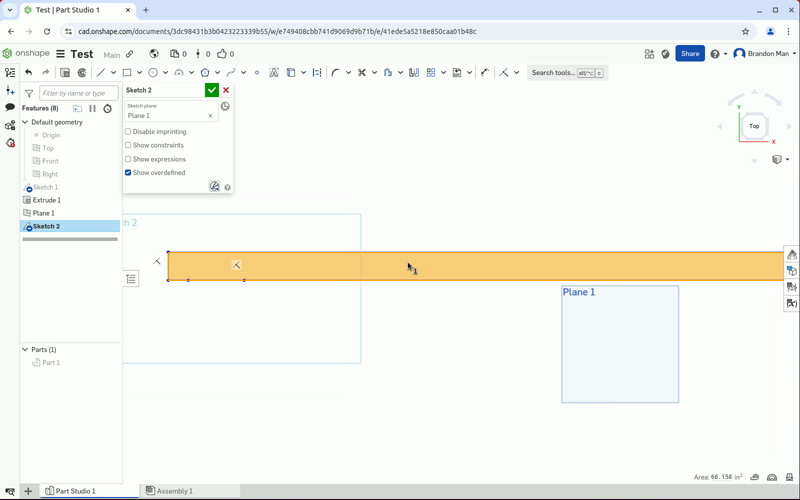
scroll(-6)
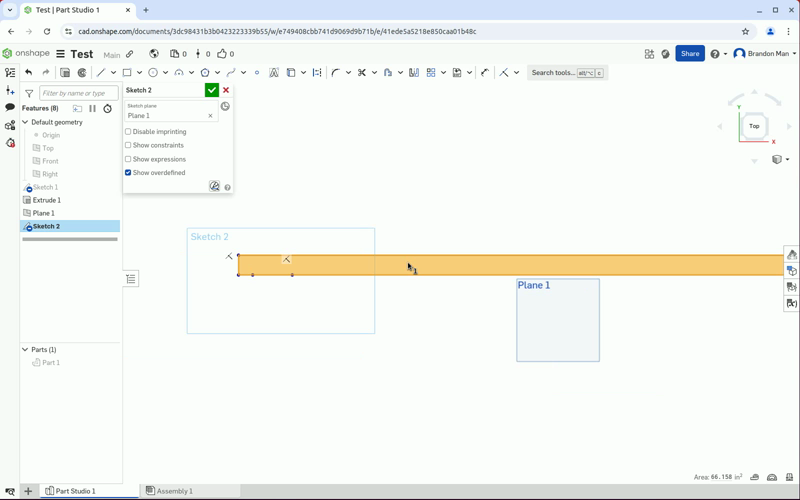
scroll(-6)
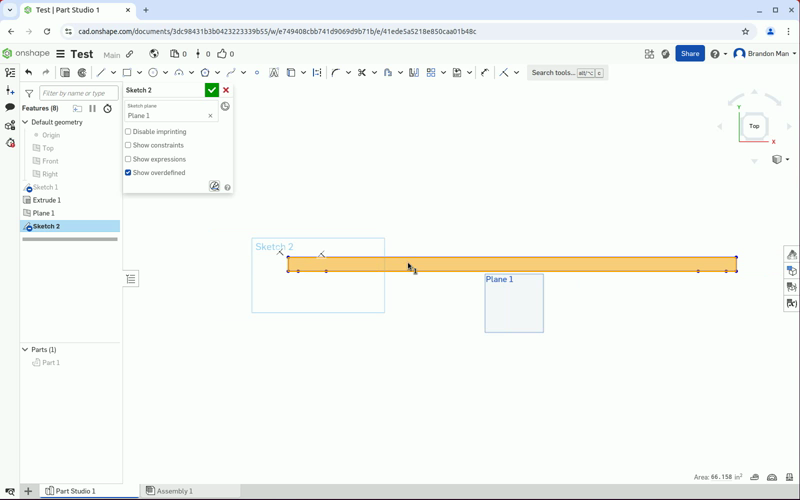
scroll(-6)
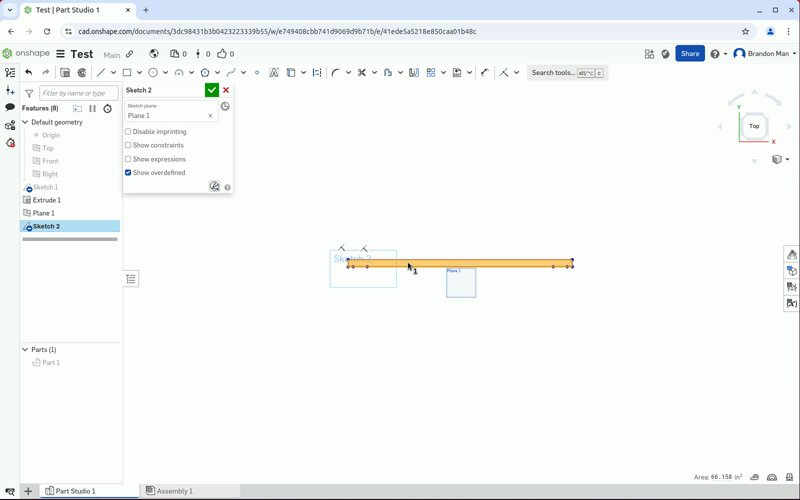
mouse_move(73, 352)
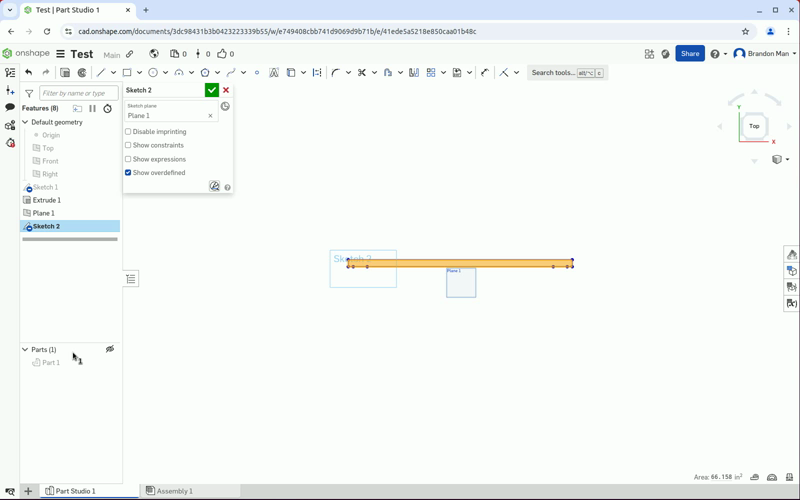
key(shift+y)
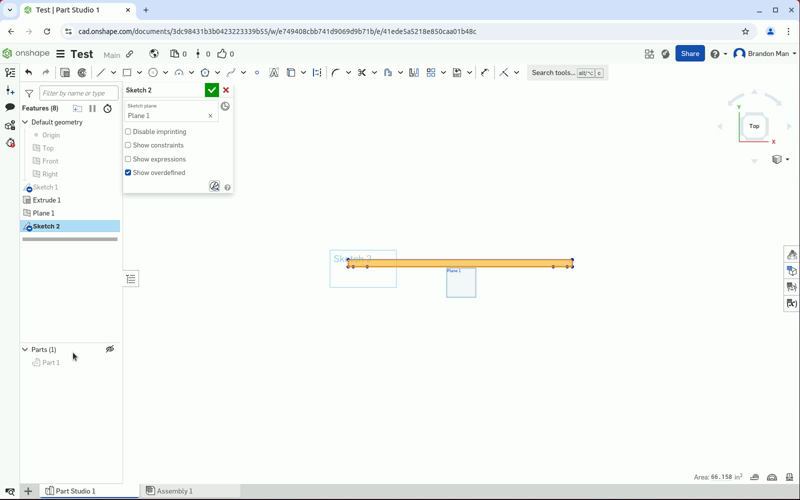
key(shift+e)
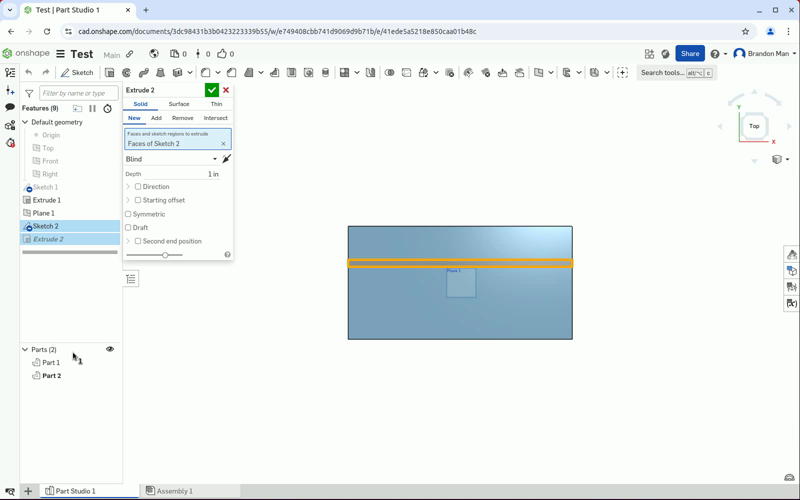
mouse_move(143, 106)
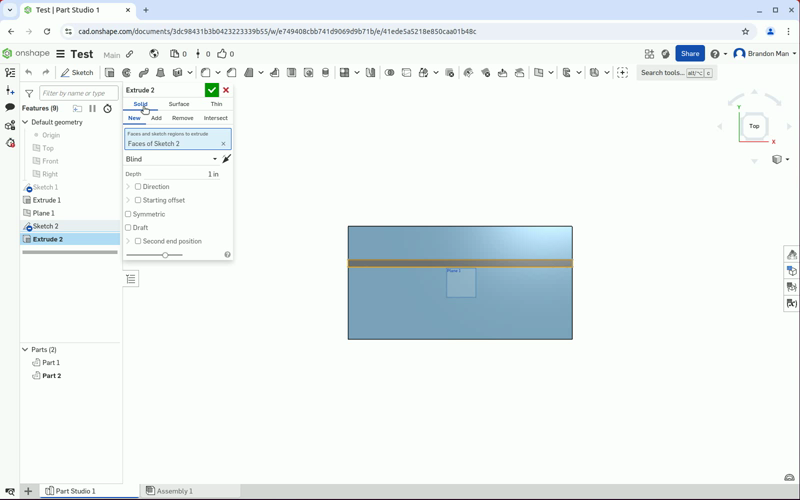
click(143, 106)
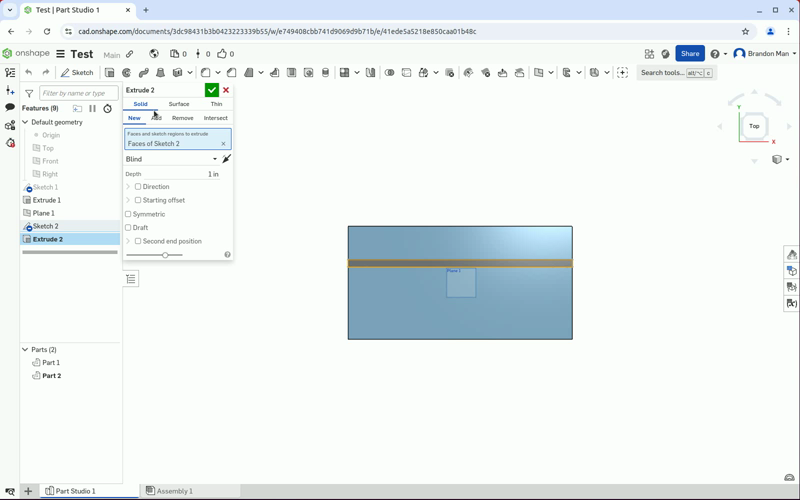
mouse_move(186, 120)
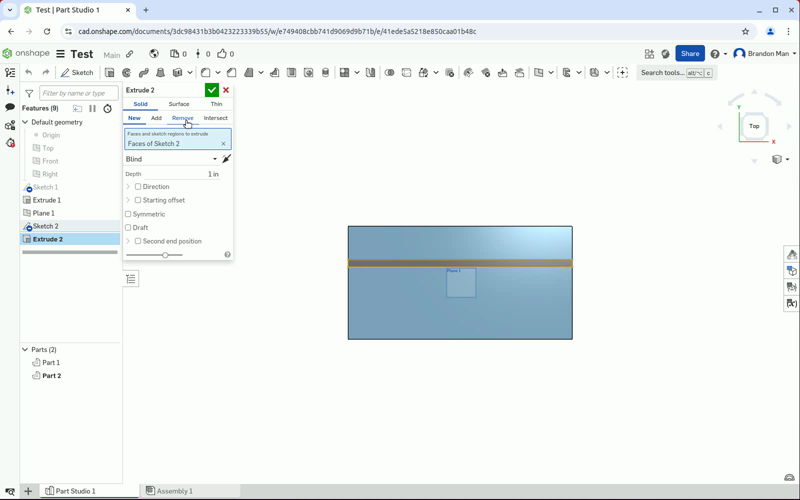
click(186, 120)
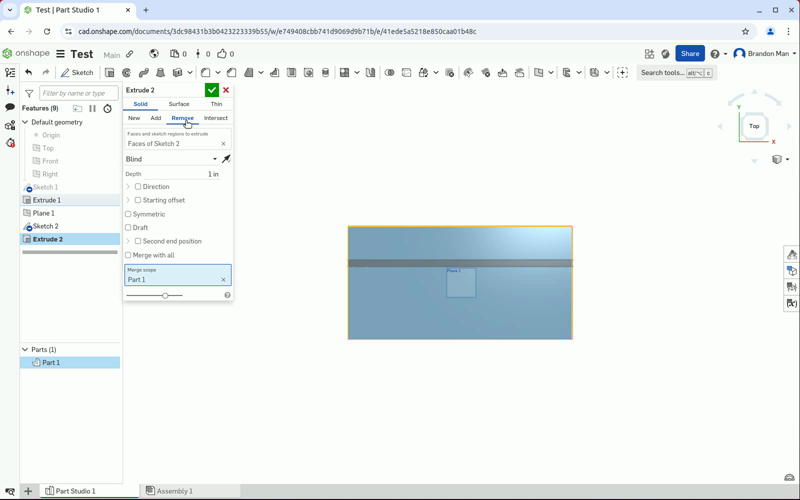
key(tab, 4)
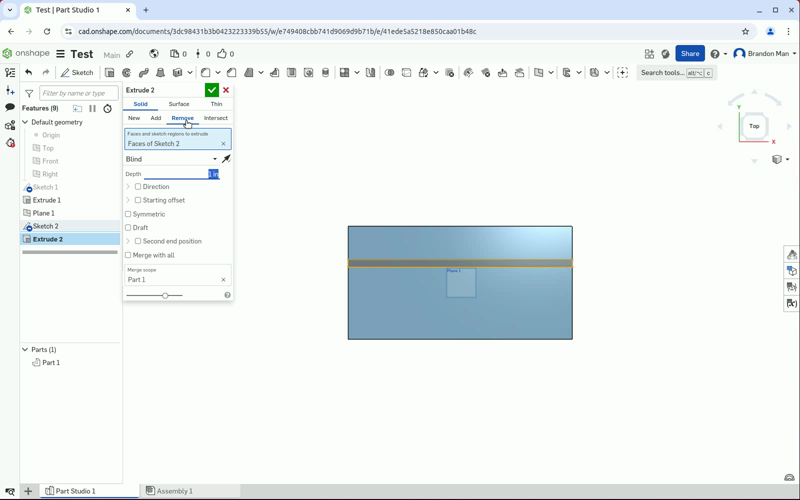
text(0.241)
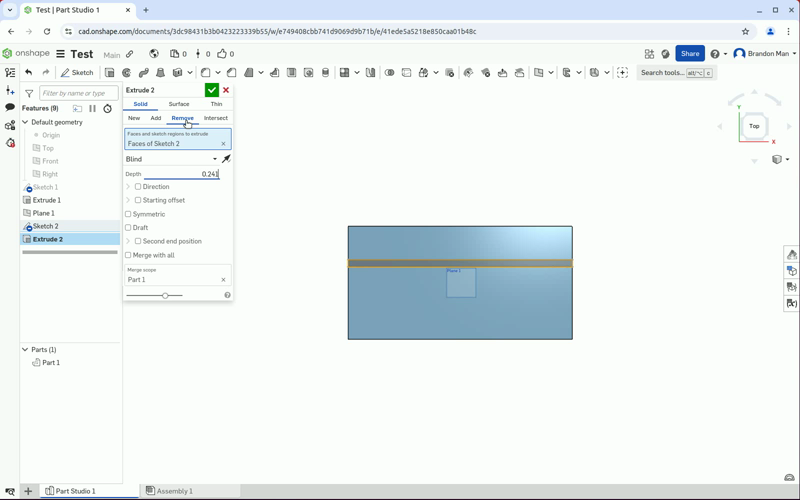
key(tab, 6)
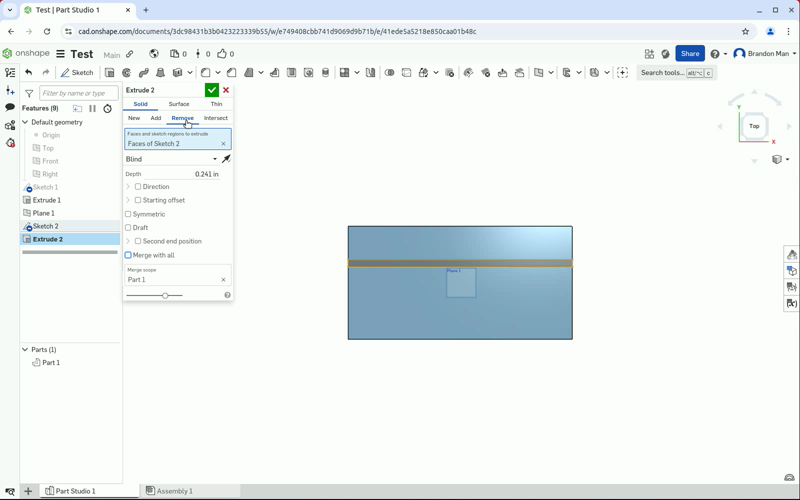
key(space)
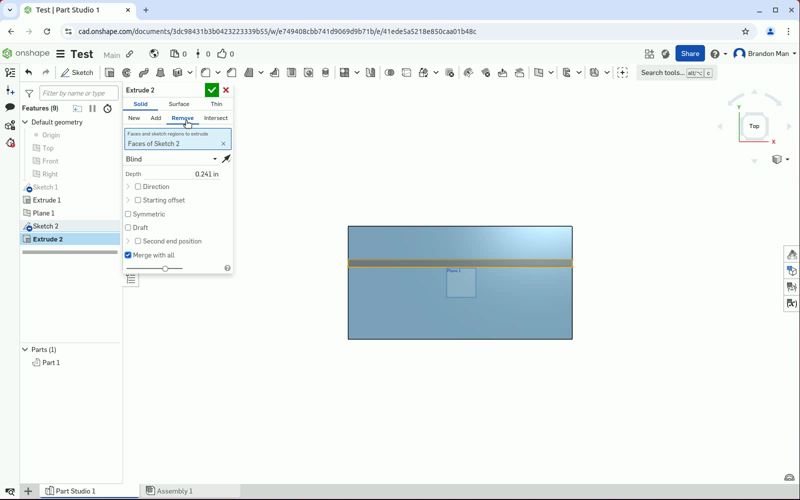
key(enter)
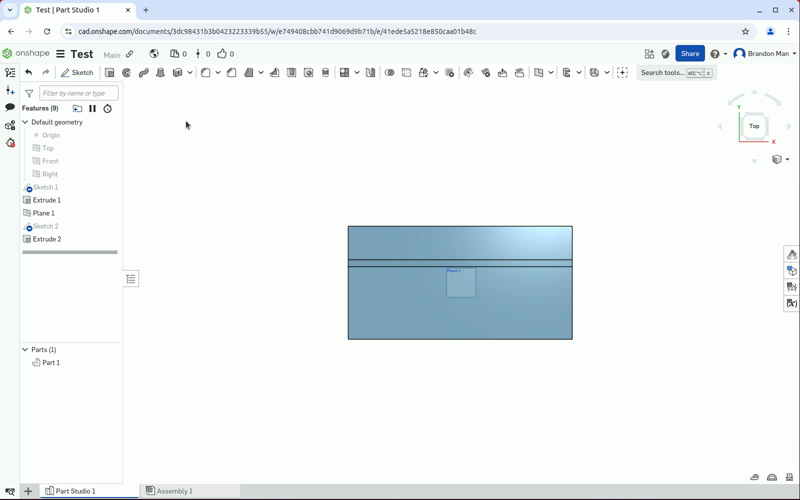
key(shift+h)
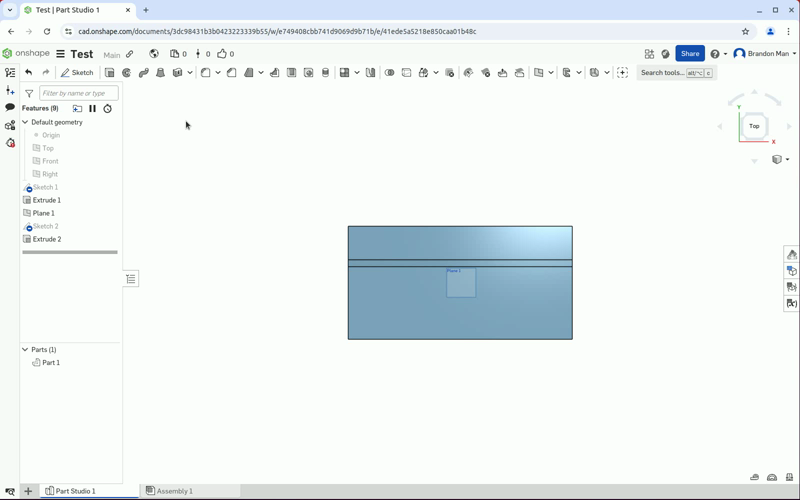
key(shift+h)
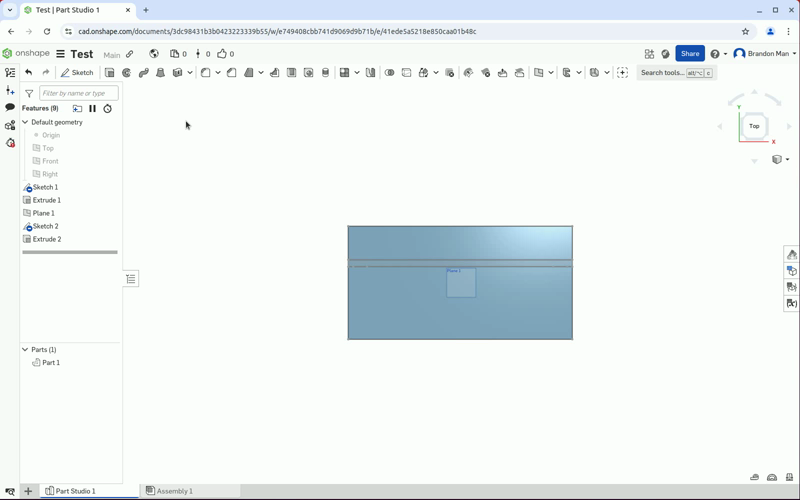
key(shift+7)
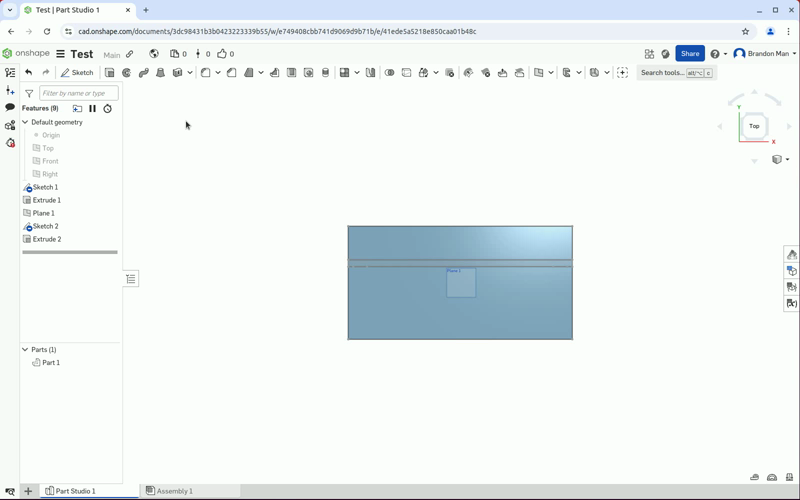
key(up, 3)
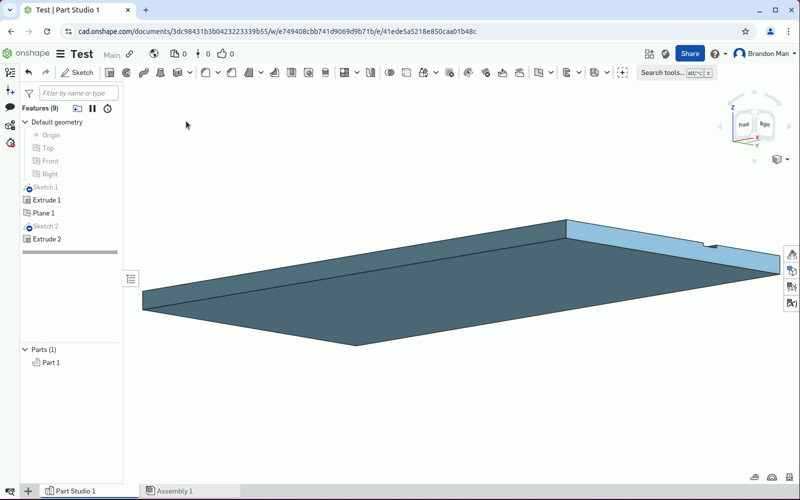
key(left, 3)
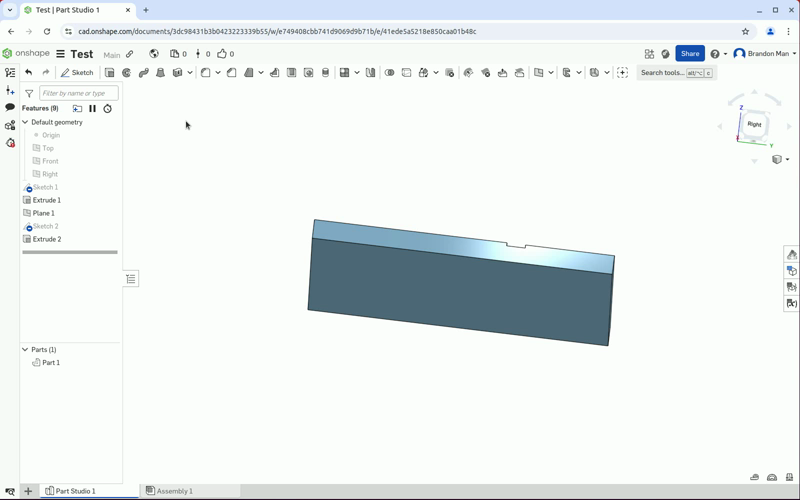
key(right, 3)
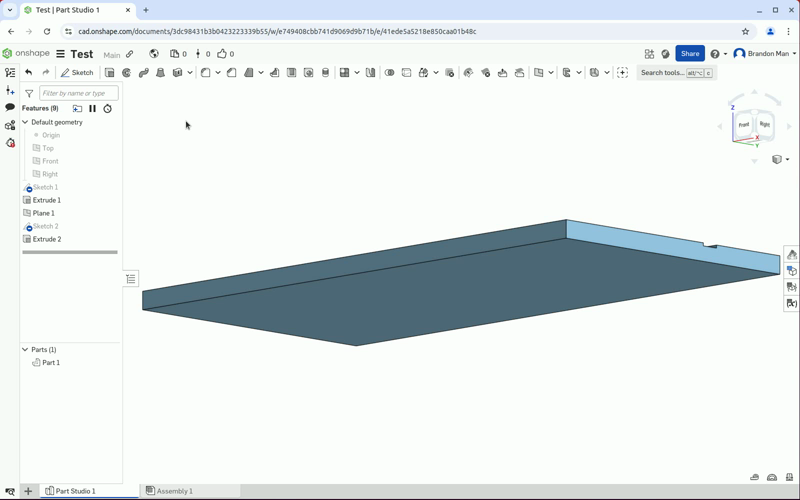
key(down, 3)
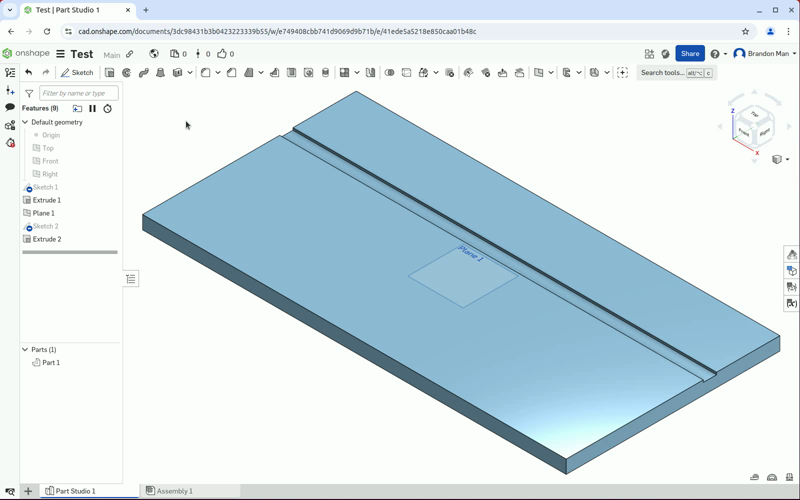
mouse_move(73, 189)
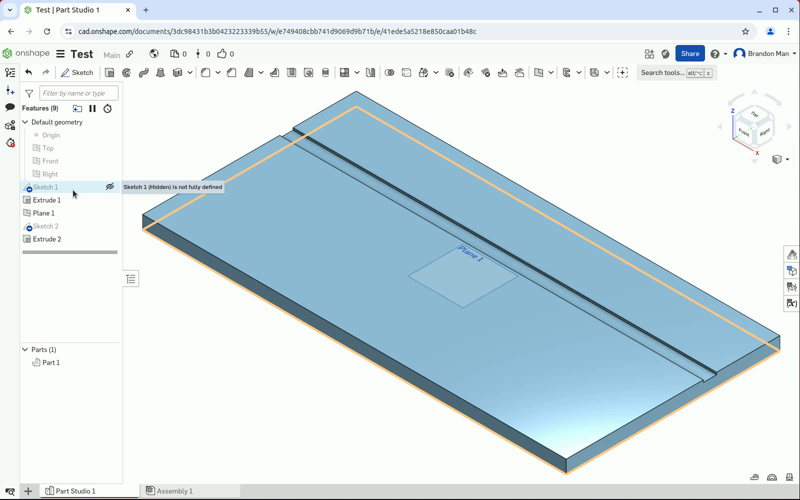
click(73, 189)